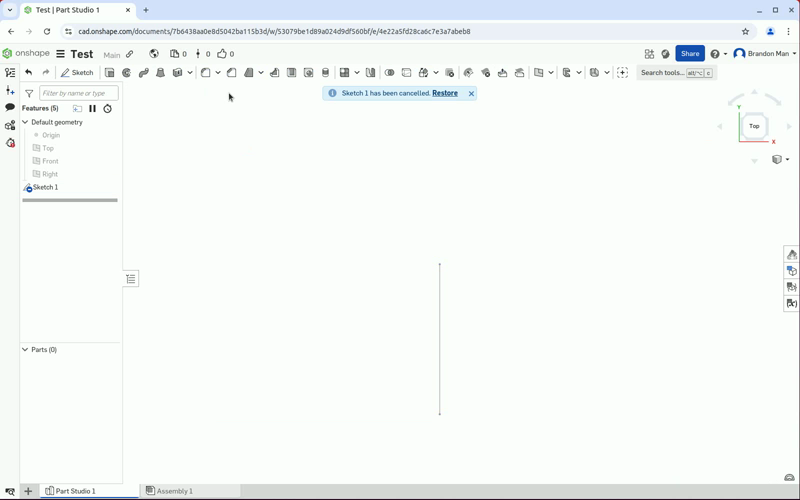
key(shift+h)
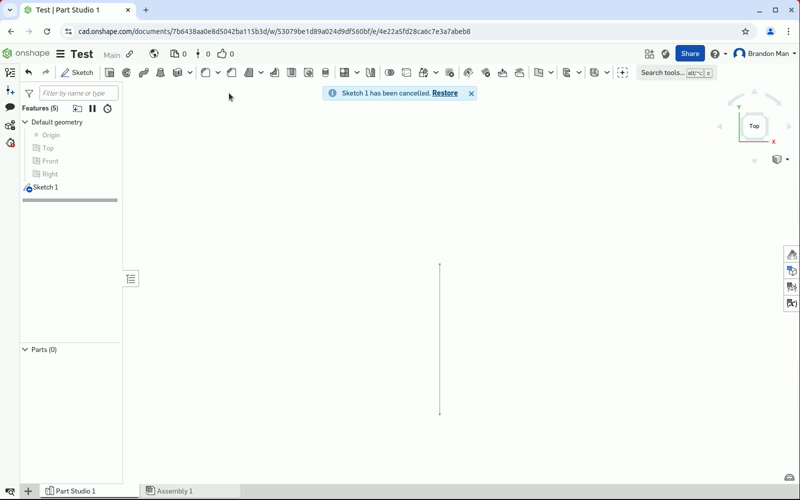
key(shift+s)
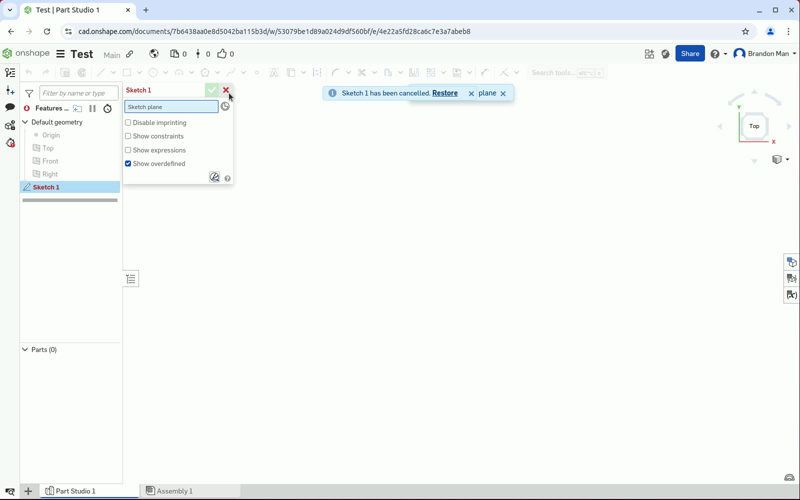
mouse_move(73, 150)
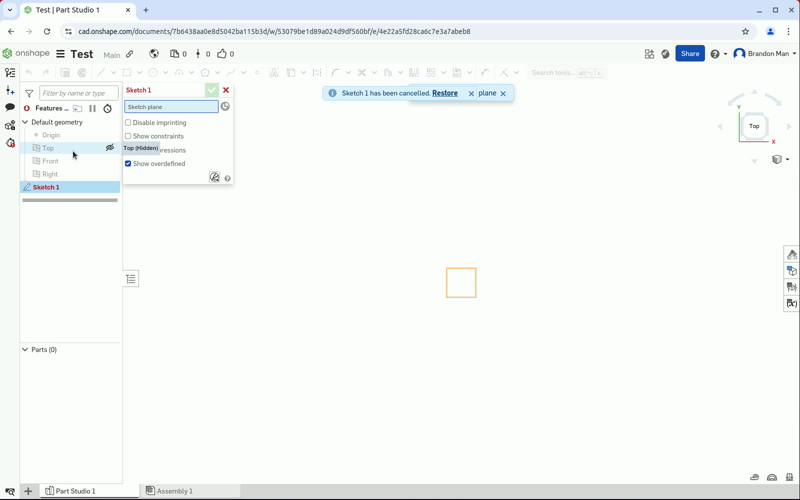
click(73, 150)
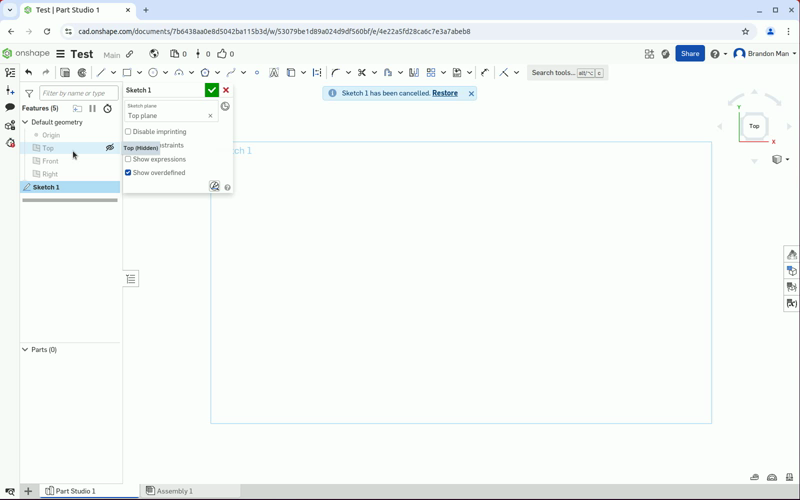
mouse_move(73, 352)
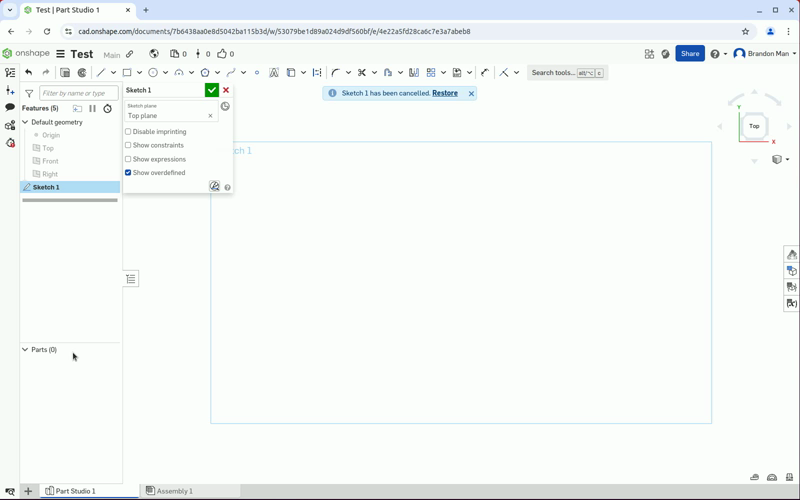
key(y)
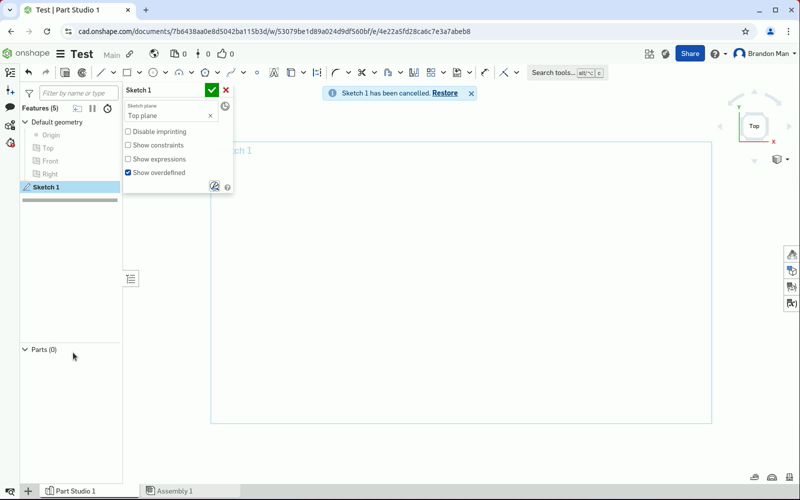
key(l)
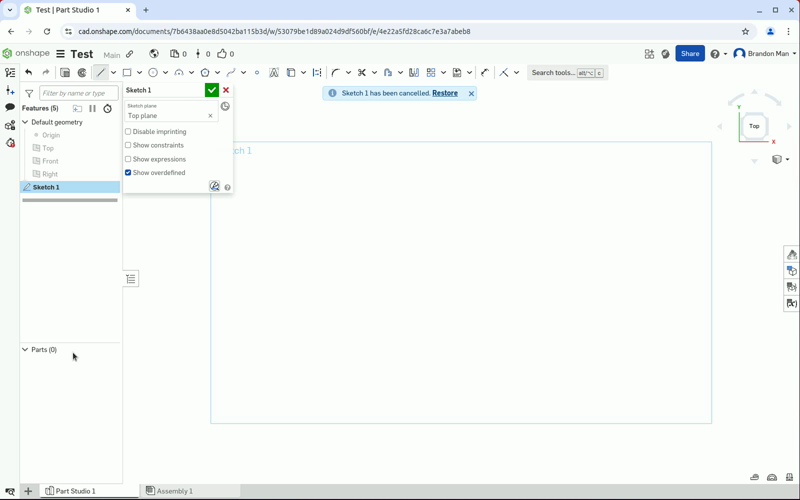
key_down(shift)
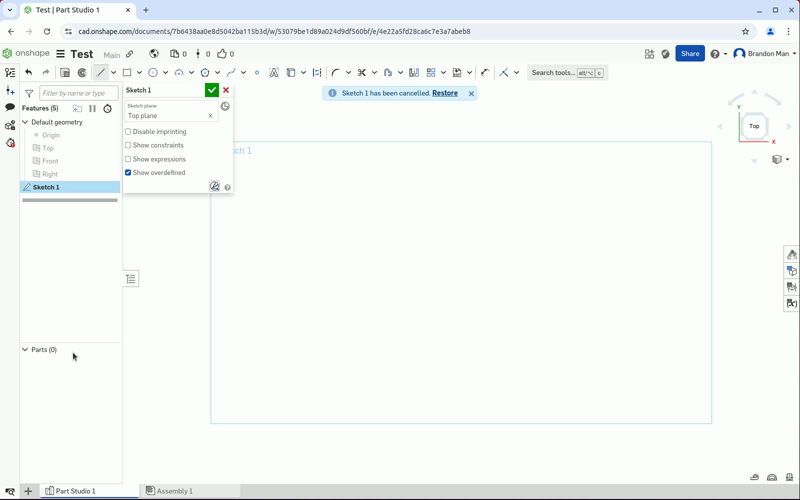
mouse_move(460, 282)
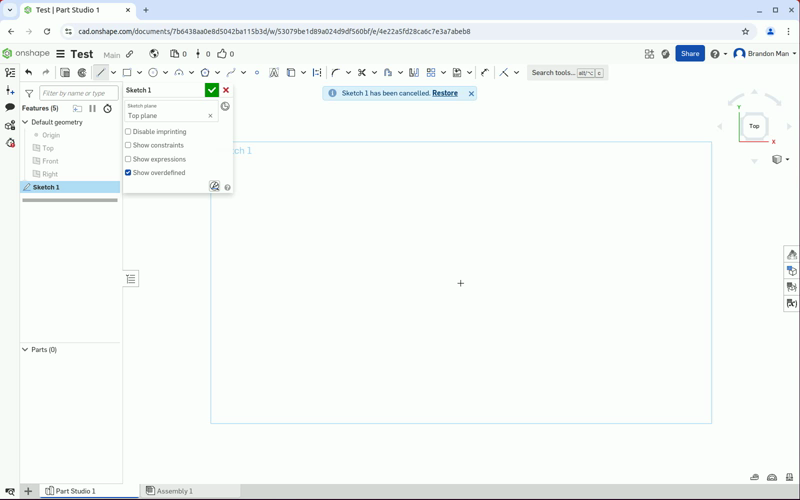
click(460, 282)
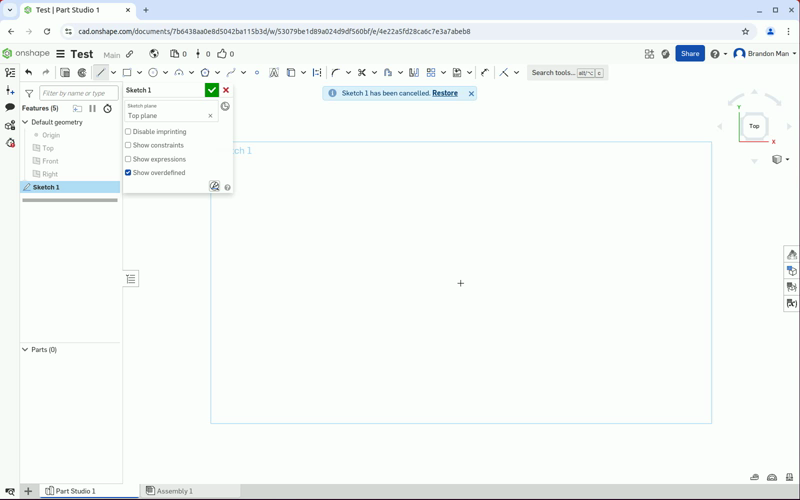
key_up(shift)
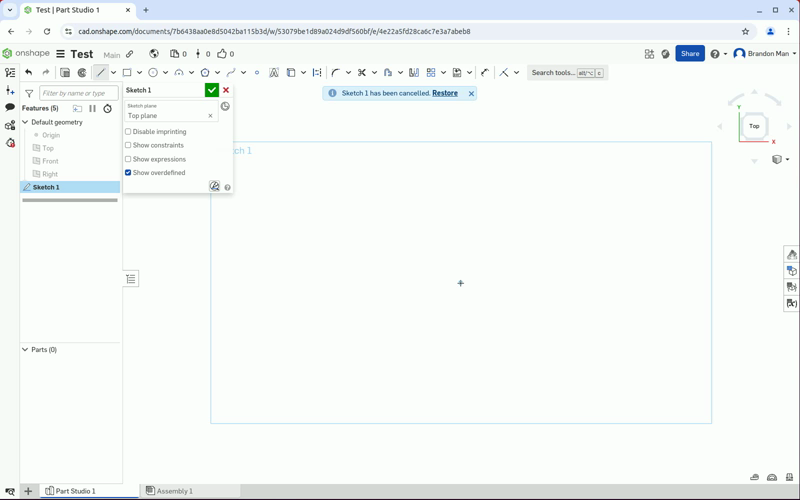
key_down(shift)
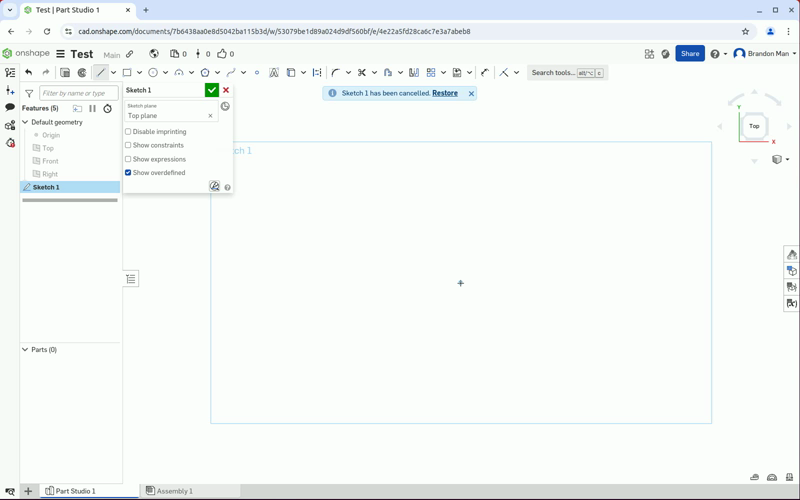
mouse_move(544, 282)
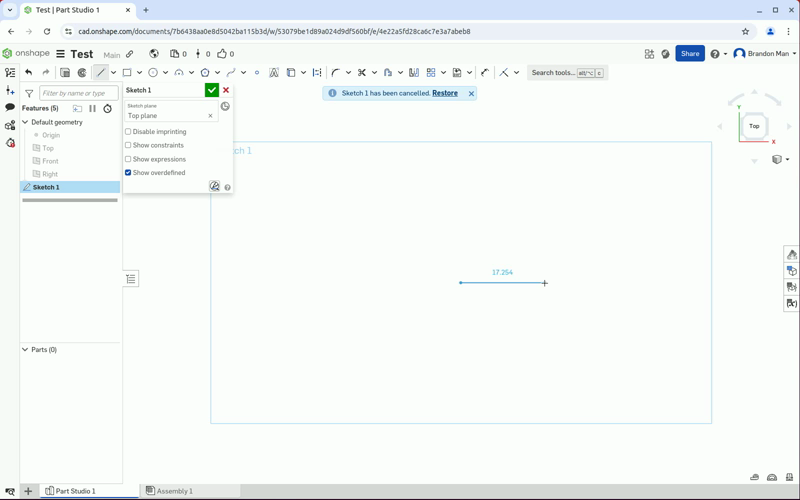
click(544, 282)
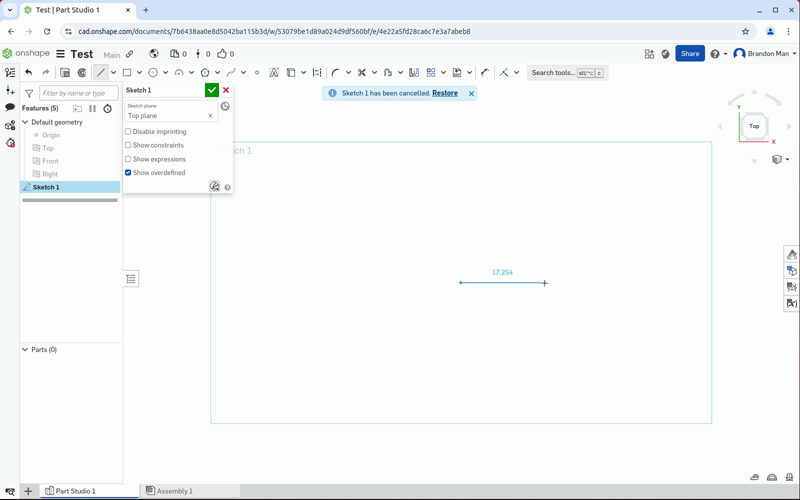
key_up(shift)
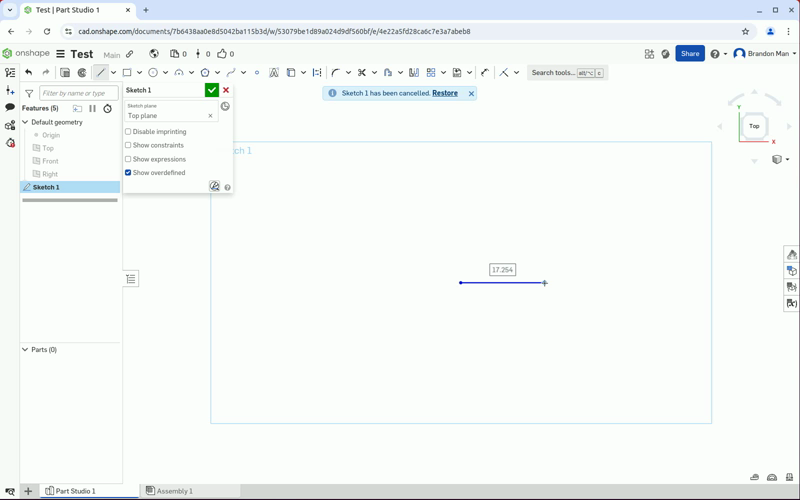
key_down(shift)
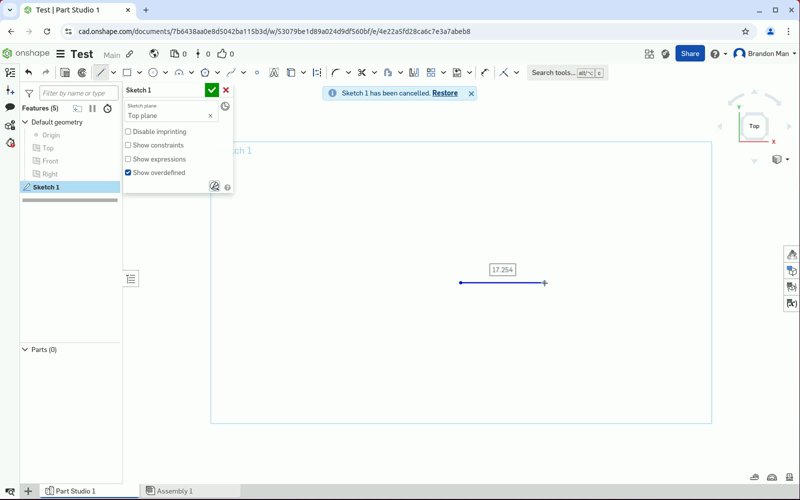
mouse_move(574, 282)
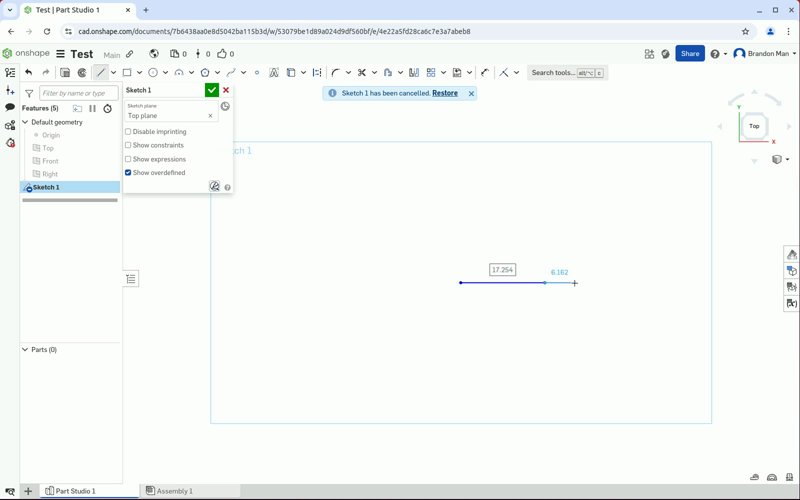
mouse_move(544, 254)
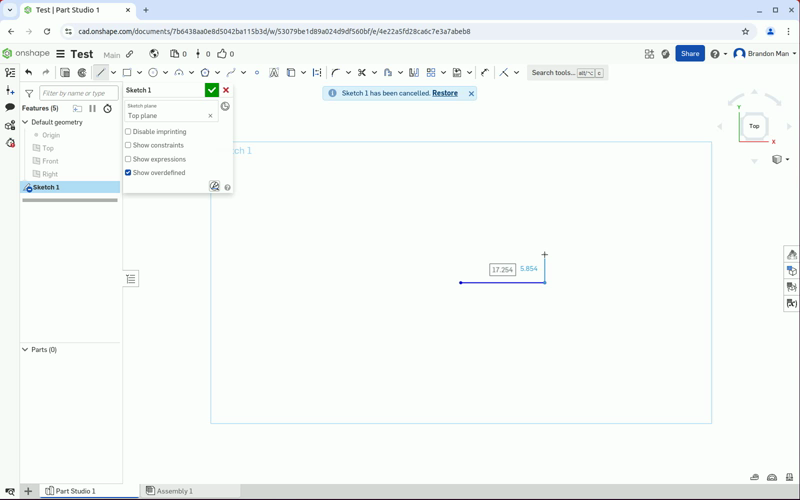
click(544, 254)
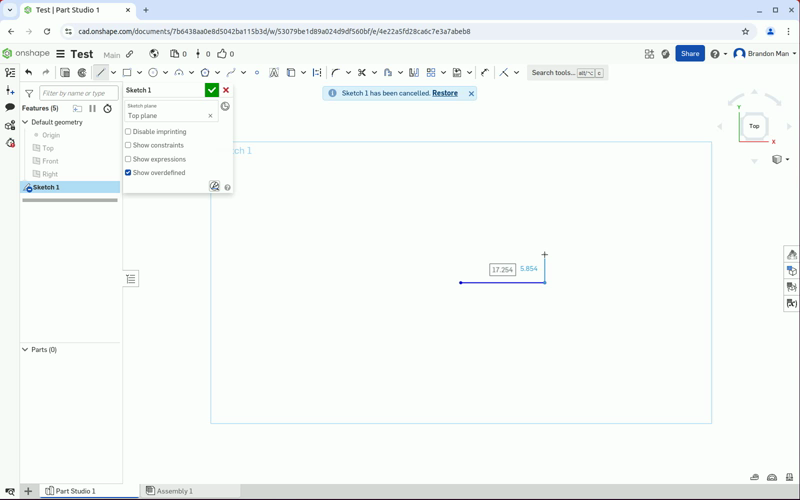
key_up(shift)
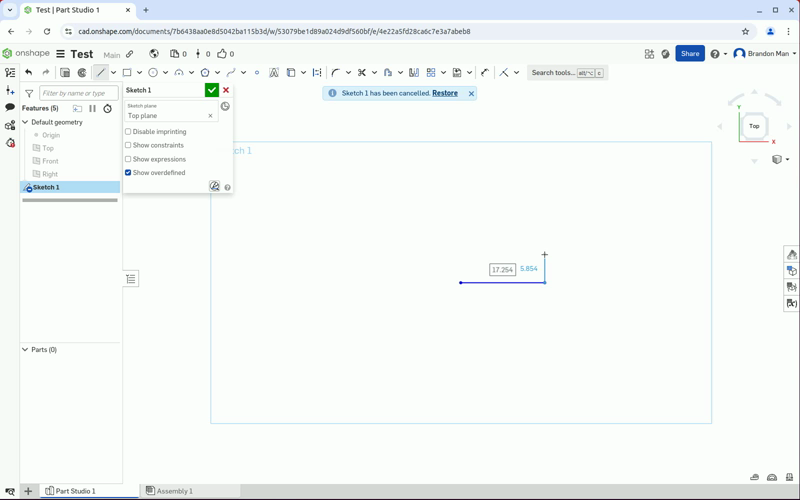
key(esc)
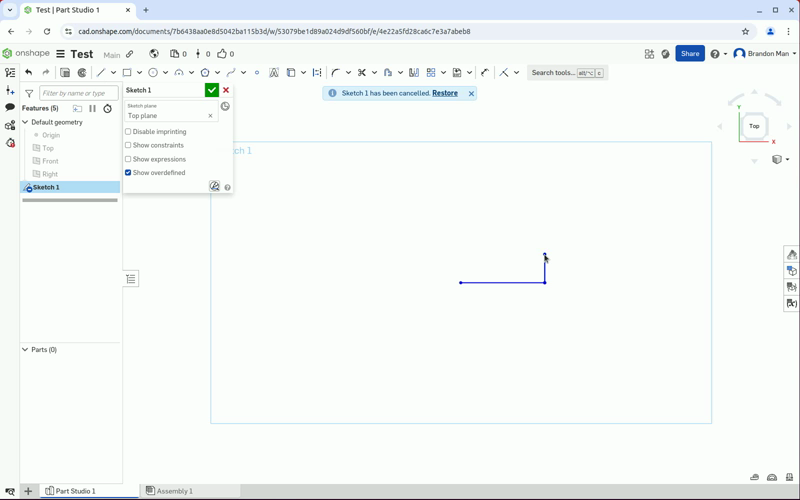
key(a)
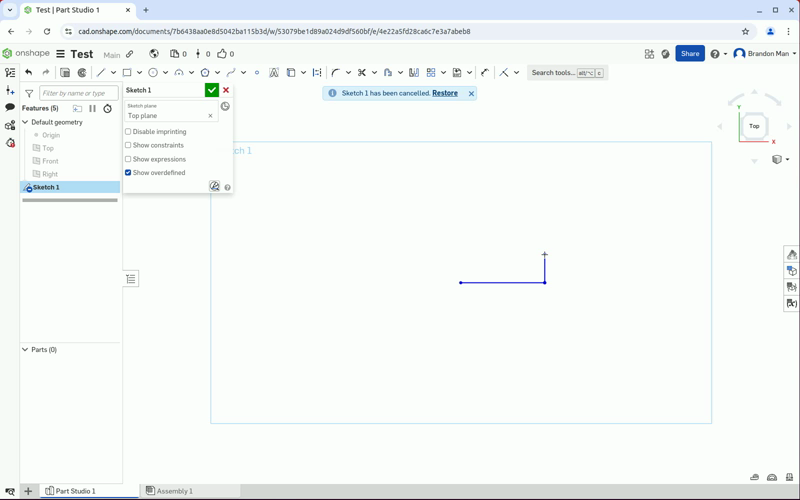
mouse_move(544, 254)
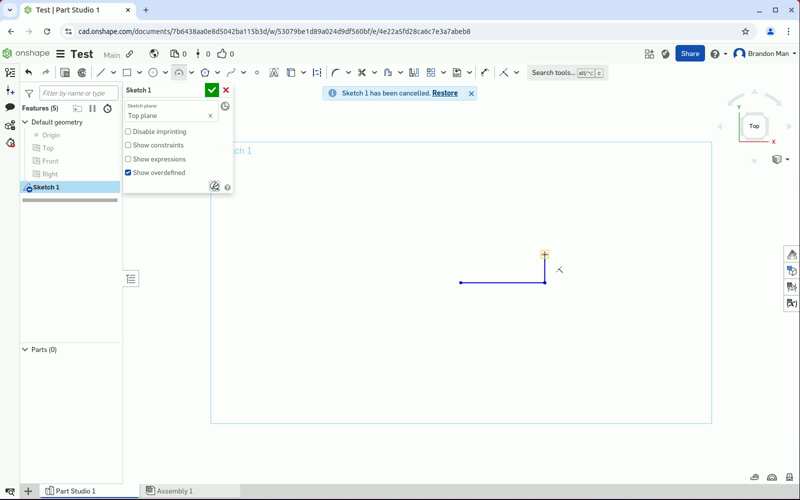
click(544, 254)
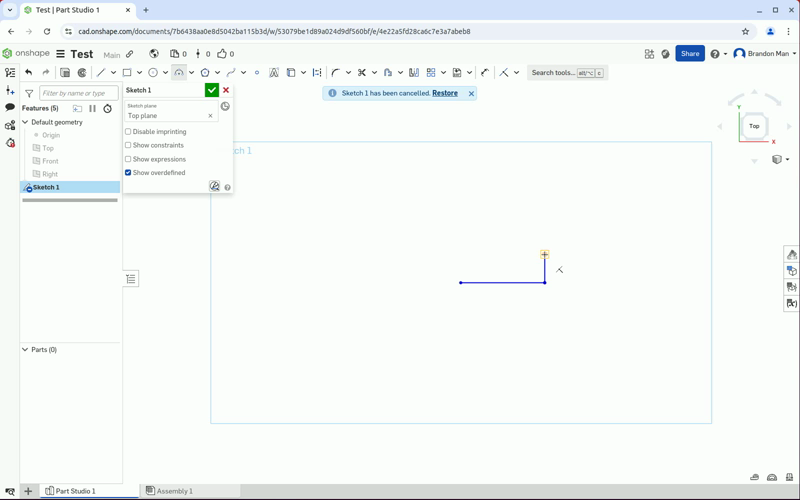
key_down(shift)
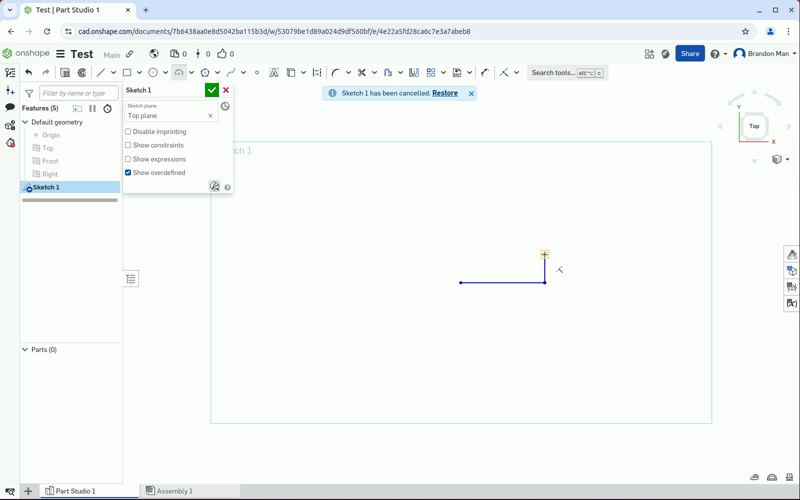
mouse_move(544, 198)
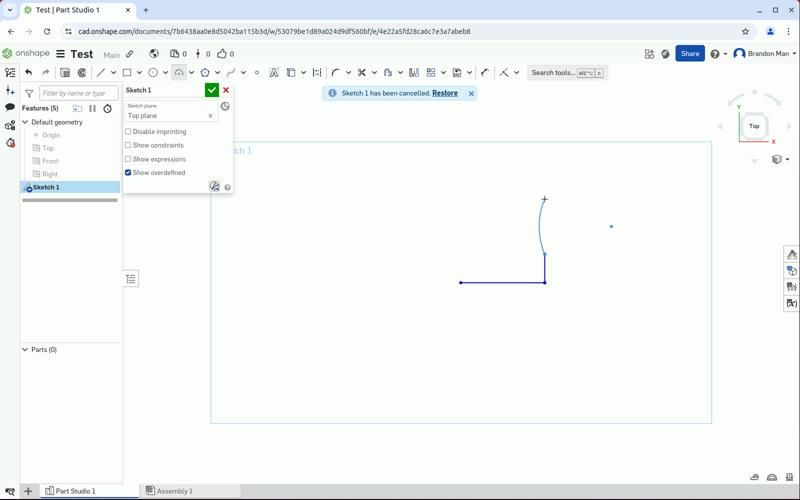
click(544, 198)
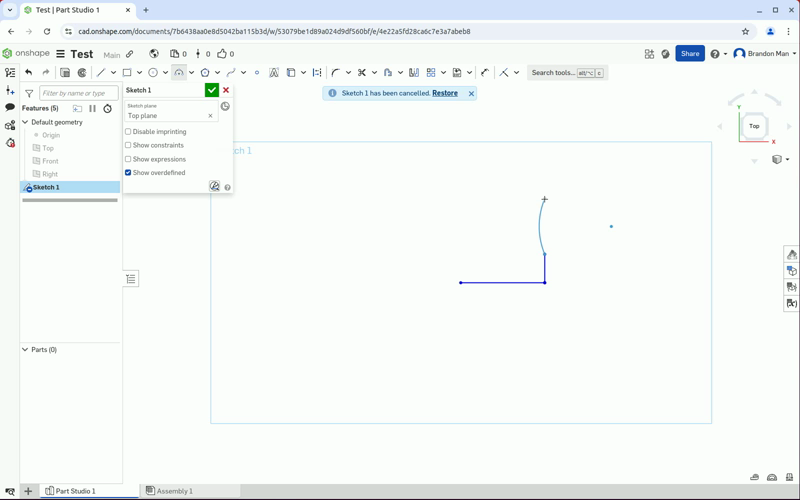
mouse_move(516, 226)
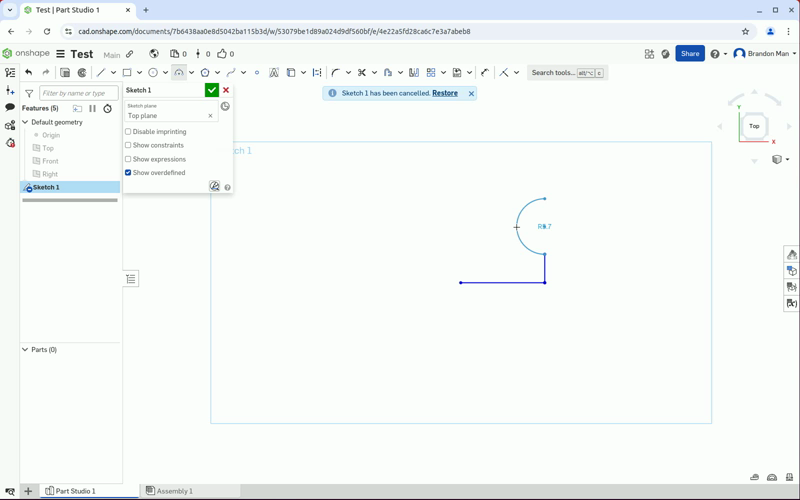
click(516, 226)
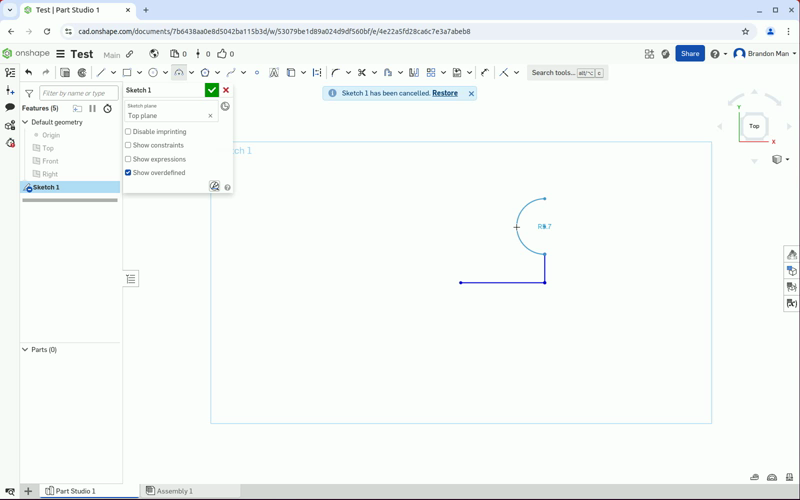
key_up(shift)
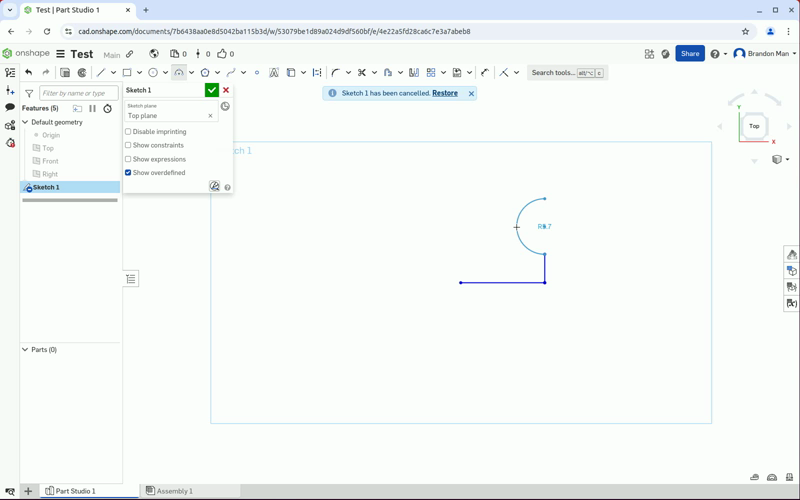
key(esc)
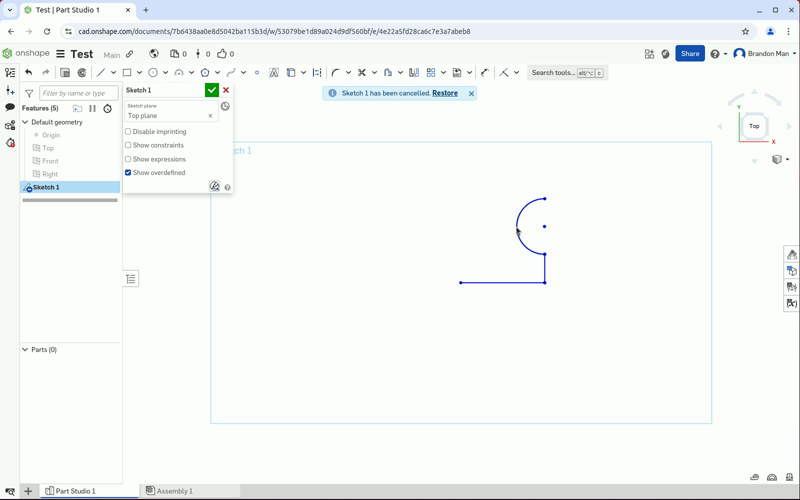
key(l)
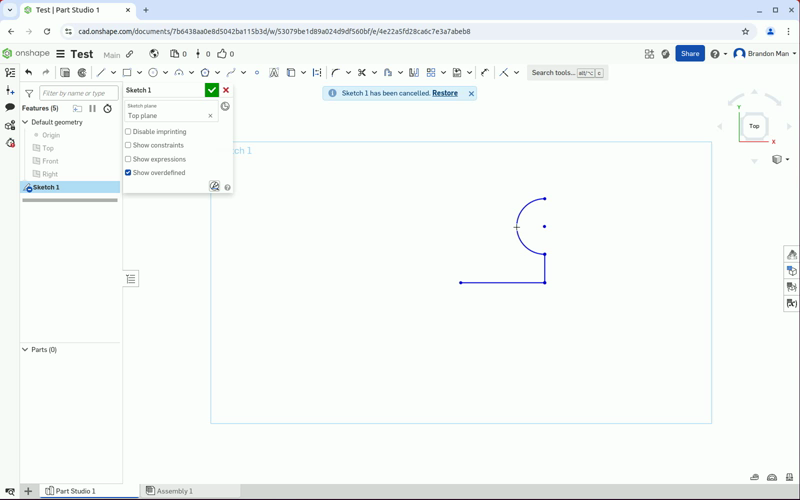
mouse_move(544, 198)
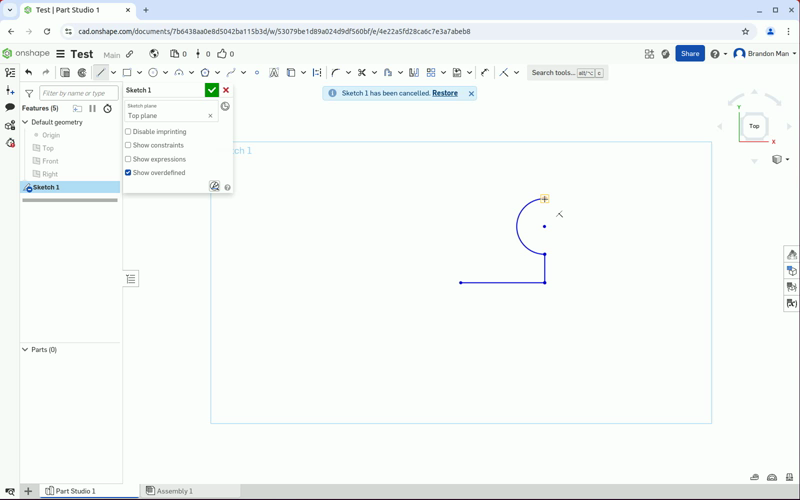
click(544, 198)
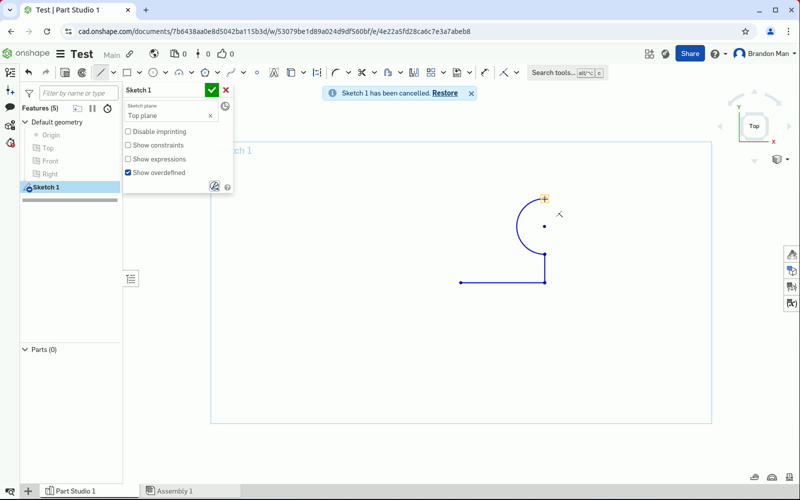
key_down(shift)
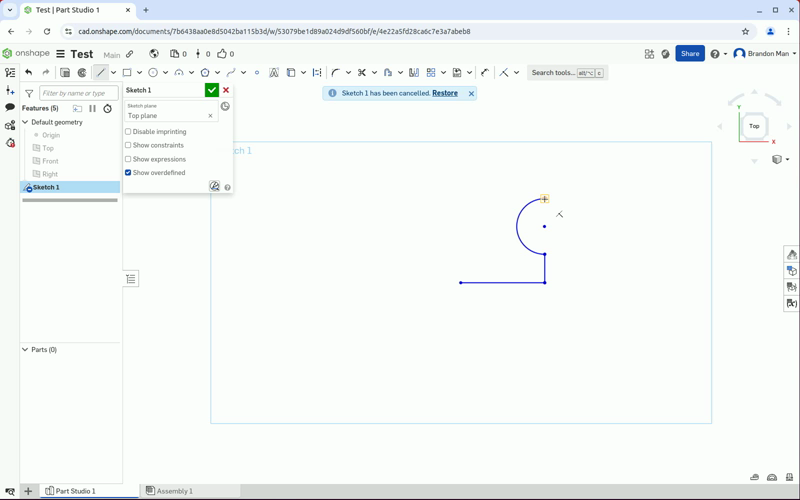
mouse_move(574, 198)
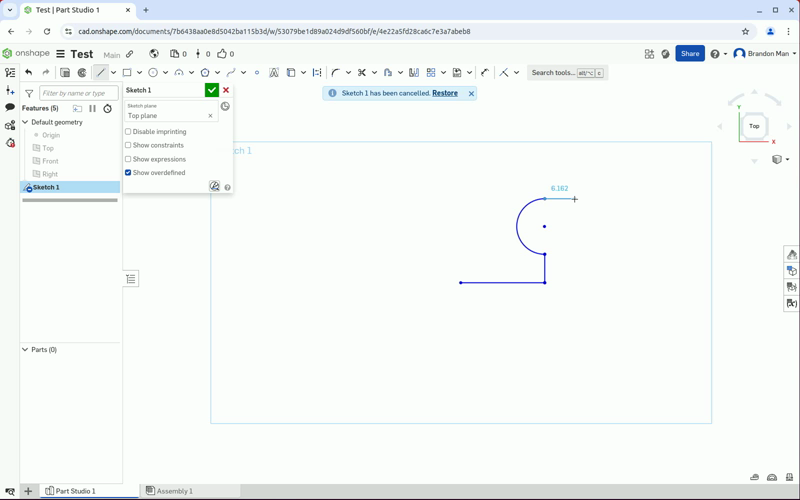
mouse_move(544, 170)
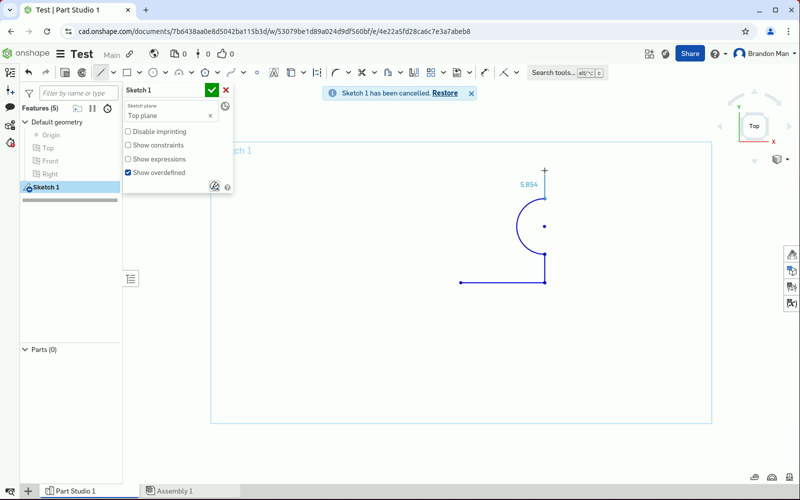
click(544, 170)
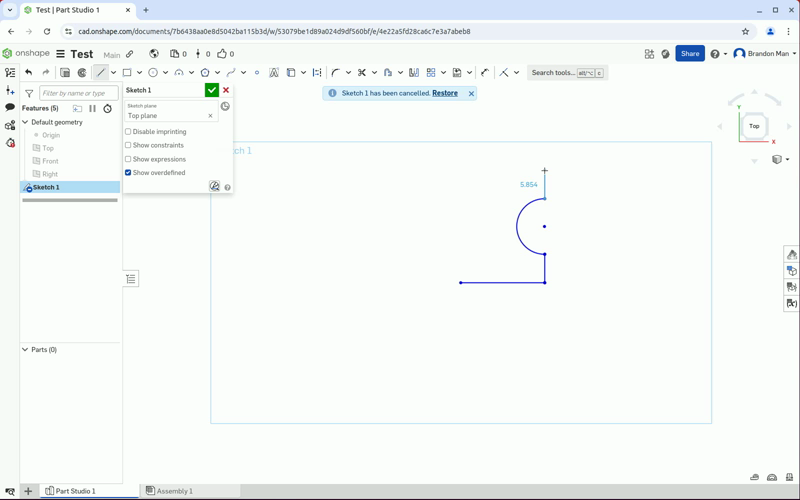
key_up(shift)
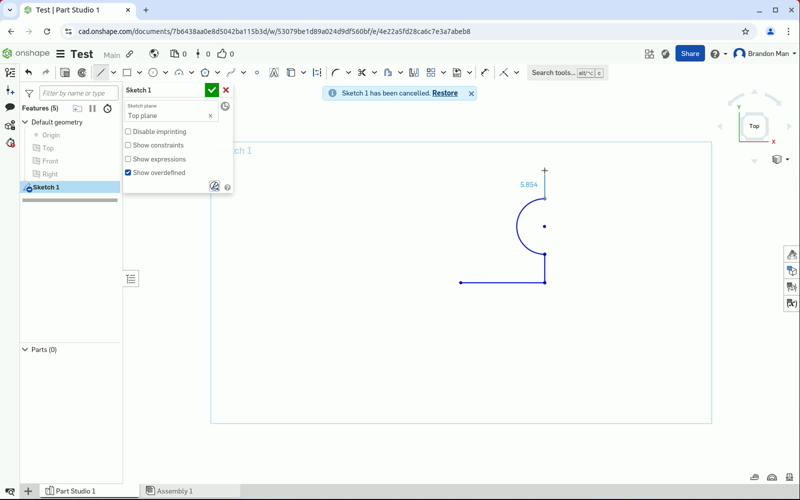
key_down(shift)
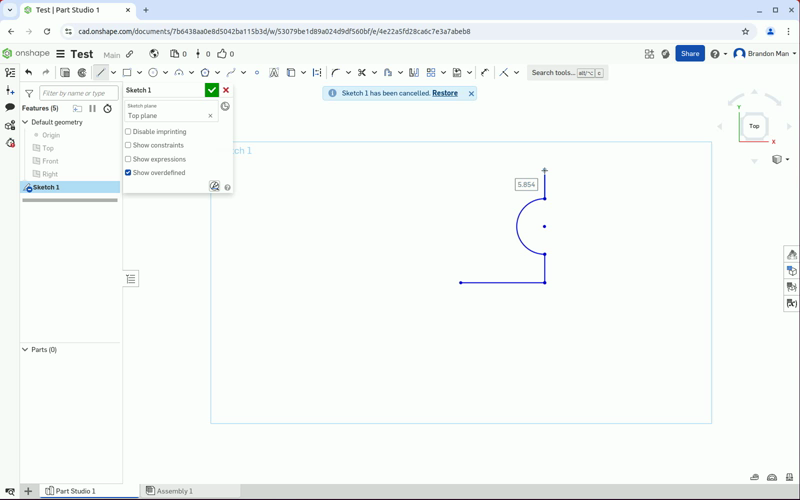
mouse_move(460, 170)
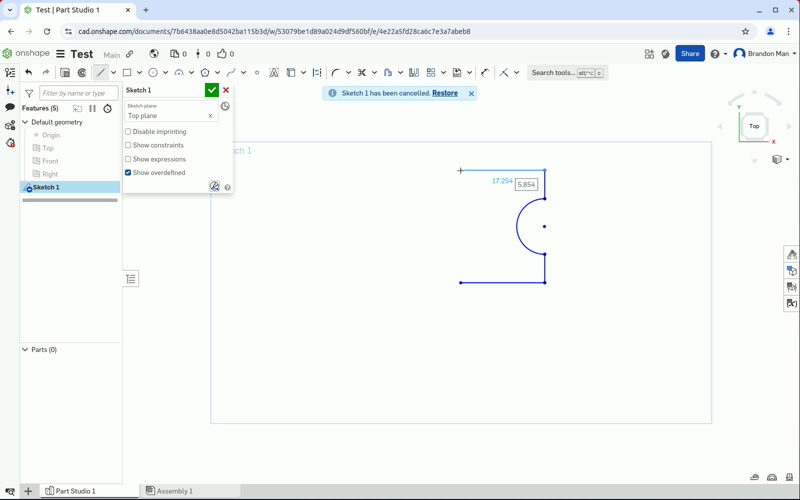
click(460, 170)
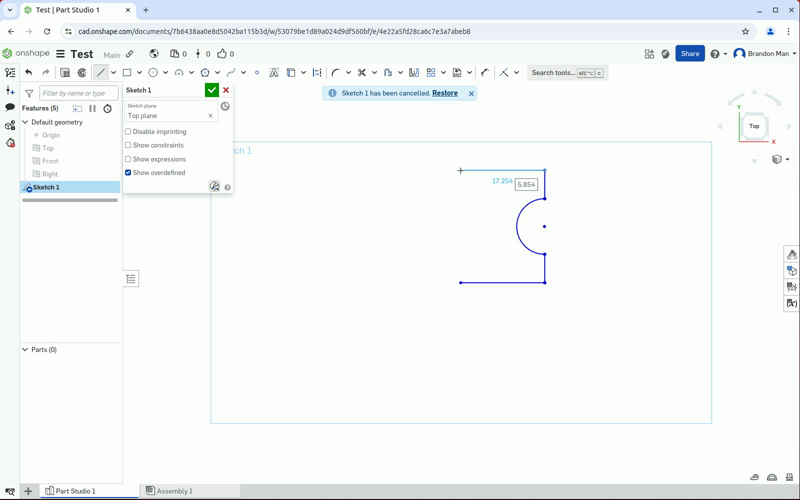
key_up(shift)
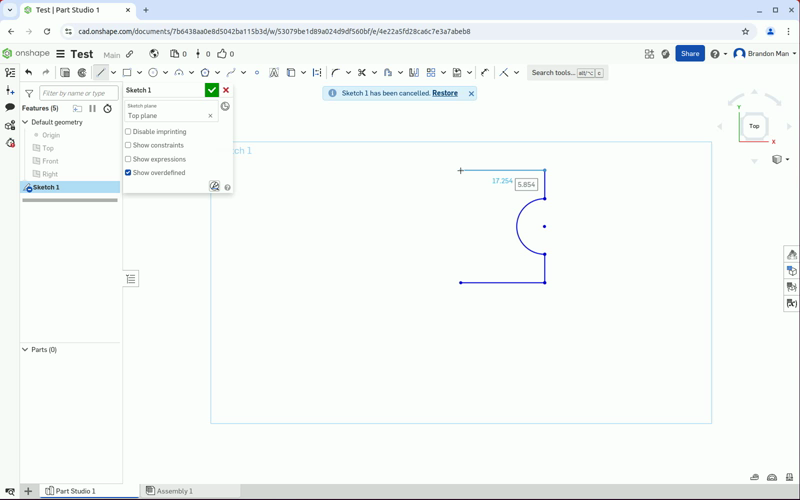
key(esc)
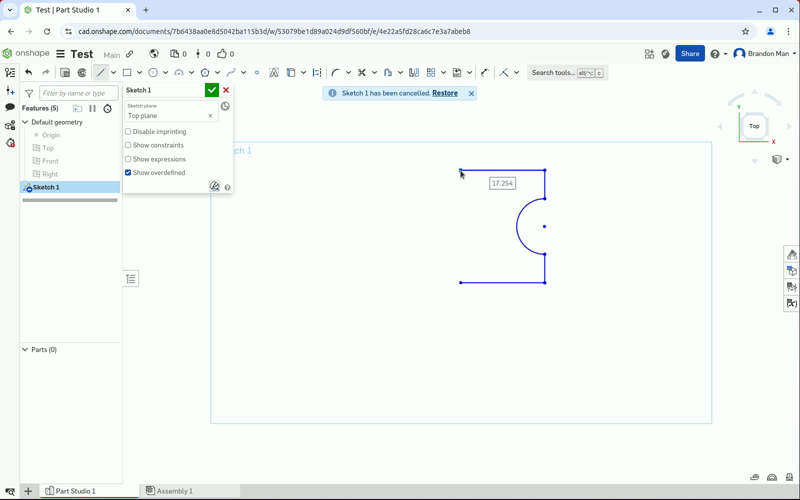
key(a)
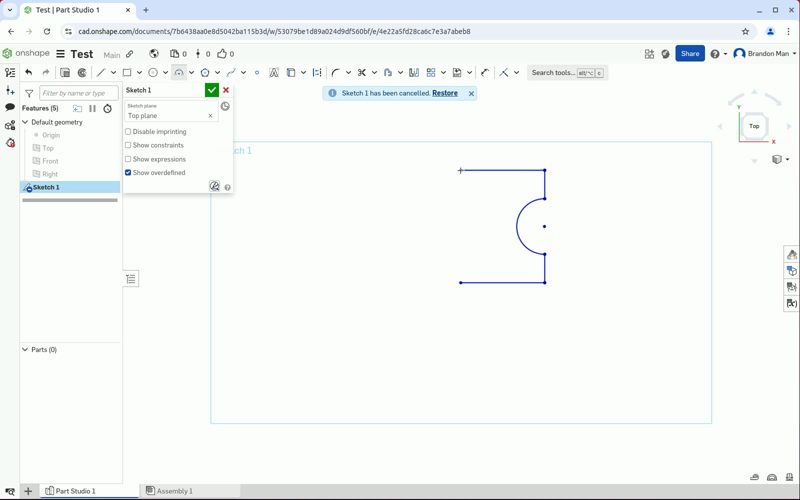
mouse_move(460, 170)
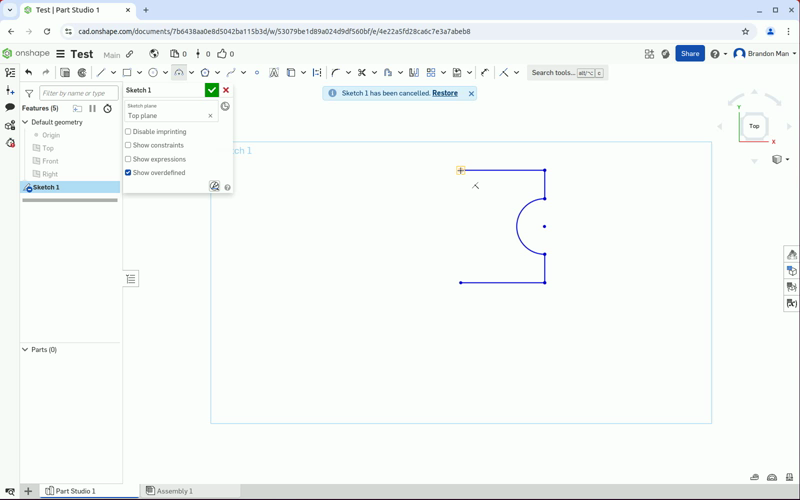
click(460, 170)
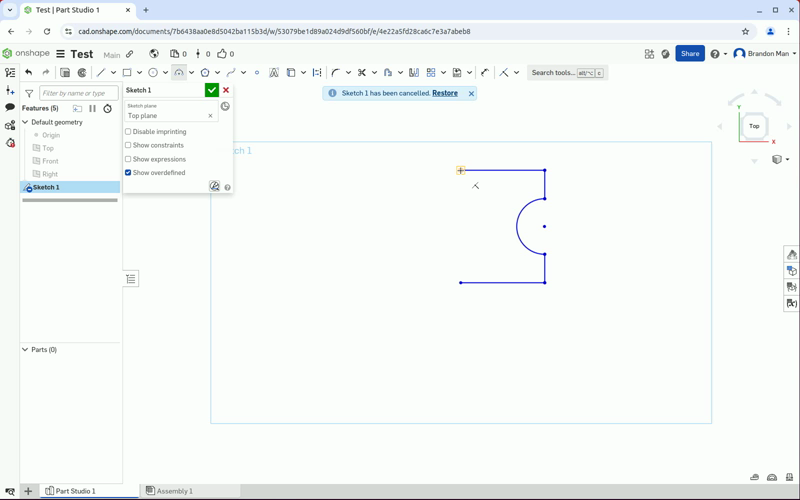
mouse_move(460, 282)
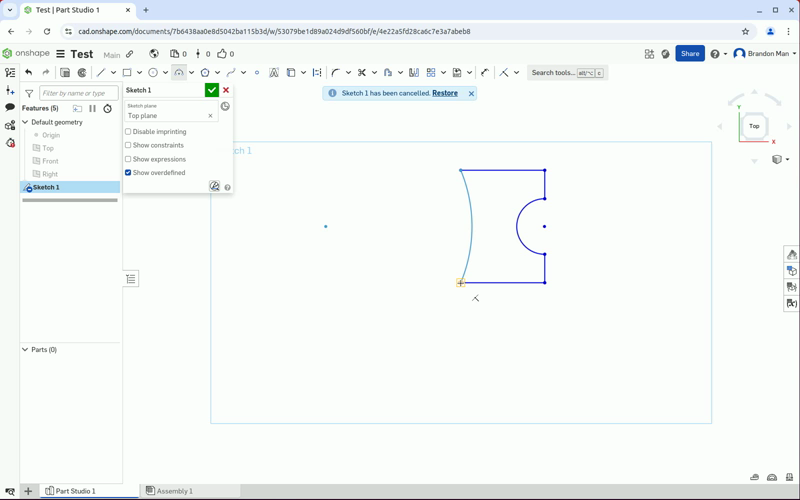
click(460, 282)
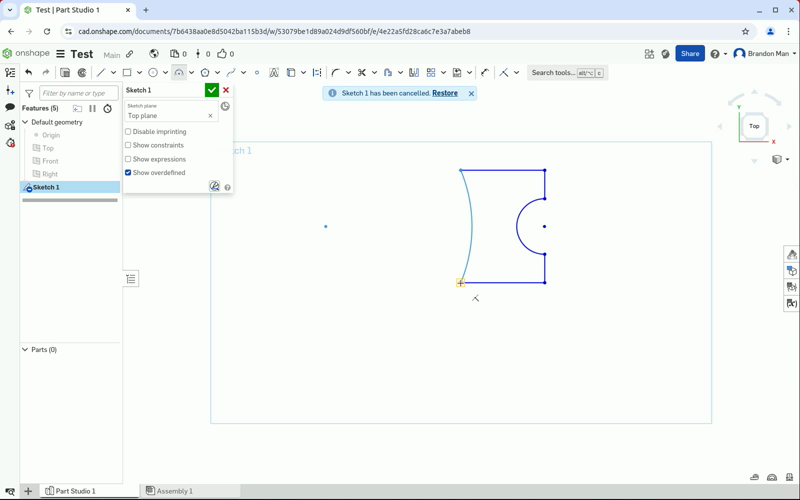
key_down(shift)
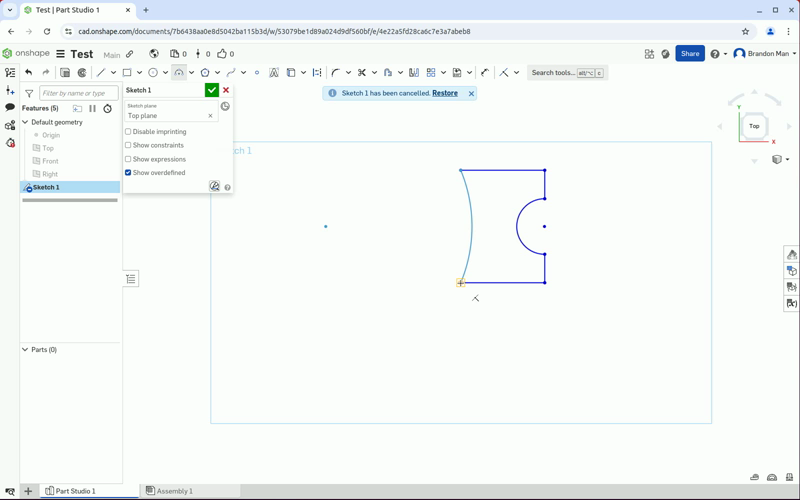
mouse_move(404, 226)
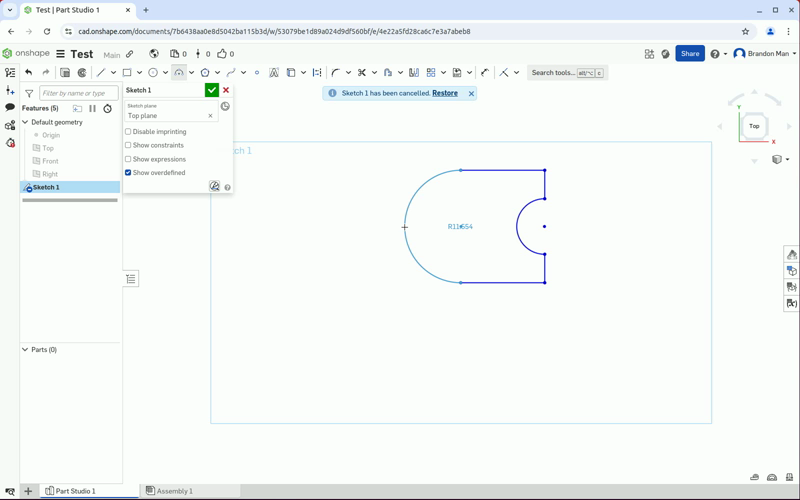
click(404, 226)
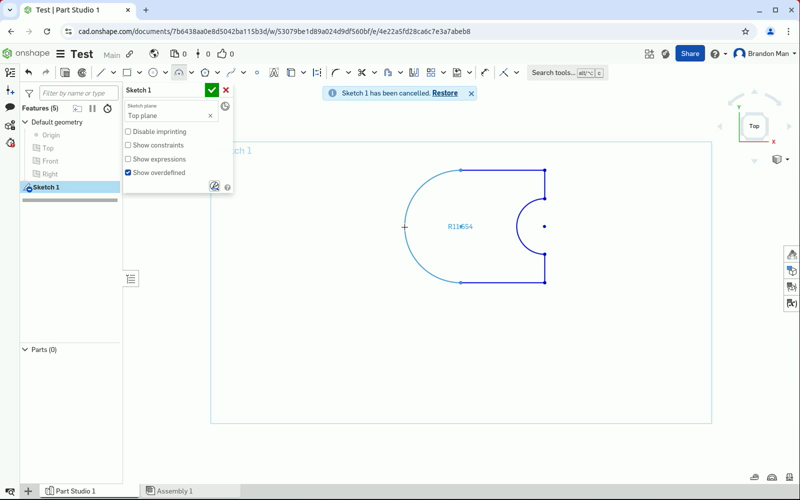
key_up(shift)
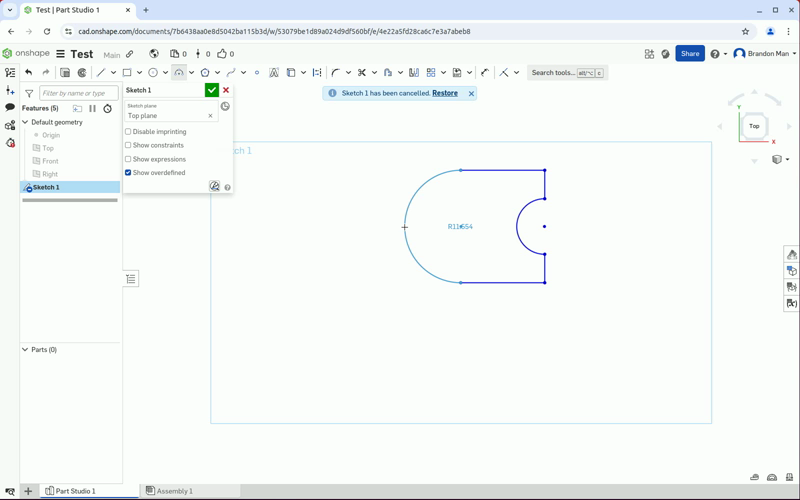
key(esc)
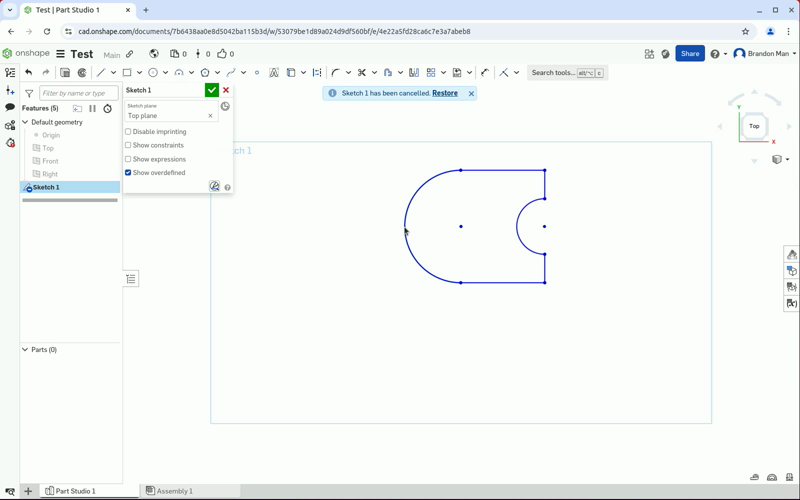
mouse_move(449, 233)
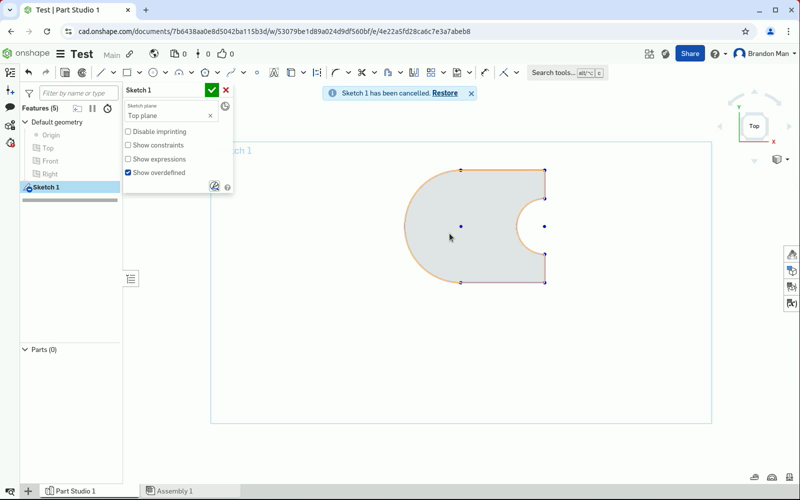
scroll(6)
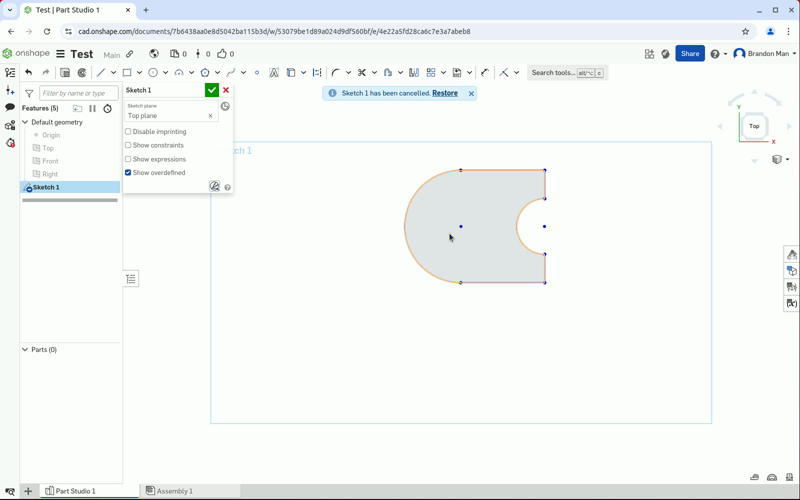
scroll(6)
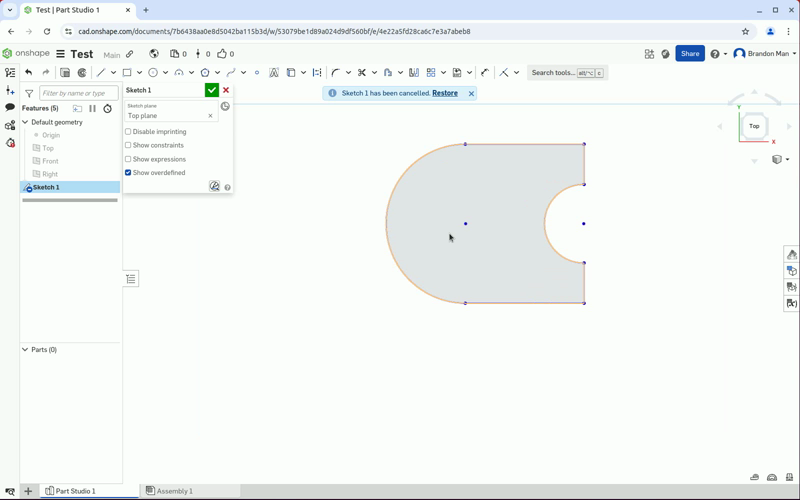
scroll(6)
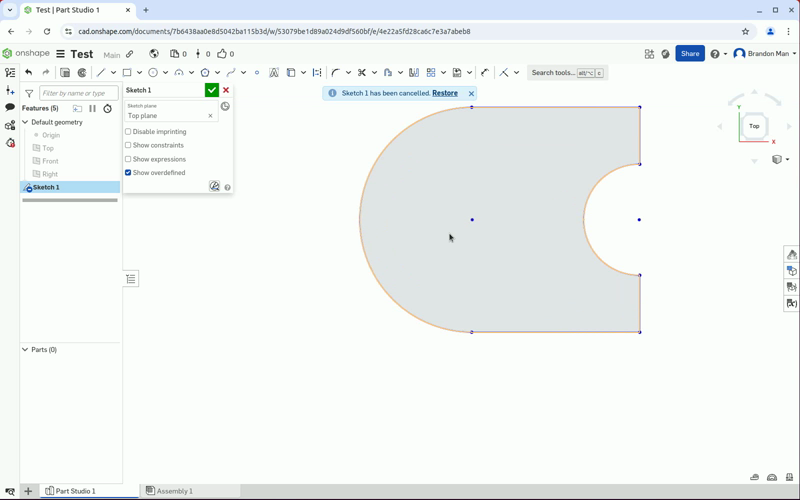
scroll(6)
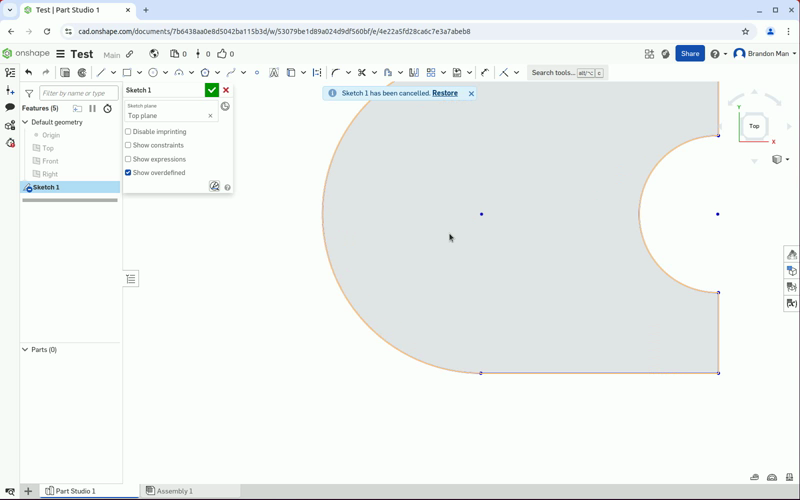
scroll(6)
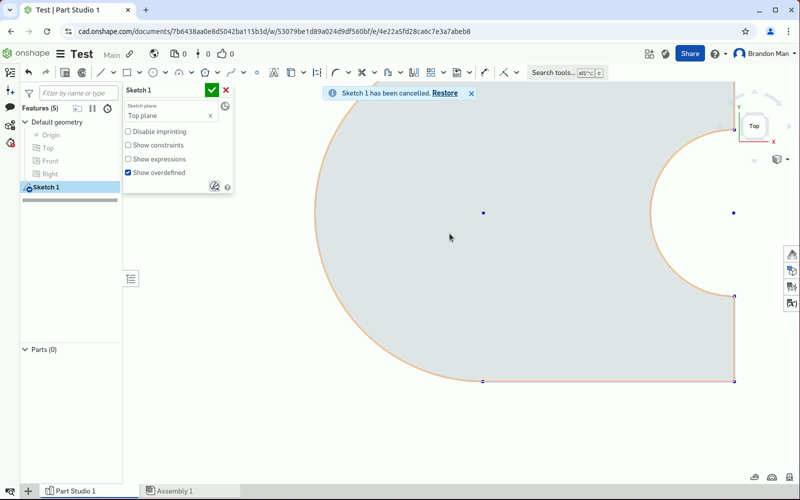
scroll(6)
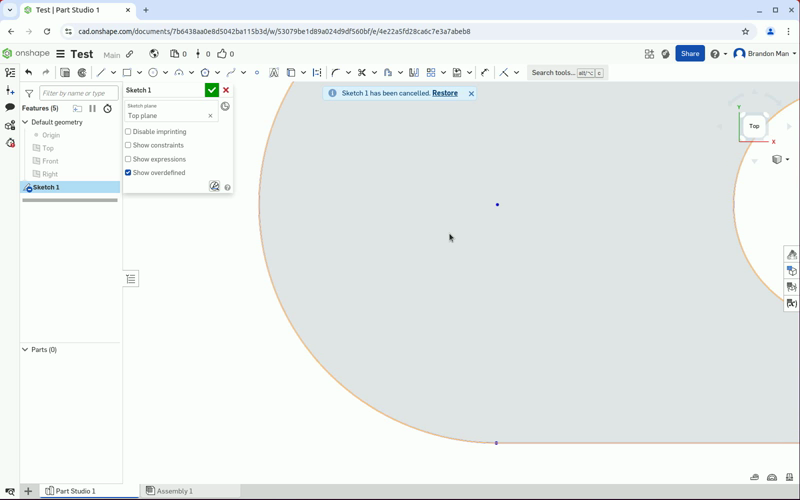
scroll(6)
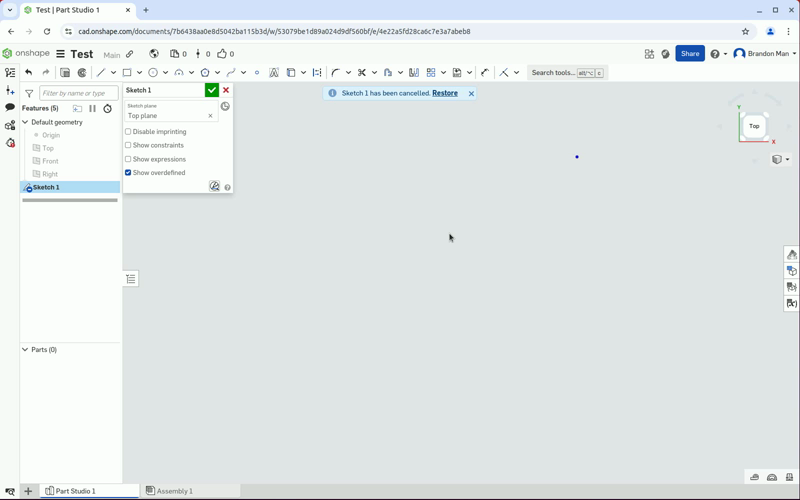
click(449, 233)
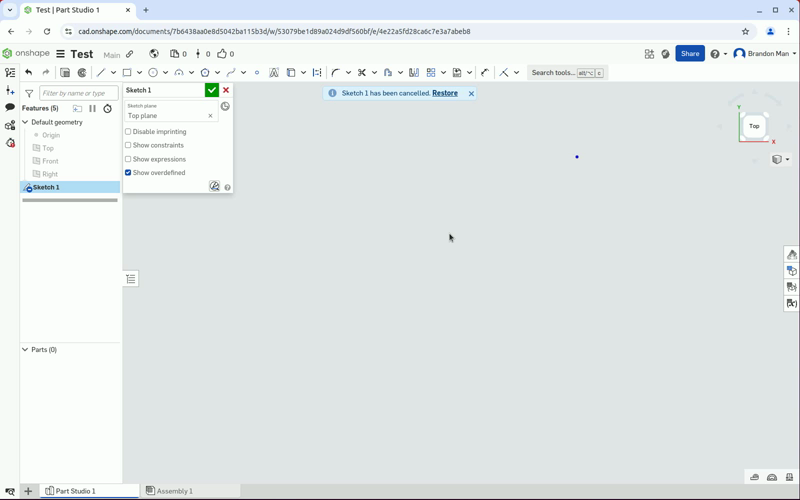
scroll(-6)
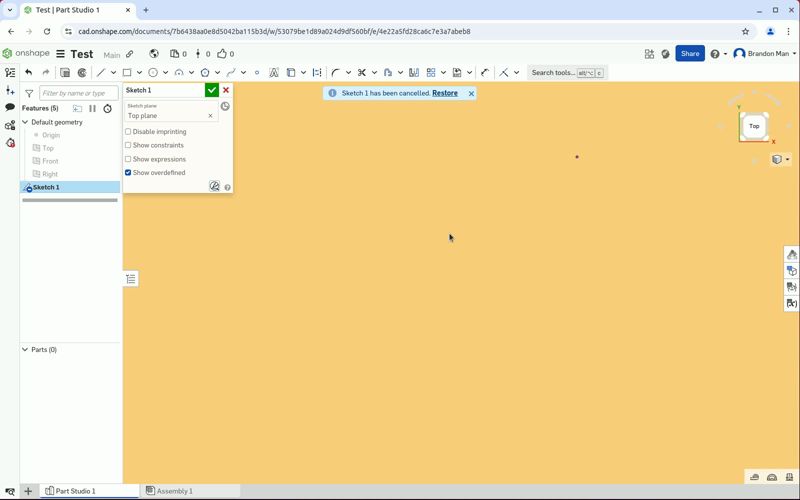
scroll(-6)
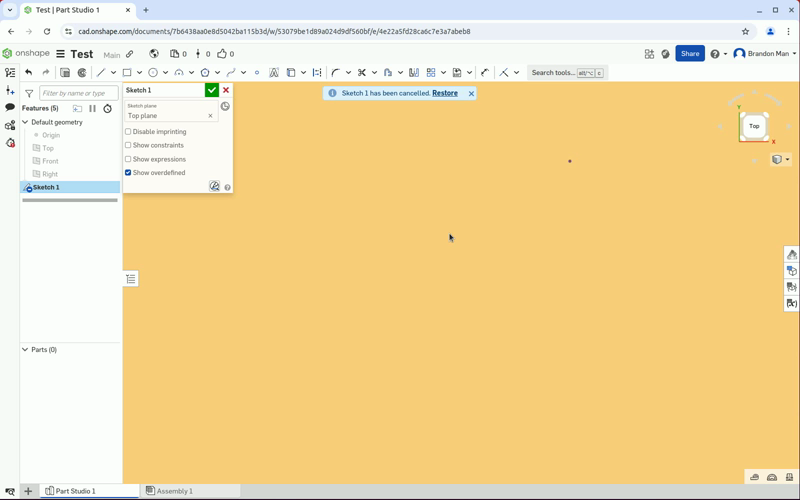
scroll(-6)
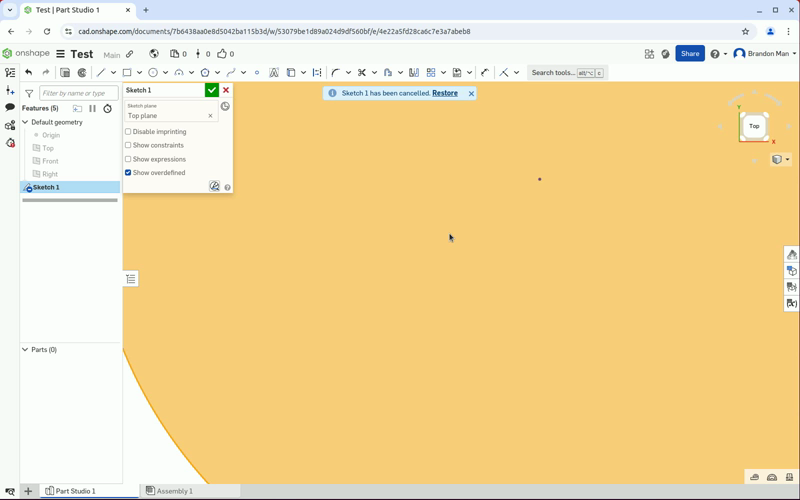
scroll(-6)
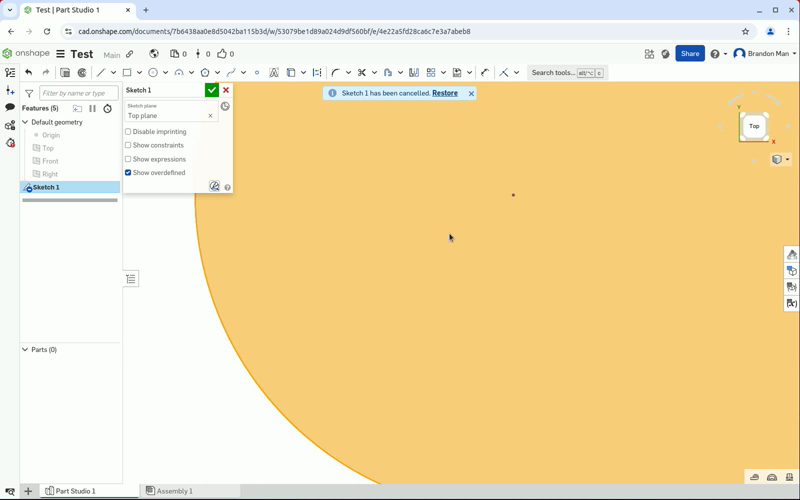
scroll(-6)
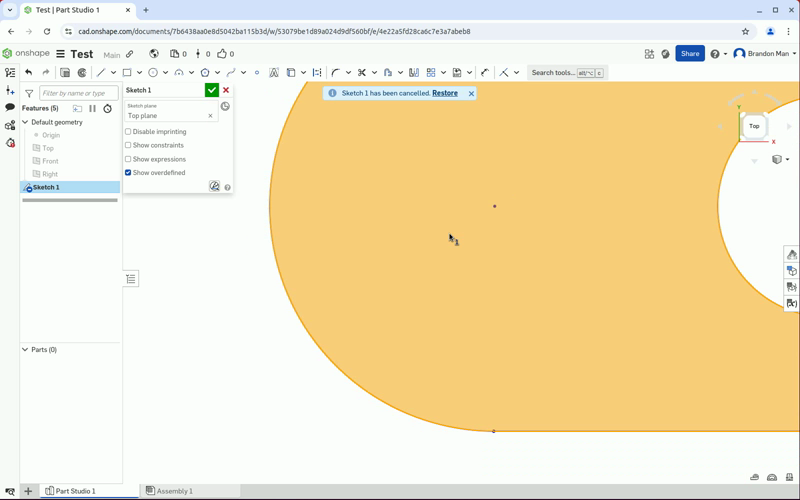
scroll(-6)
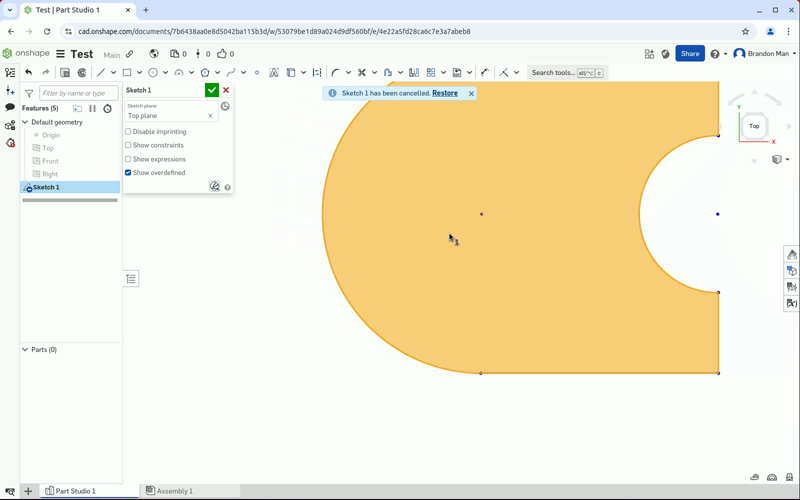
scroll(-6)
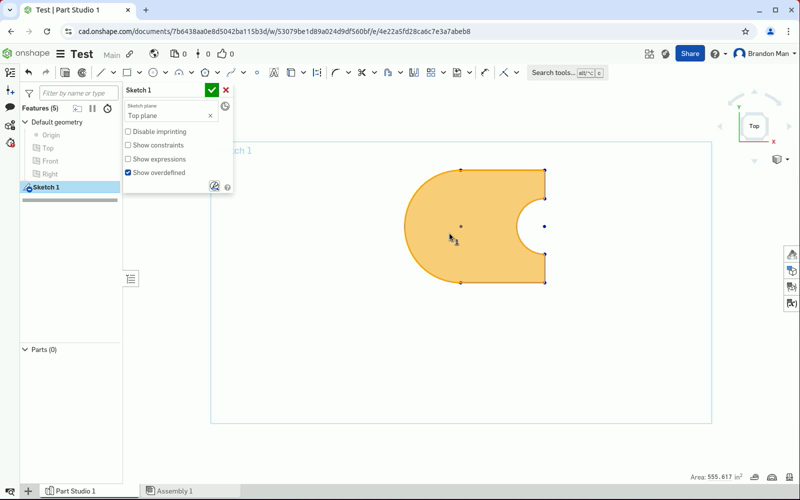
mouse_move(73, 352)
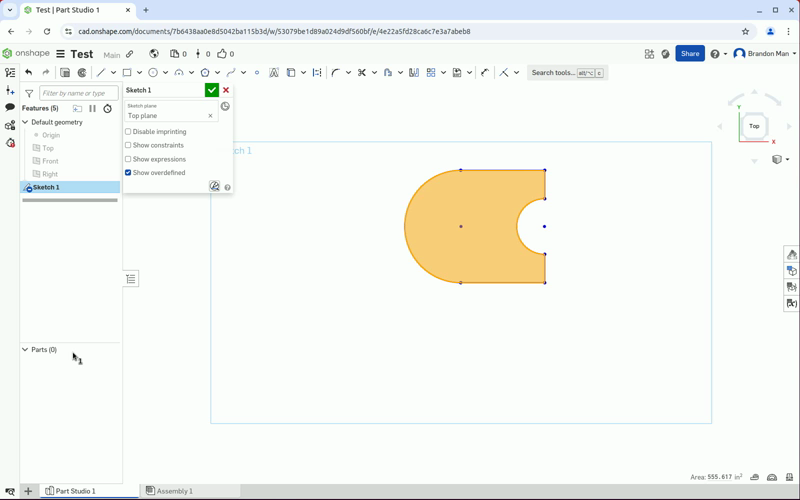
key(shift+y)
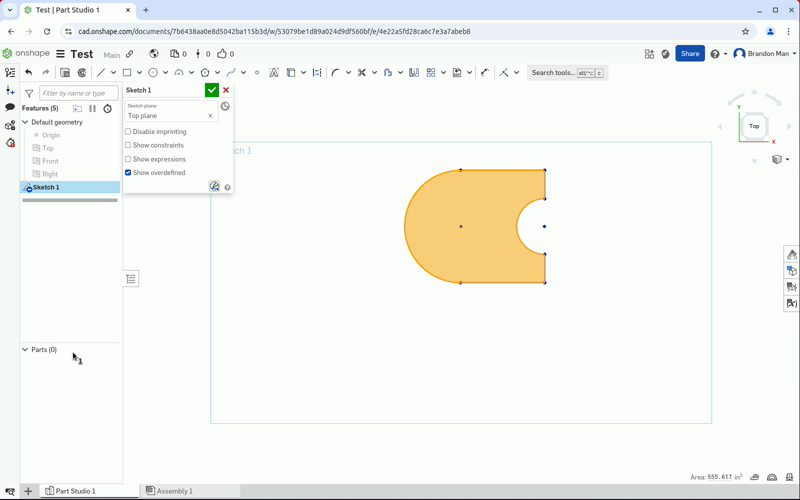
key(shift+e)
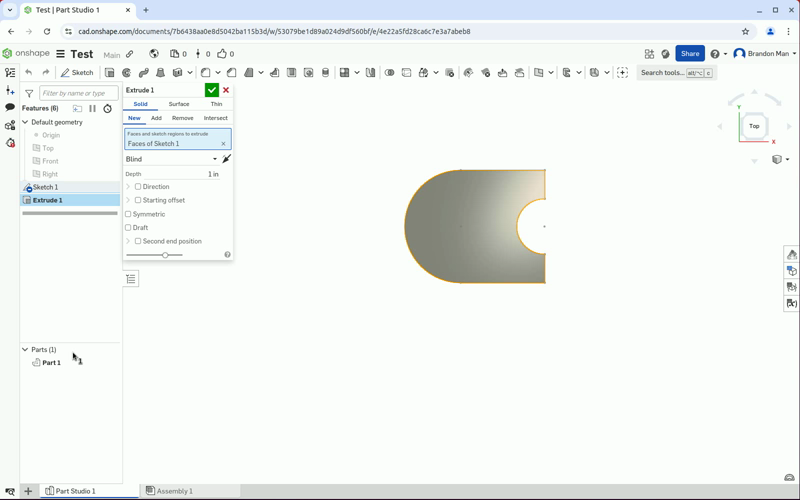
mouse_move(143, 106)
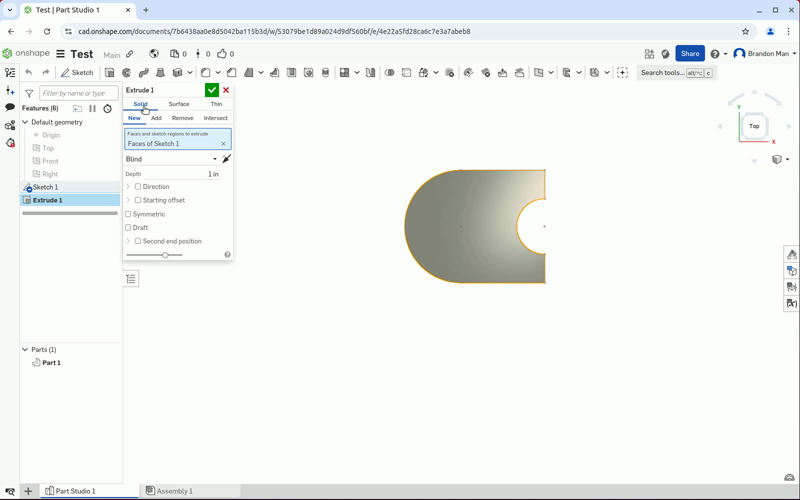
click(143, 106)
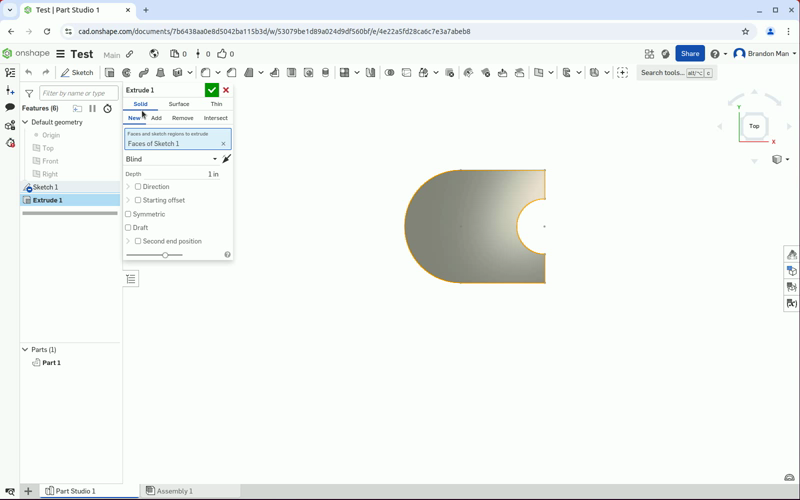
mouse_move(137, 120)
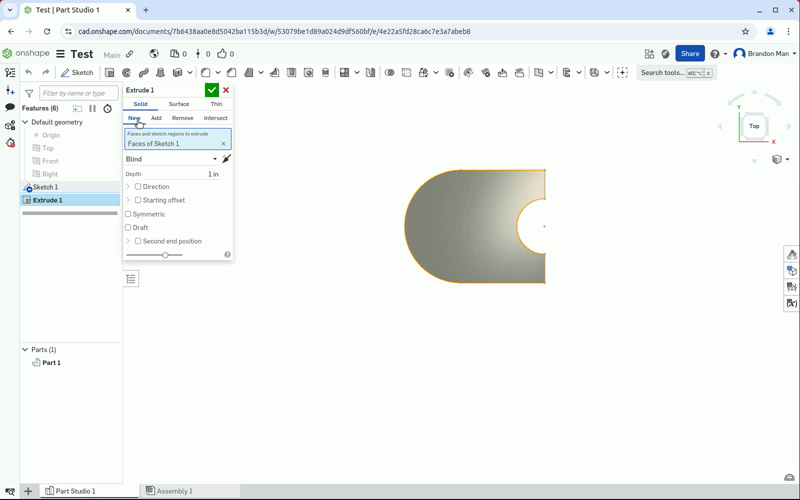
click(137, 120)
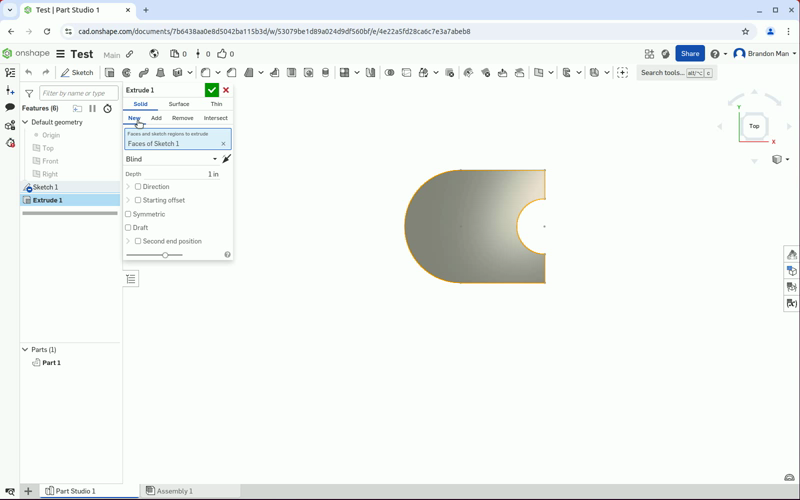
key(tab, 4)
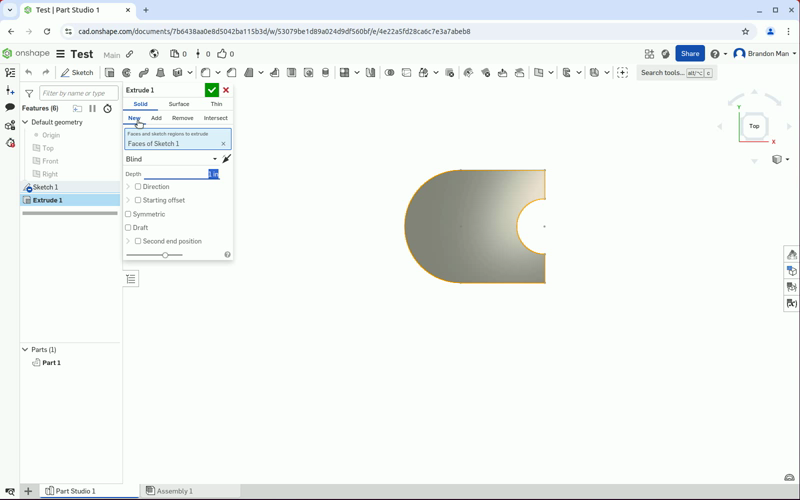
text(11.554)
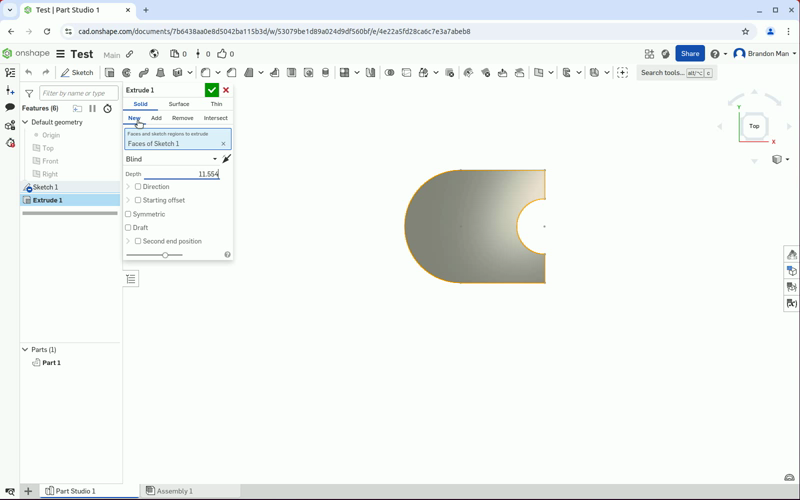
key(enter)
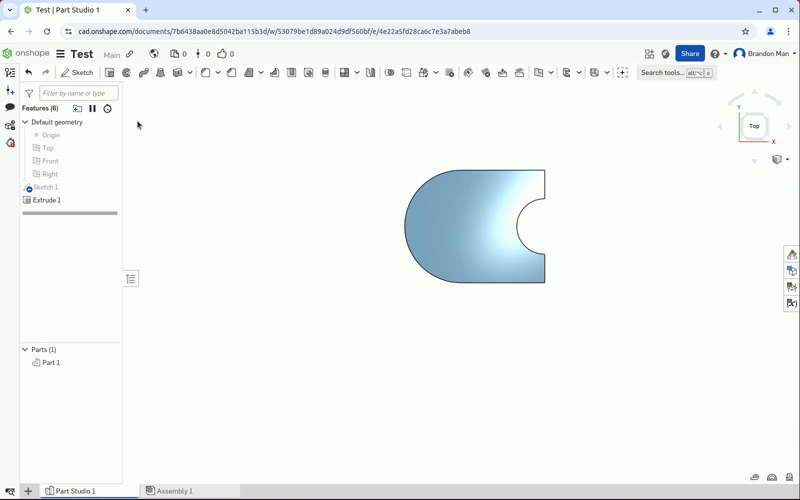
key(shift+h)
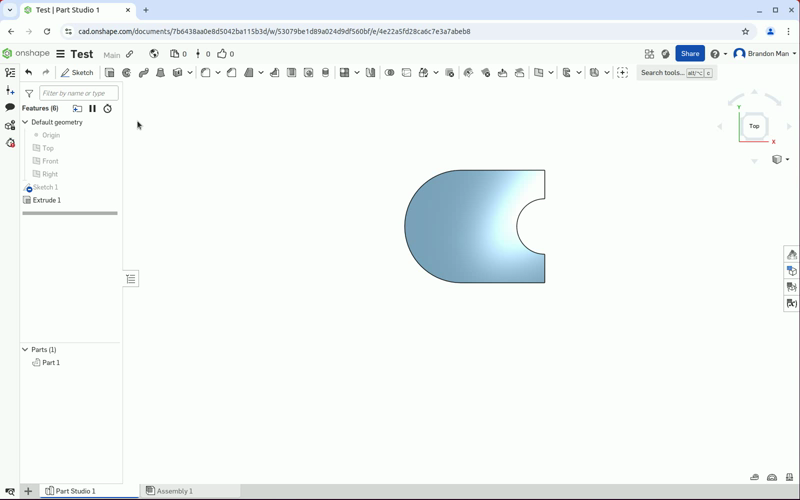
key(shift+h)
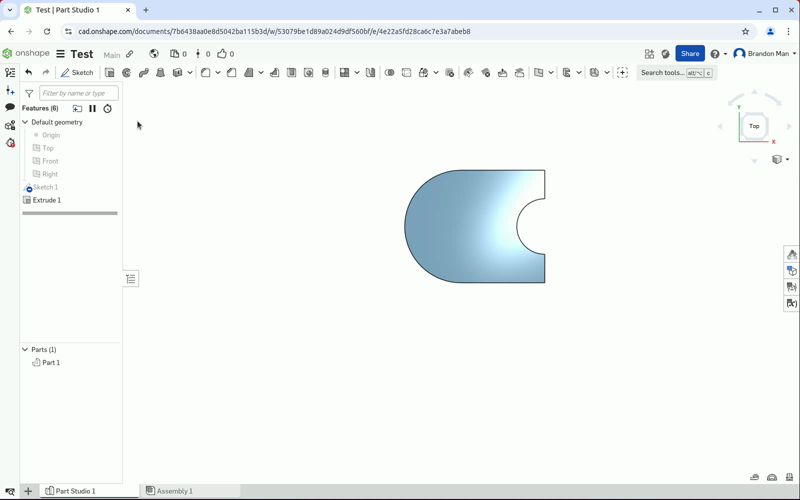
mouse_move(73, 189)
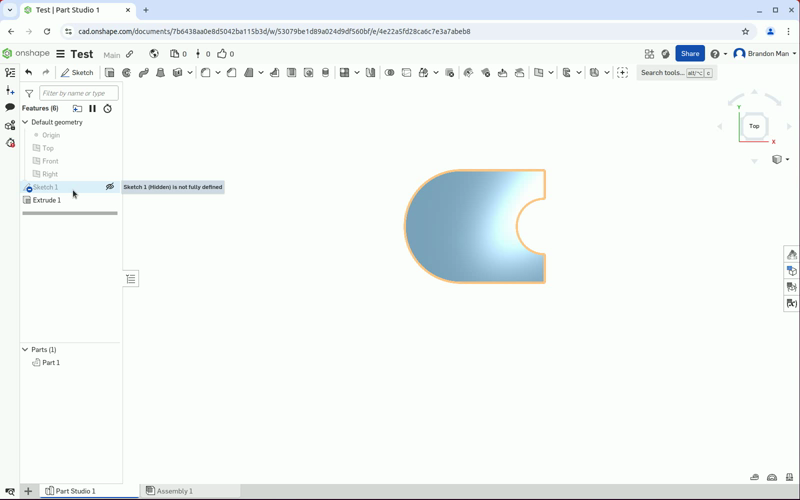
click(73, 189)
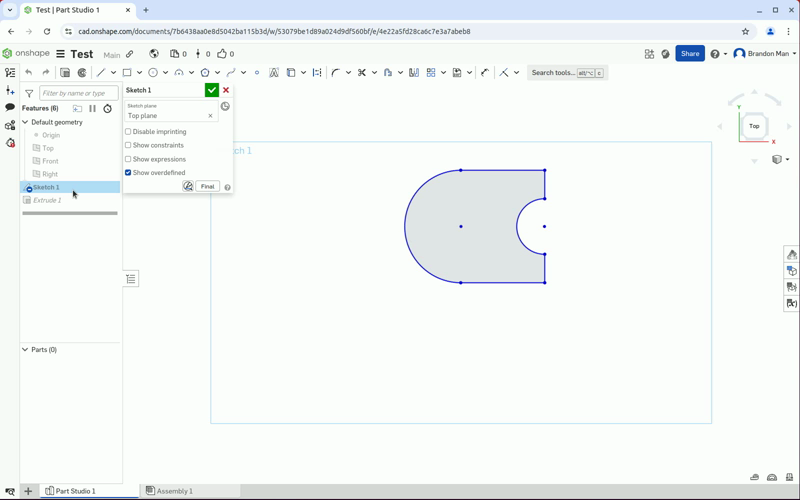
mouse_move(229, 92)
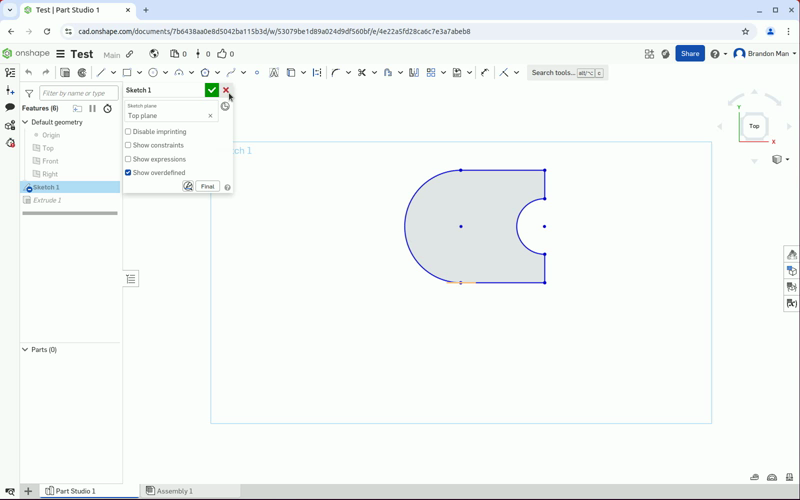
click(229, 92)
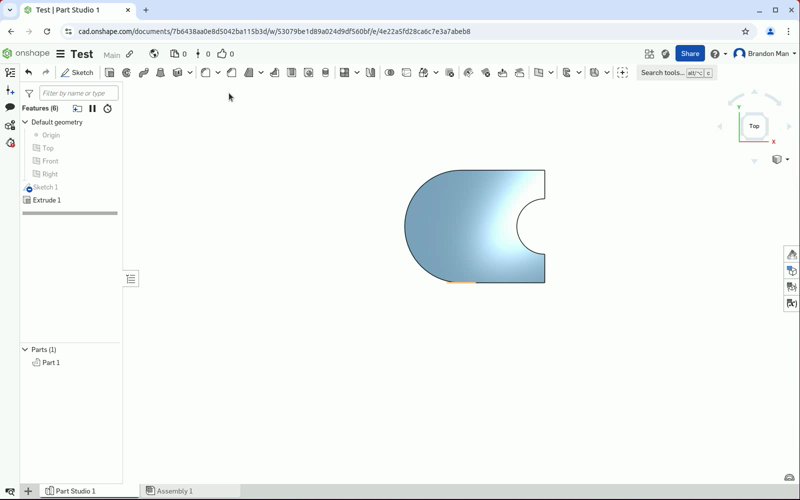
mouse_move(541, 75)
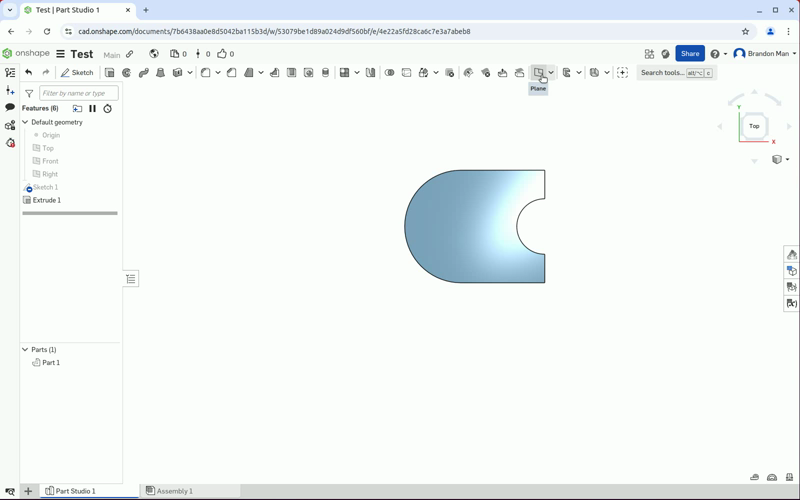
click(541, 75)
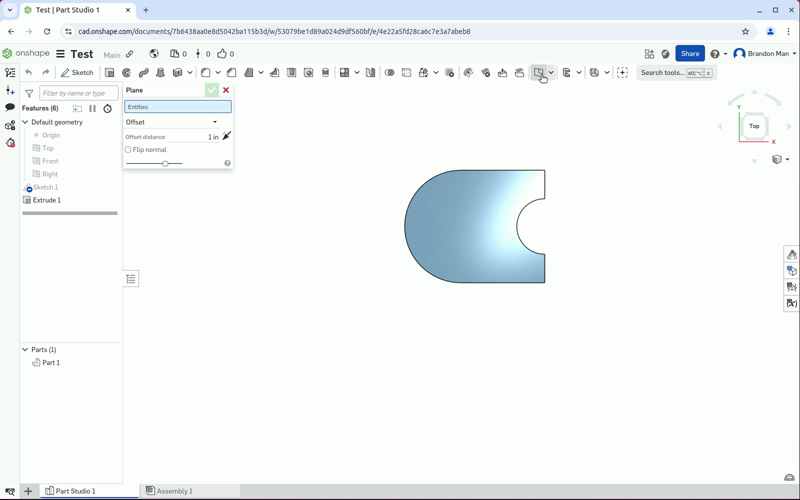
mouse_move(73, 150)
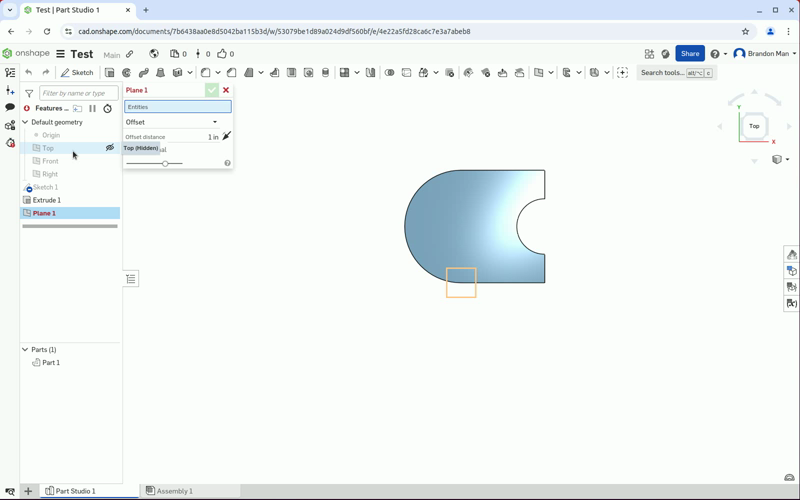
click(73, 150)
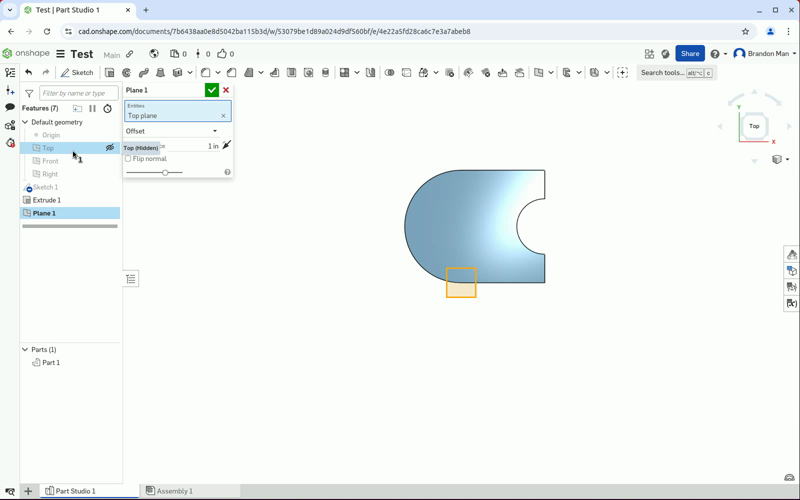
key(tab, 2)
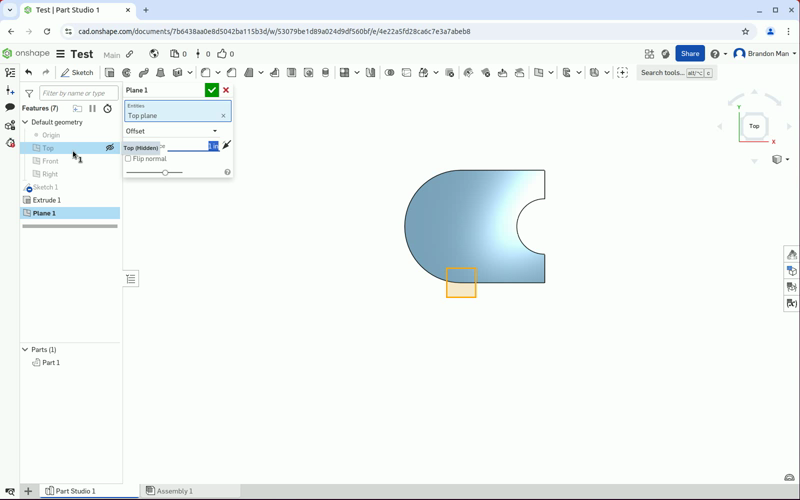
text(11.554)
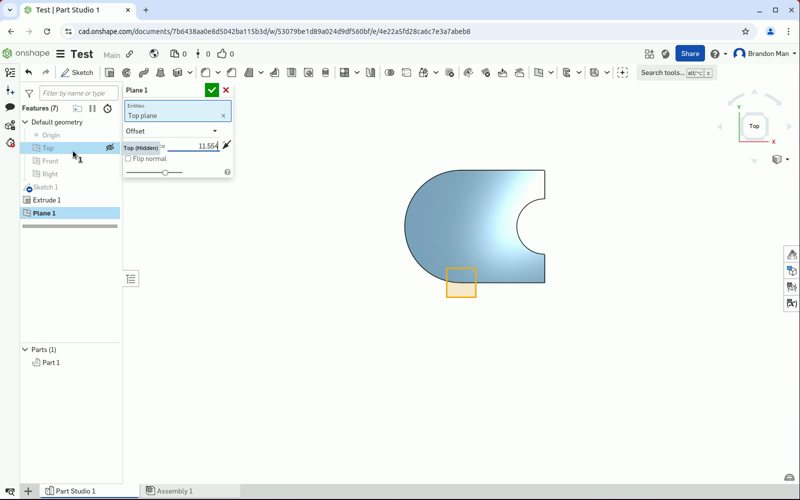
key(enter, 2)
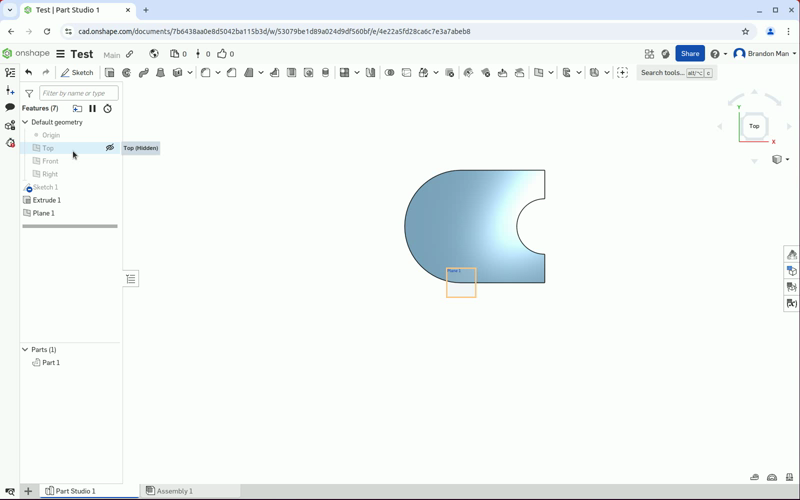
key(shift+s)
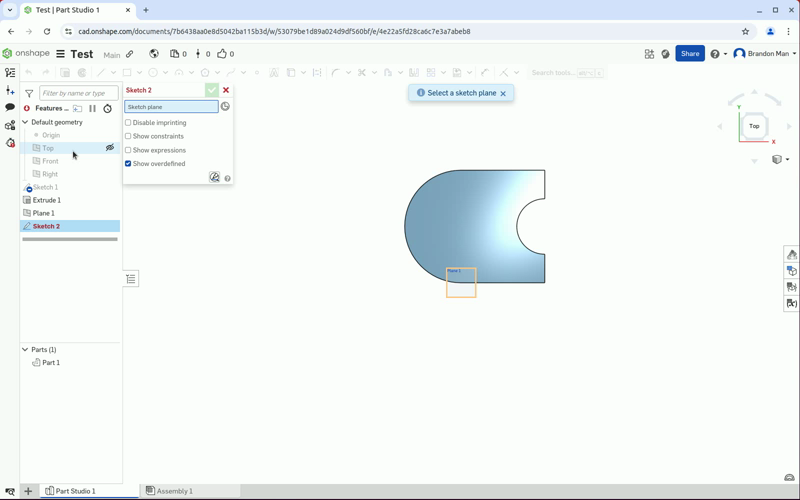
mouse_move(73, 215)
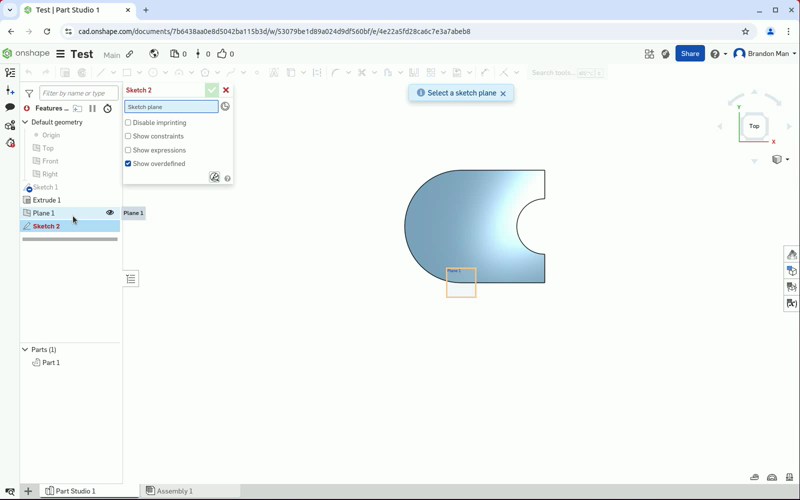
click(73, 215)
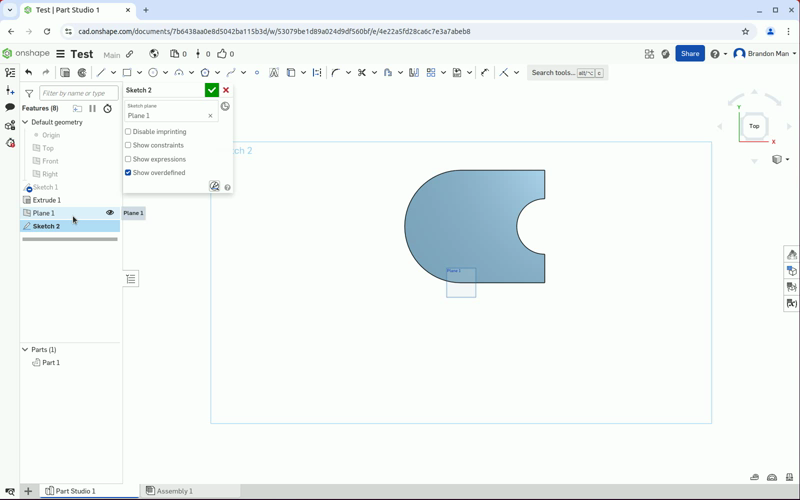
mouse_move(73, 352)
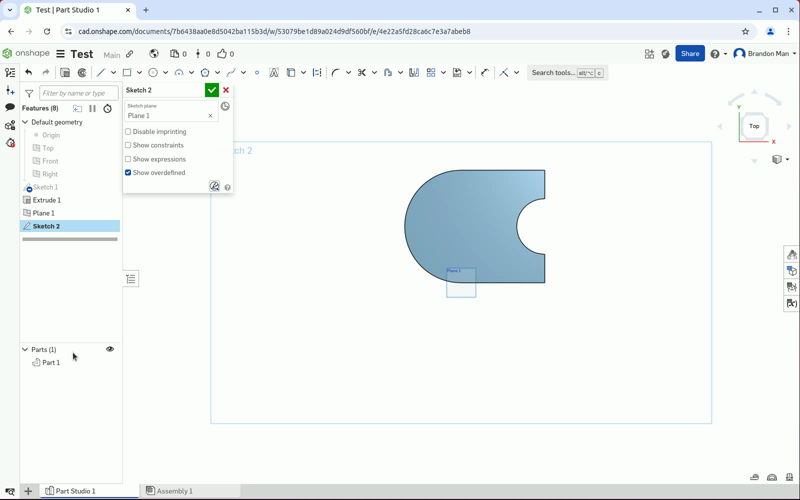
key(y)
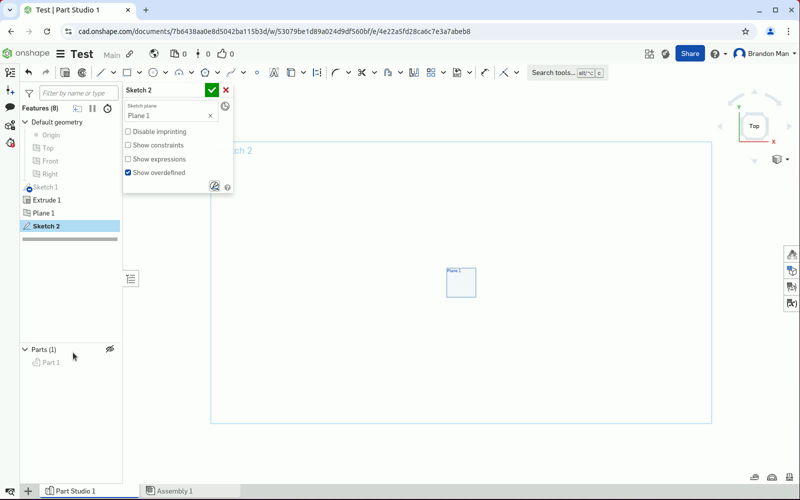
key(l)
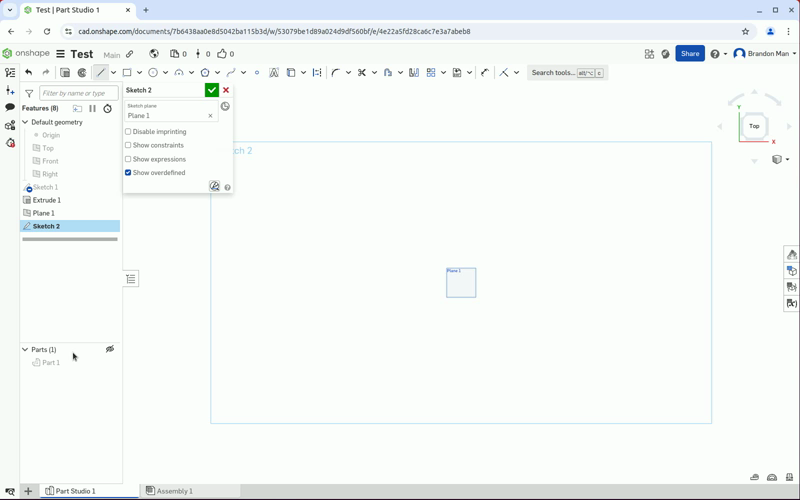
key_down(shift)
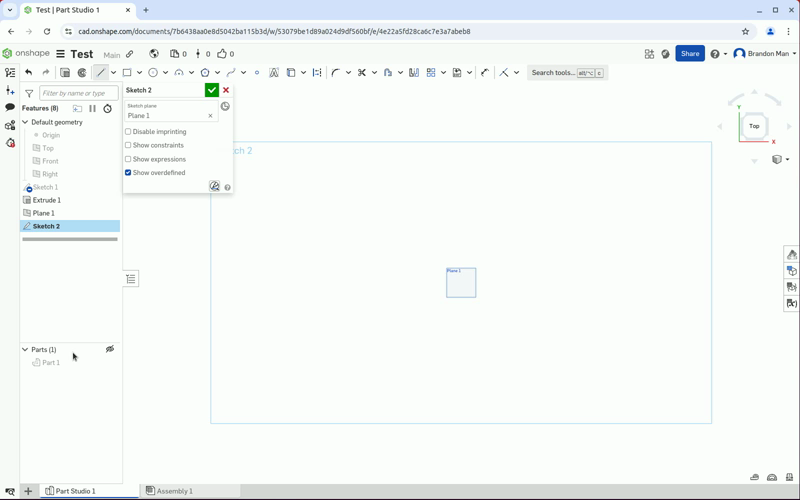
mouse_move(460, 282)
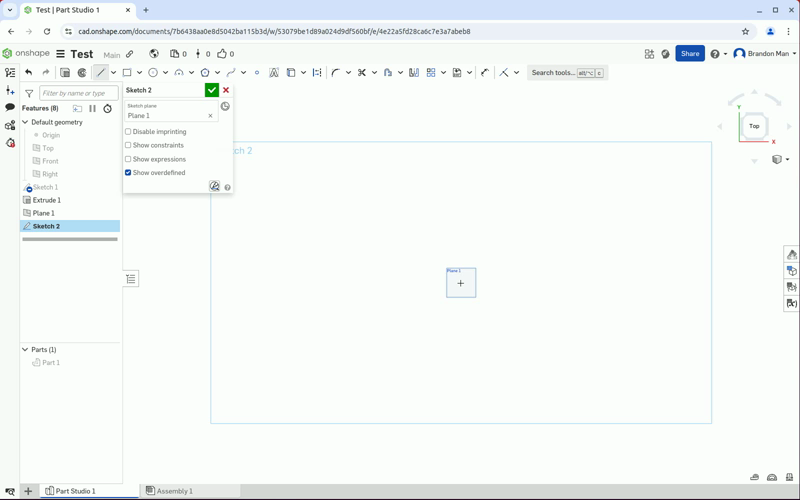
click(460, 282)
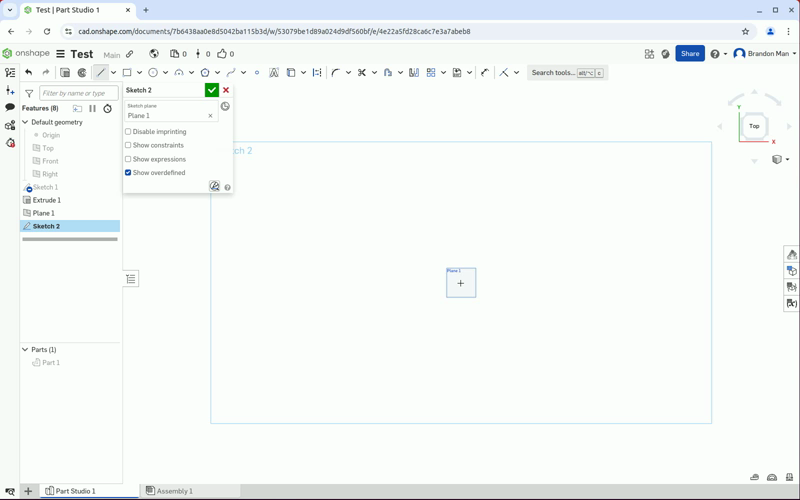
key_up(shift)
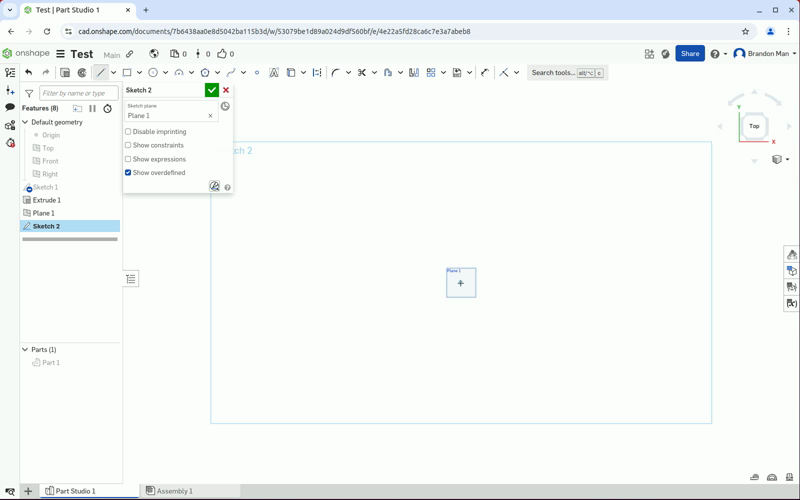
key_down(shift)
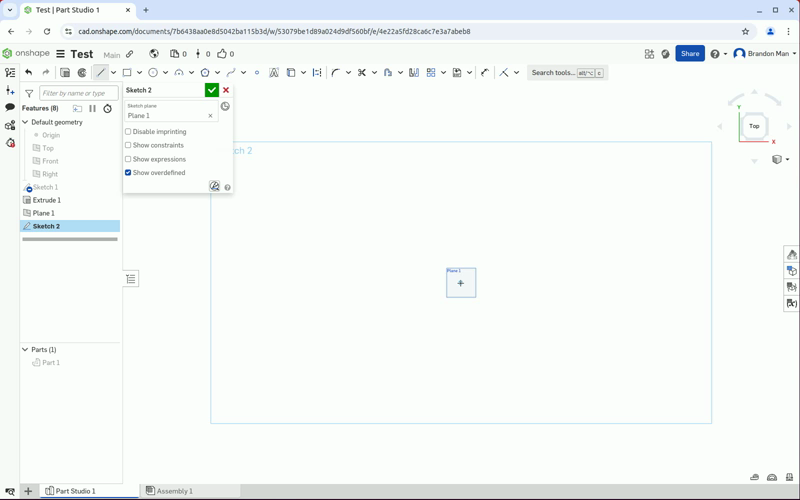
mouse_move(490, 282)
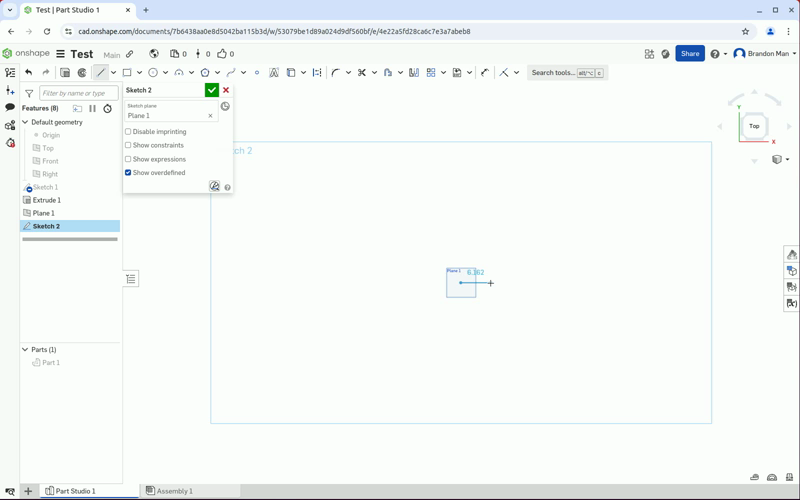
mouse_move(489, 282)
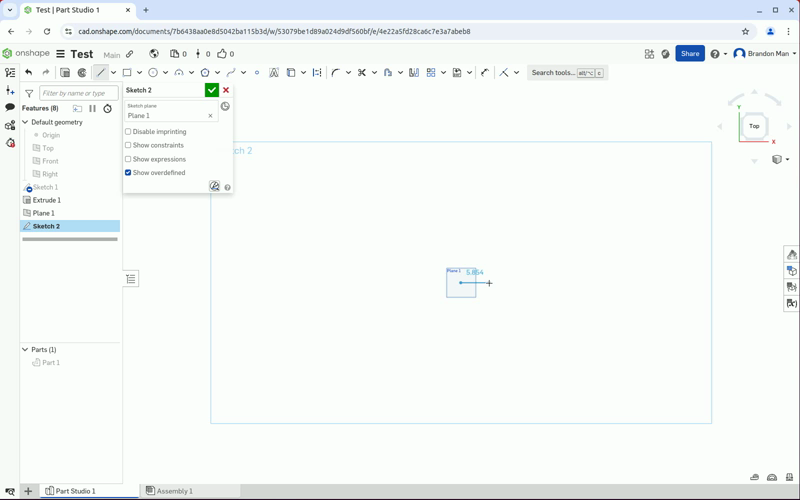
click(489, 282)
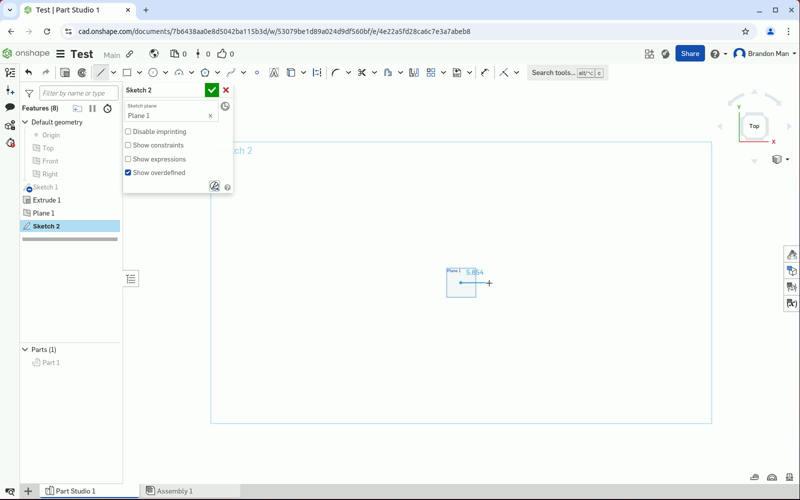
key_up(shift)
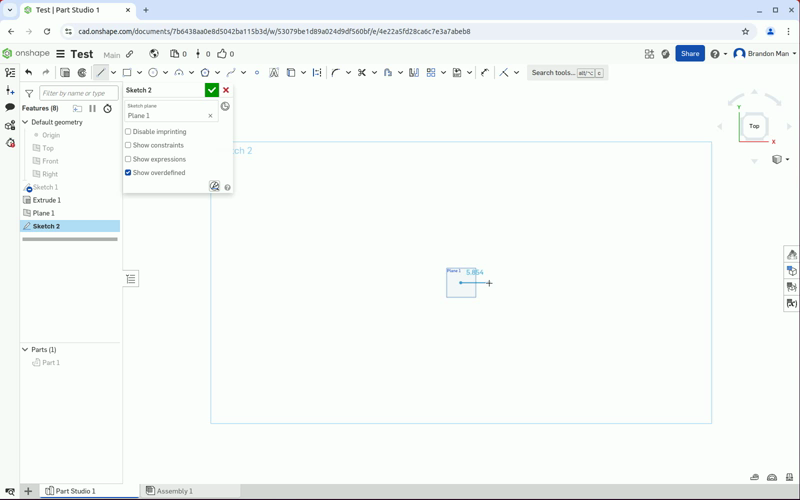
key_down(shift)
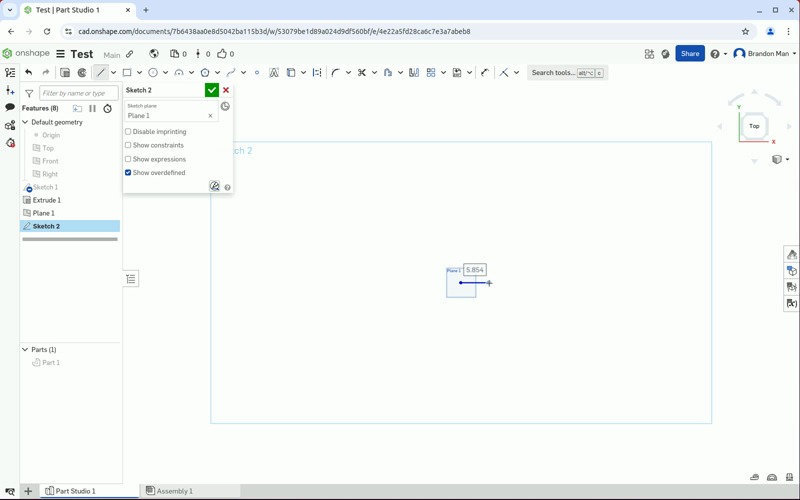
mouse_move(519, 282)
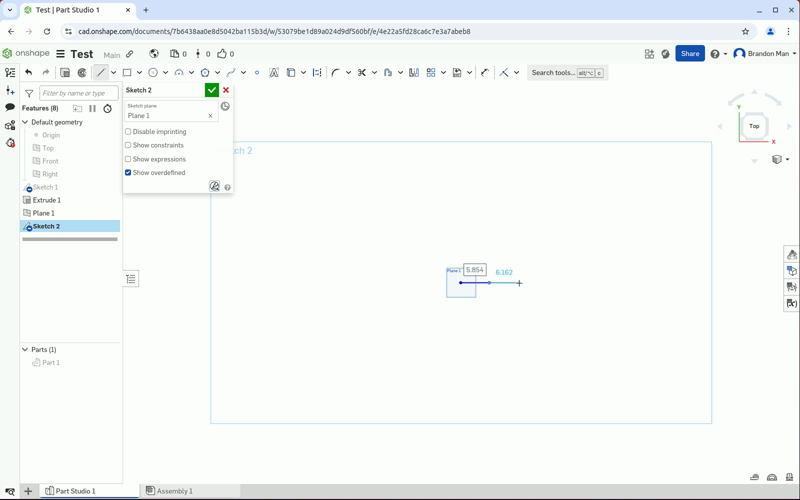
mouse_move(489, 254)
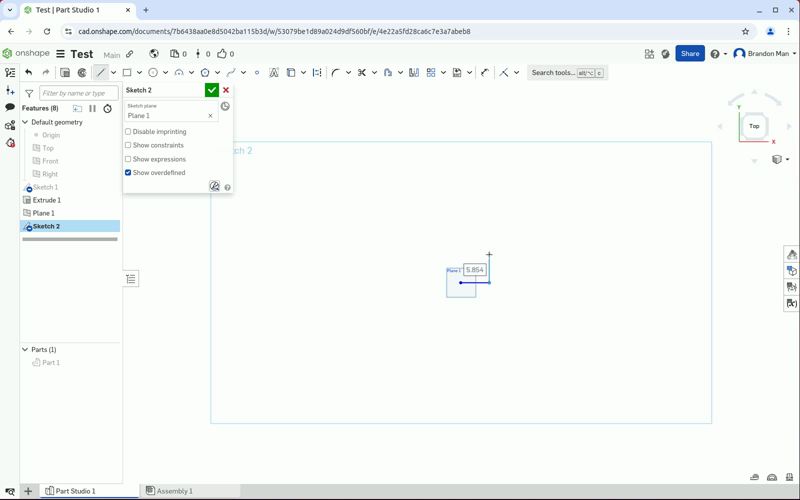
click(489, 254)
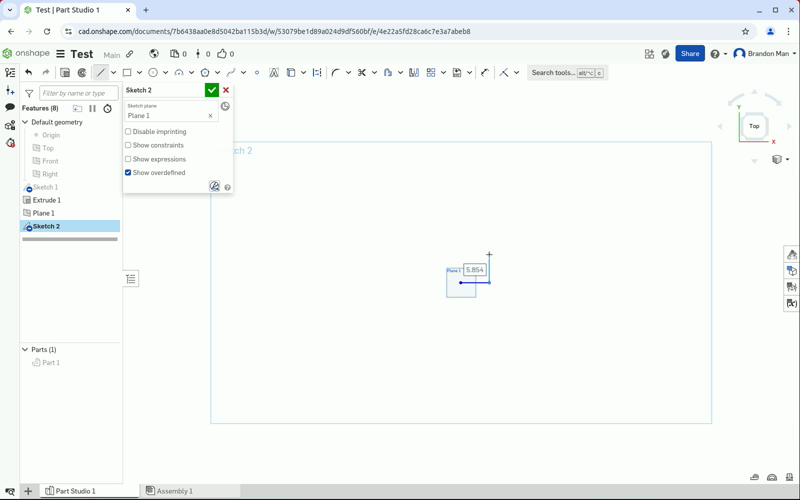
key_up(shift)
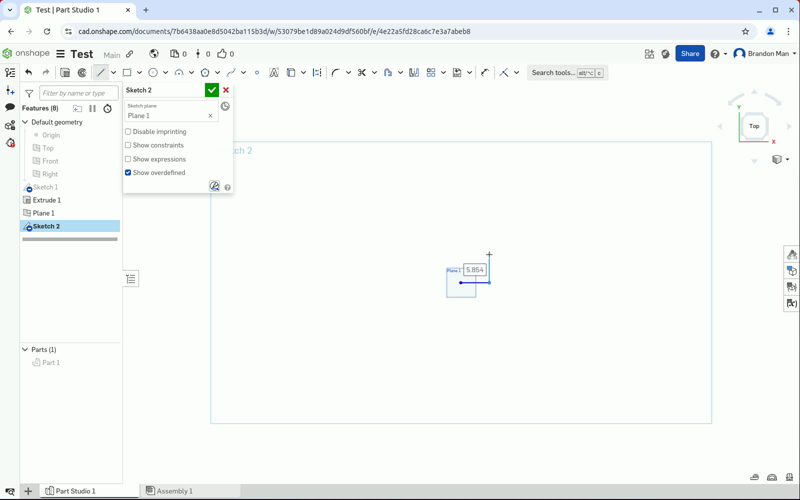
key_down(shift)
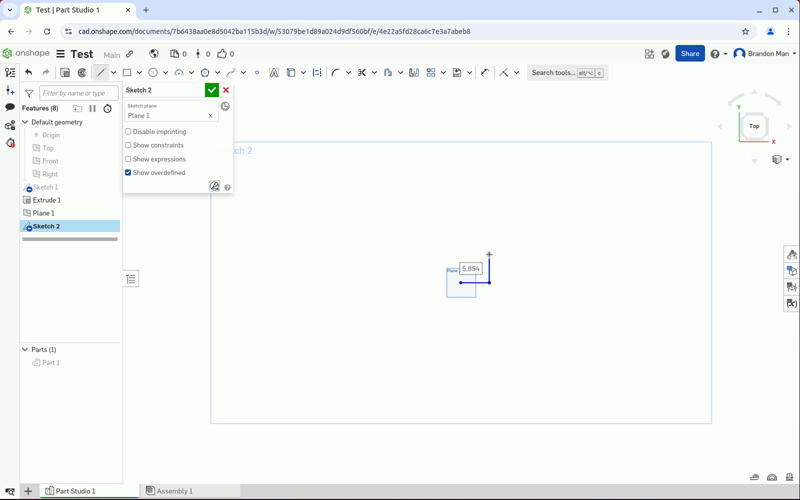
mouse_move(519, 254)
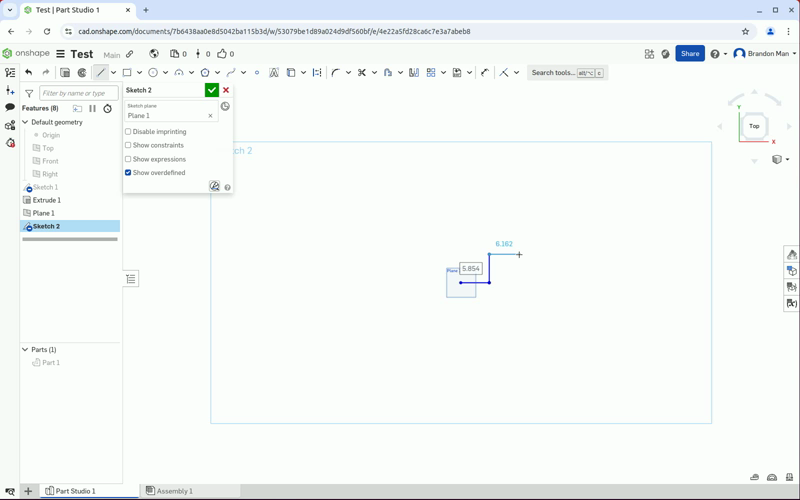
mouse_move(460, 254)
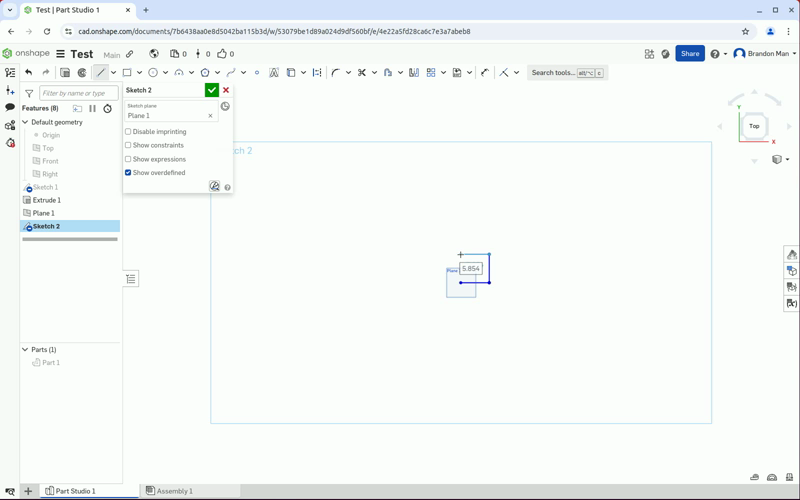
click(460, 254)
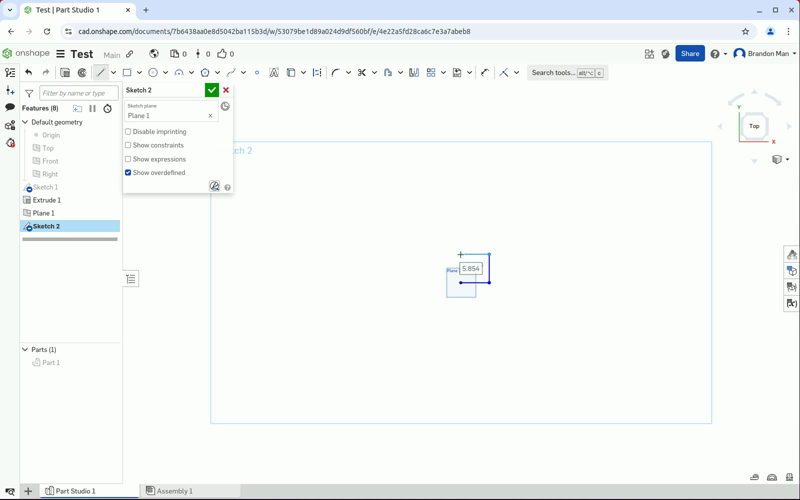
key_up(shift)
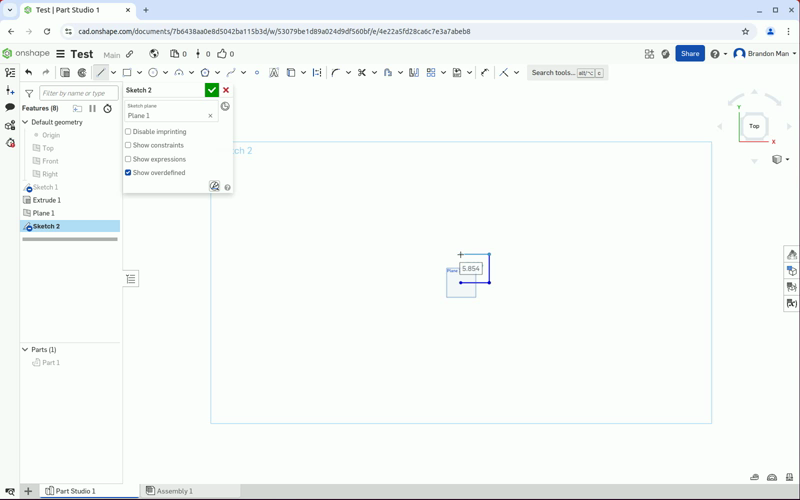
key(esc)
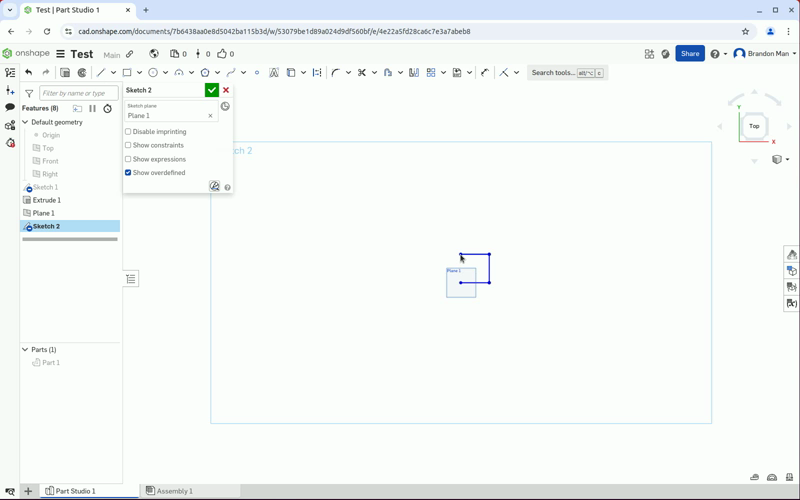
key(a)
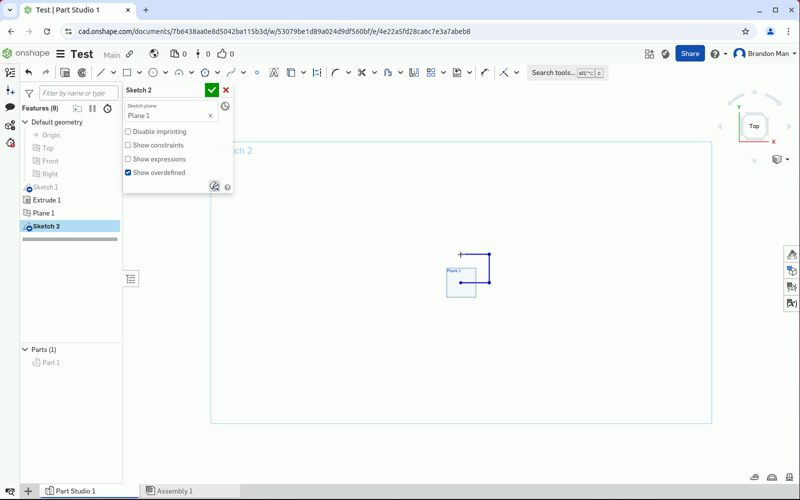
mouse_move(460, 254)
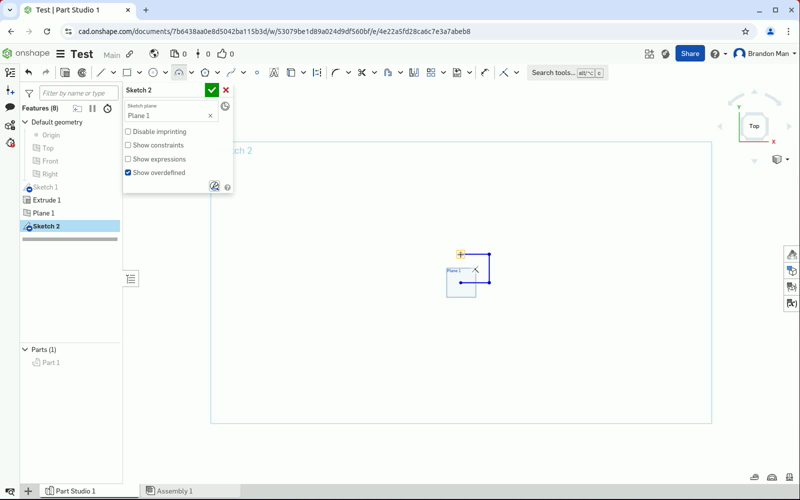
click(460, 254)
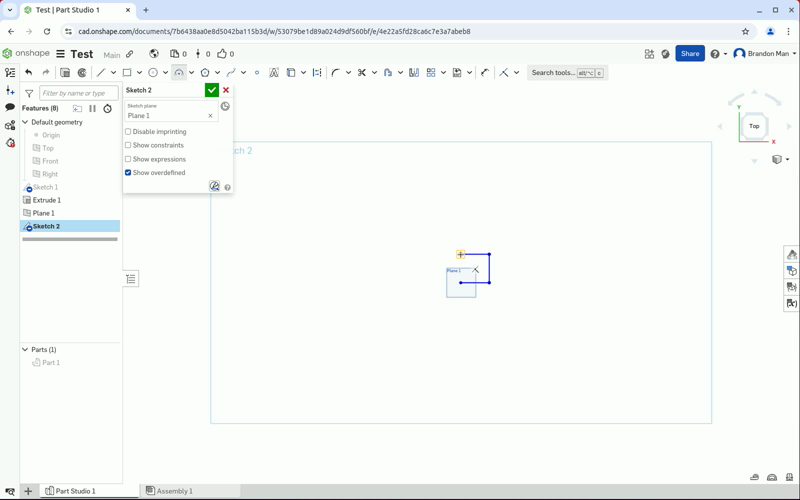
key_down(shift)
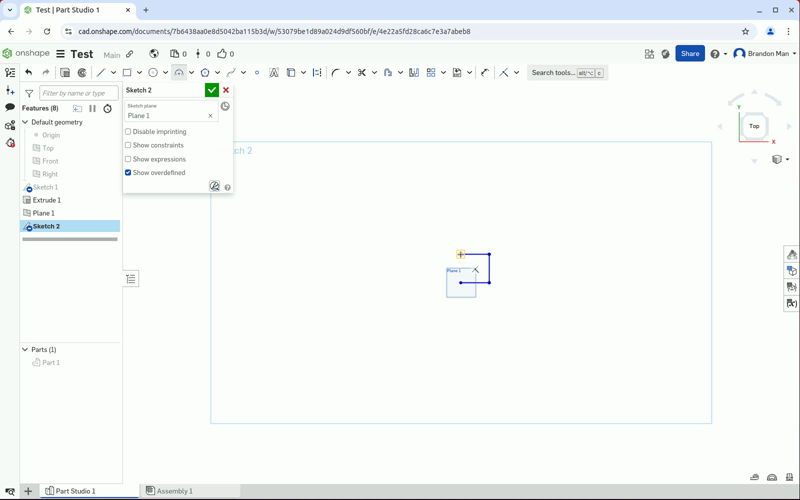
mouse_move(460, 198)
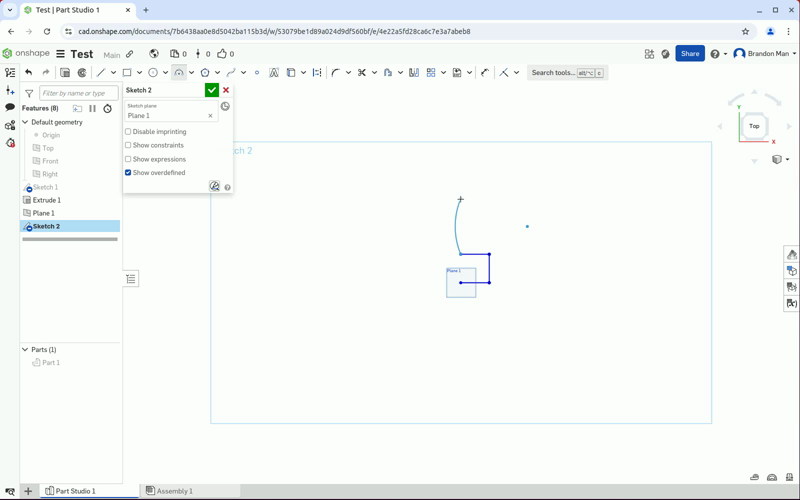
click(460, 198)
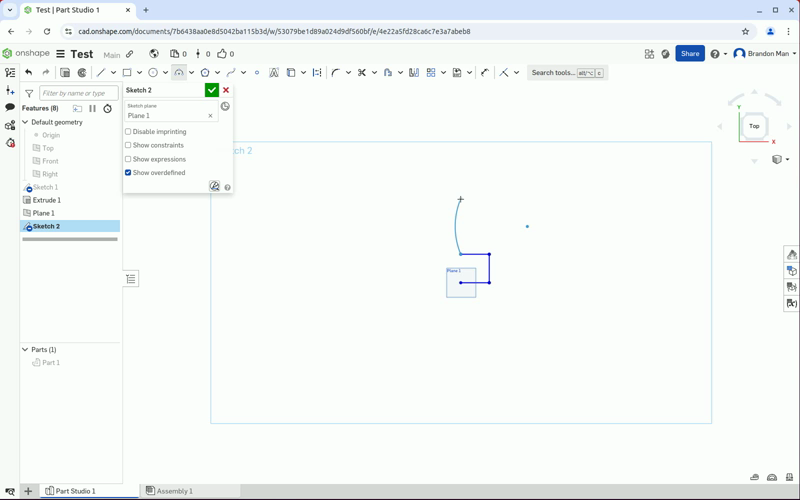
mouse_move(432, 226)
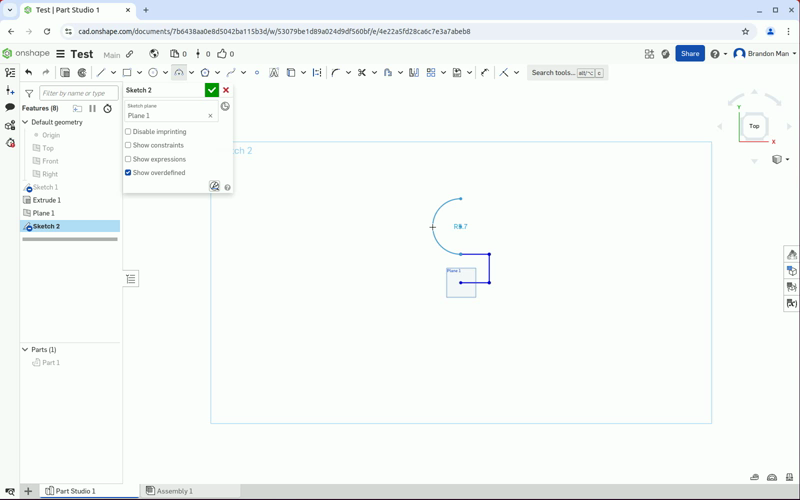
click(432, 226)
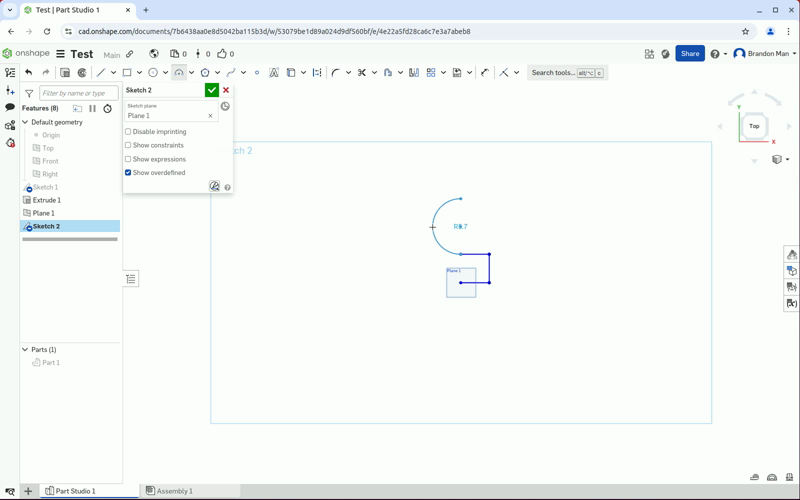
key_up(shift)
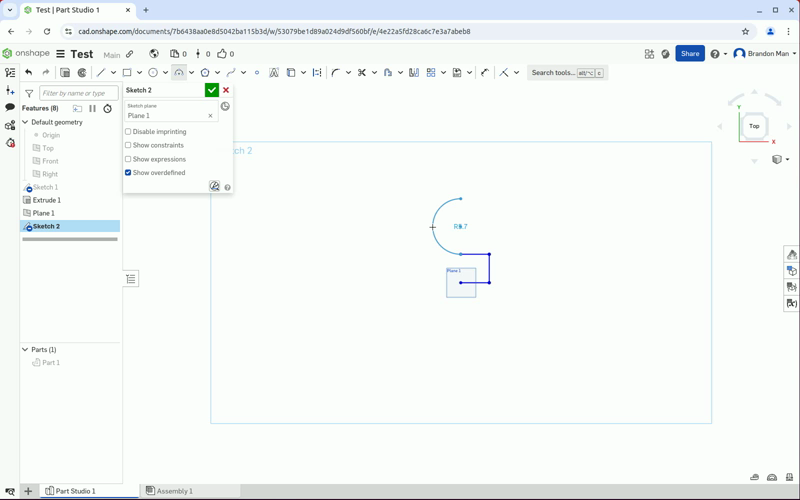
key(esc)
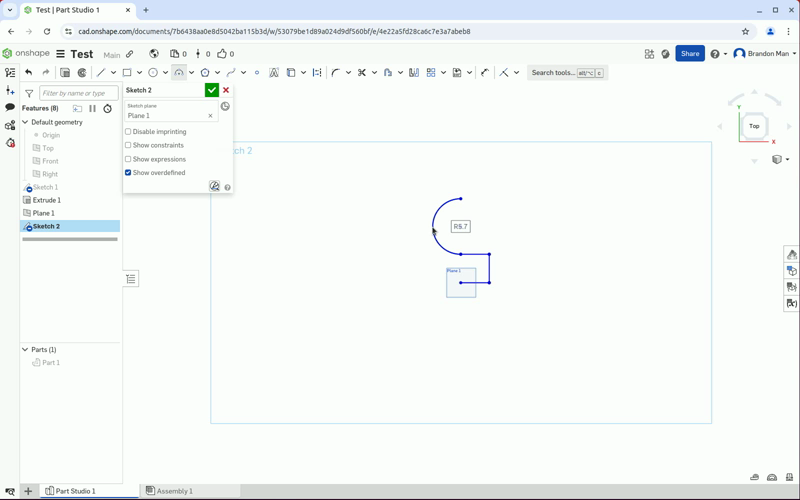
key(l)
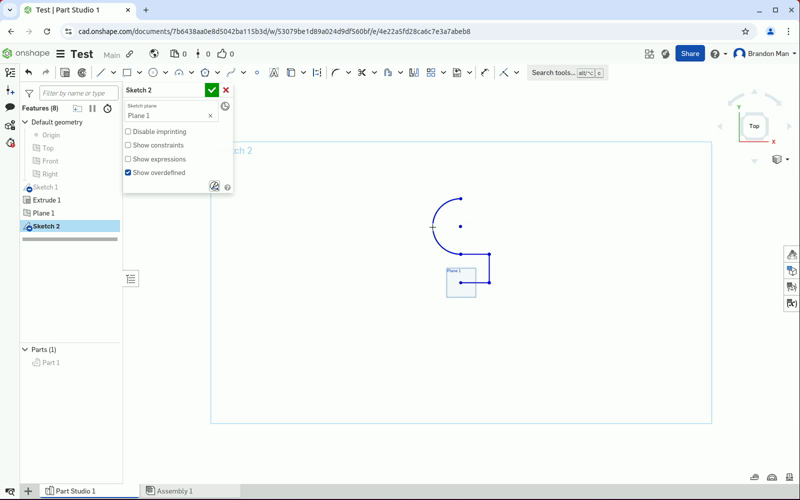
mouse_move(460, 198)
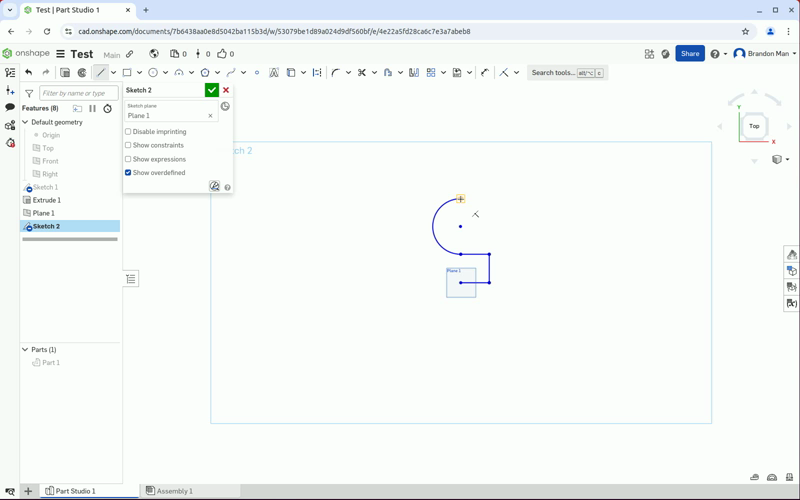
click(460, 198)
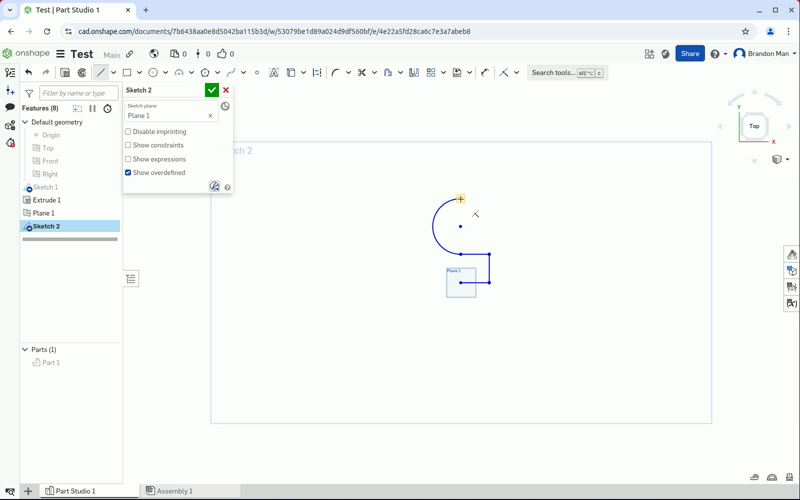
key_down(shift)
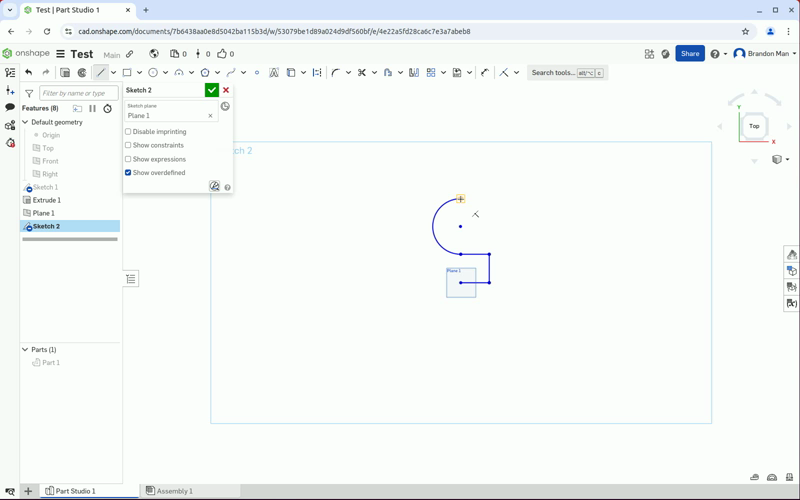
mouse_move(490, 198)
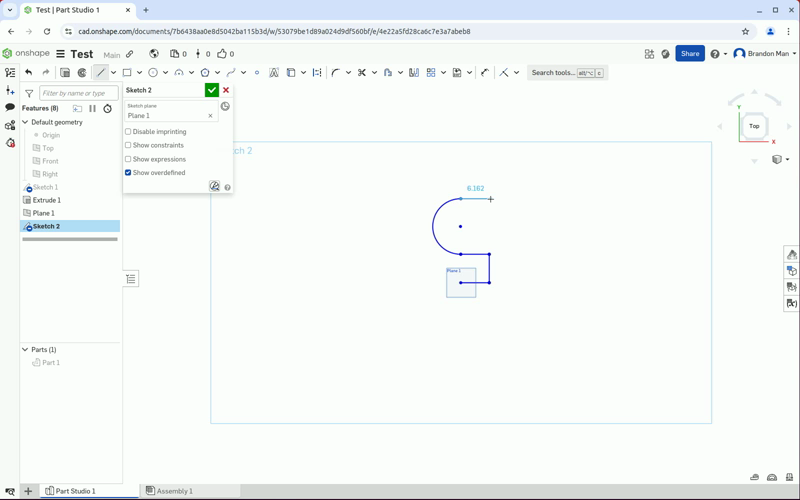
mouse_move(489, 198)
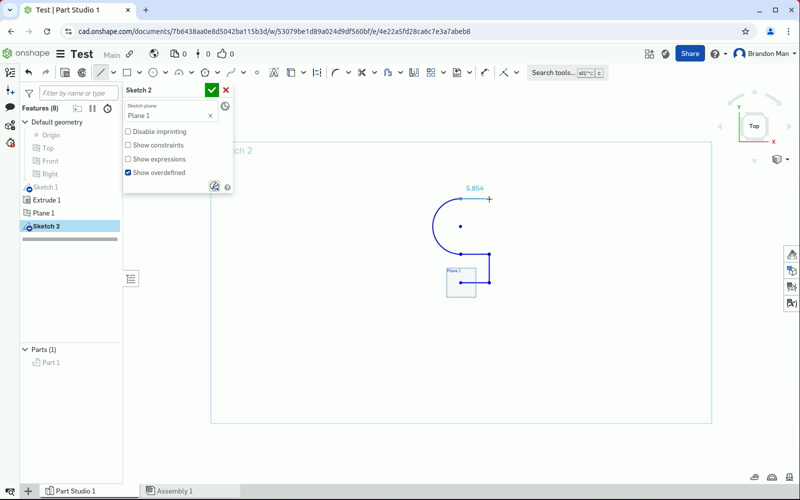
click(489, 198)
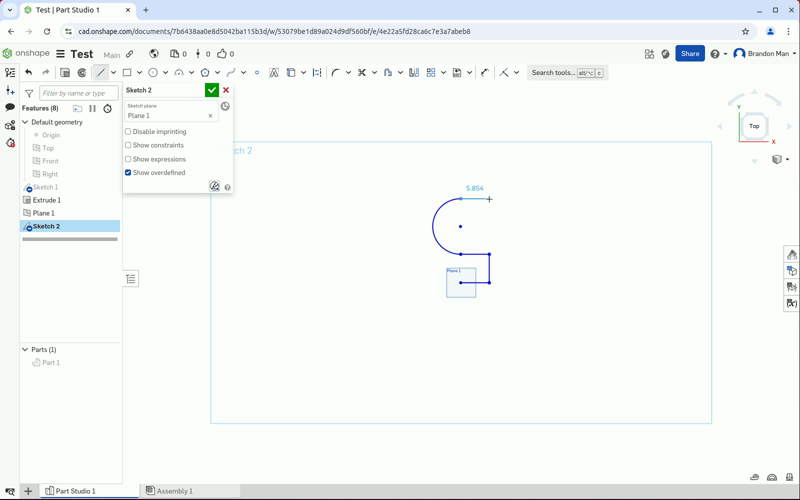
key_up(shift)
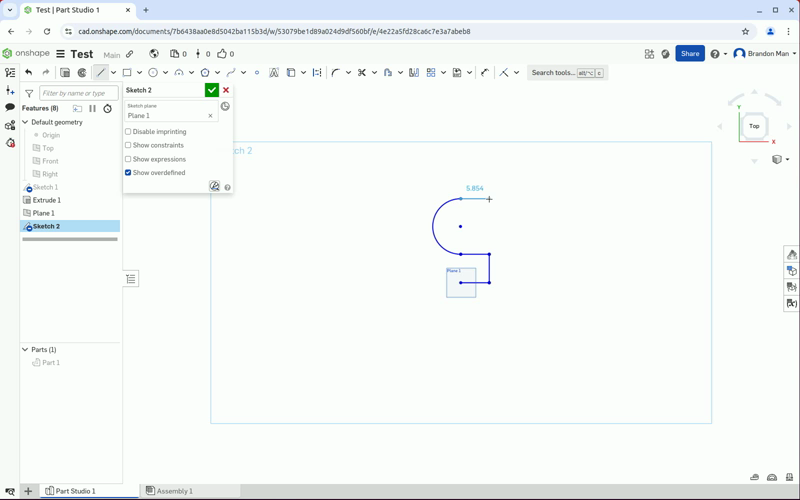
key_down(shift)
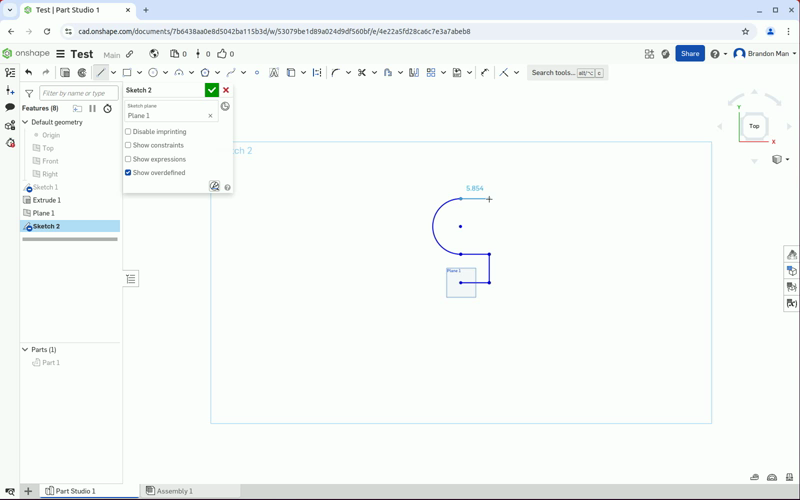
mouse_move(519, 198)
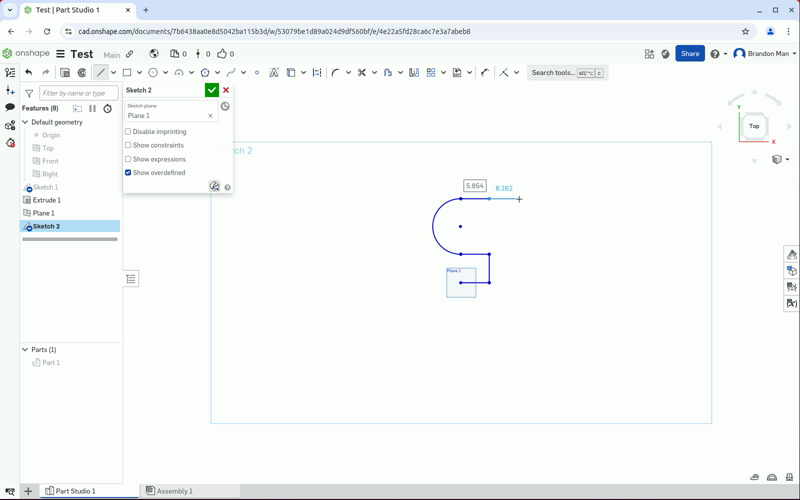
mouse_move(489, 170)
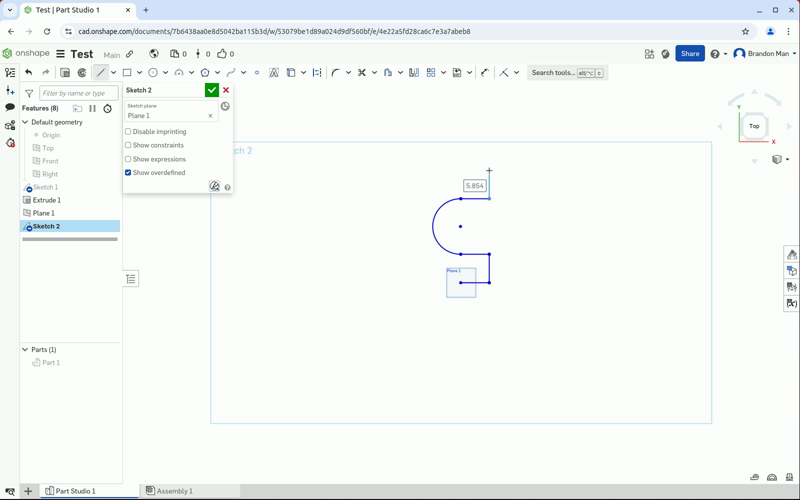
click(489, 170)
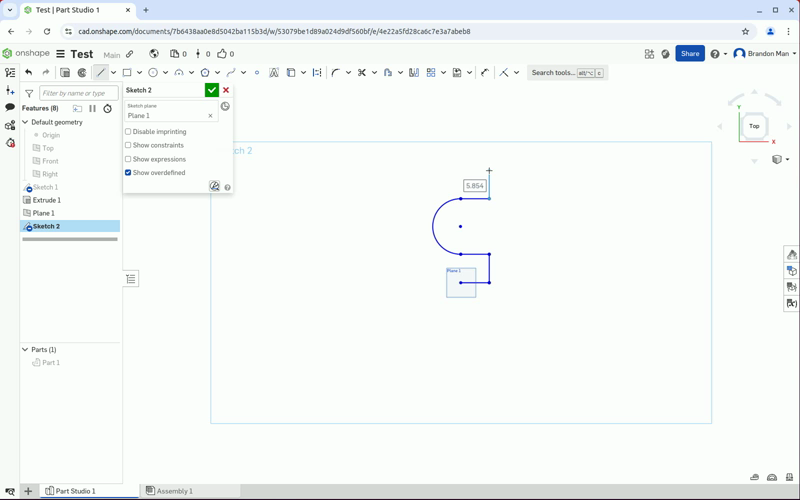
key_up(shift)
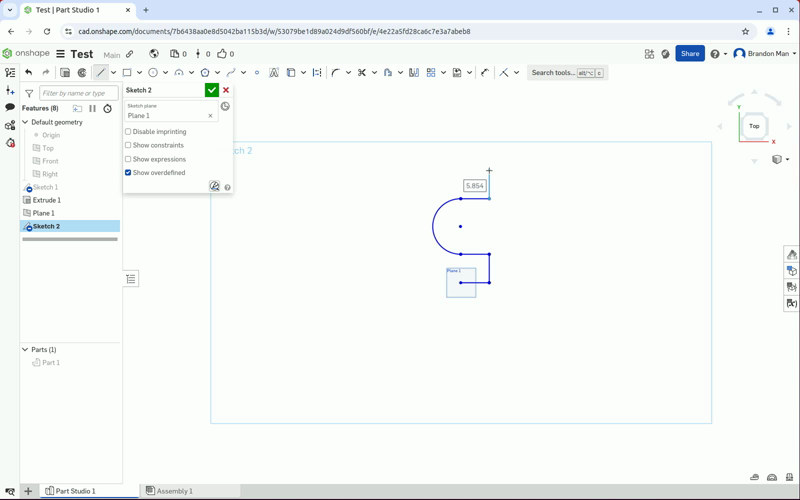
key_down(shift)
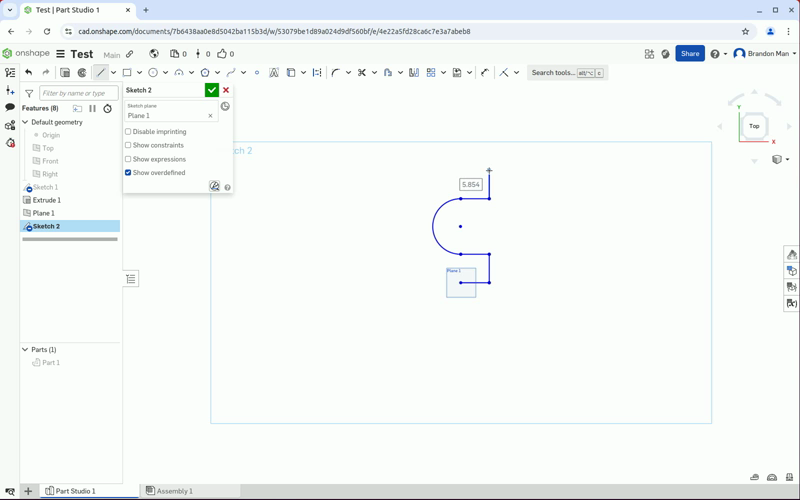
mouse_move(519, 170)
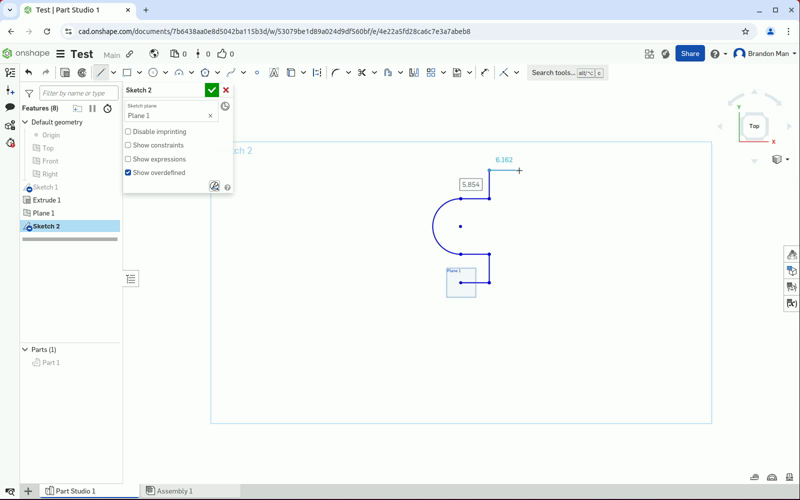
mouse_move(460, 170)
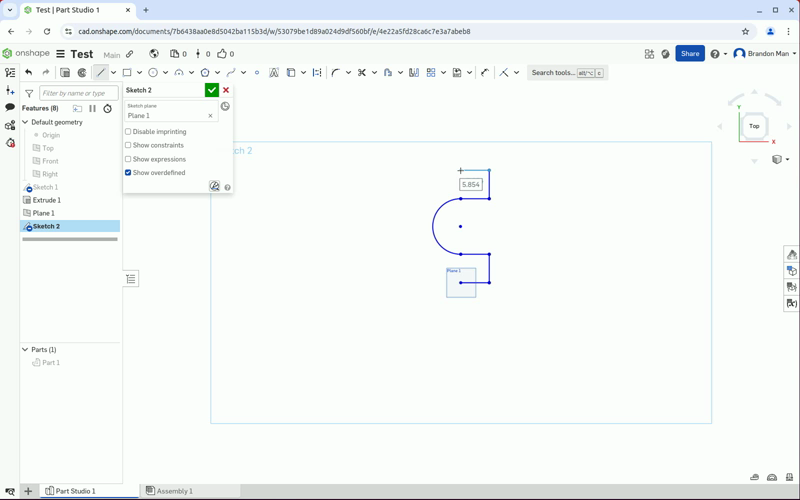
click(460, 170)
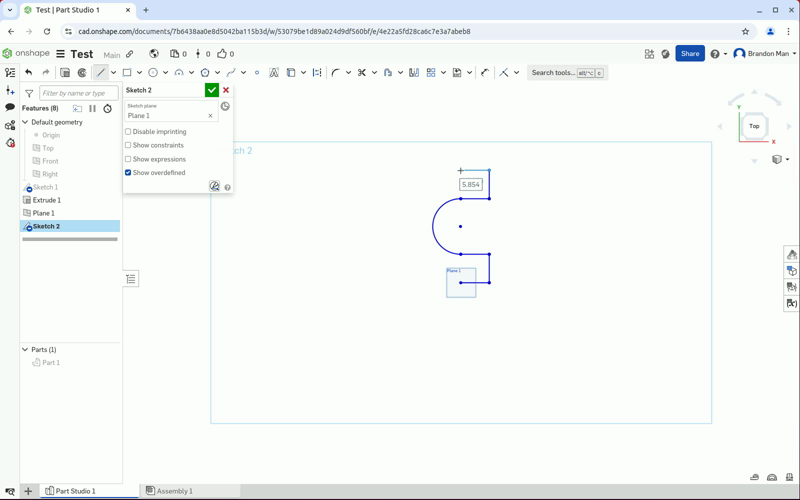
key_up(shift)
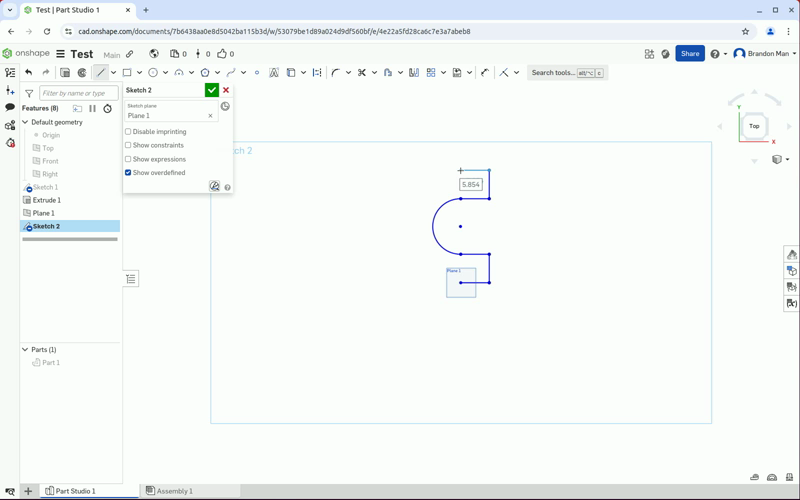
key(esc)
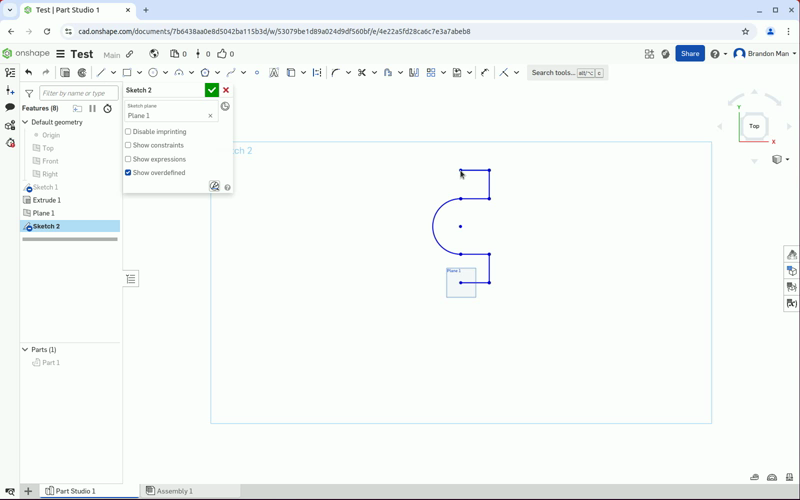
key(a)
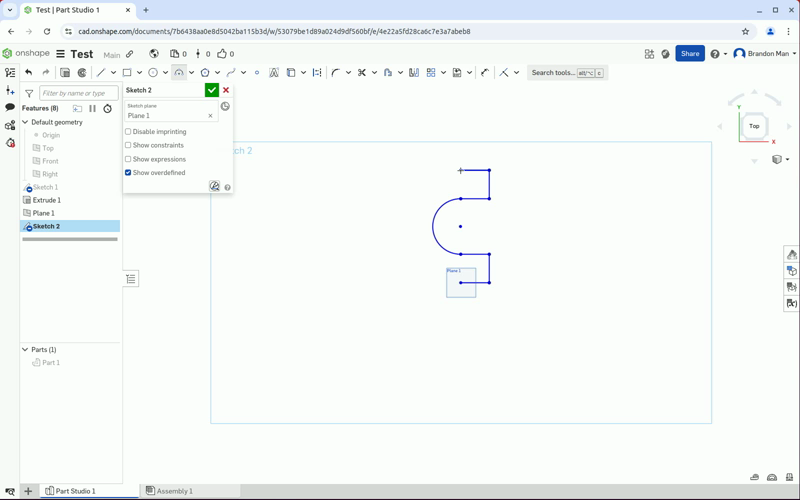
mouse_move(460, 170)
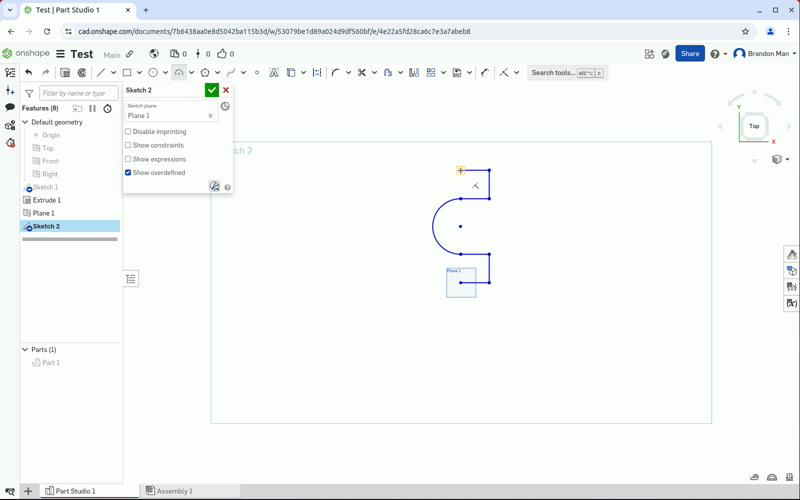
click(460, 170)
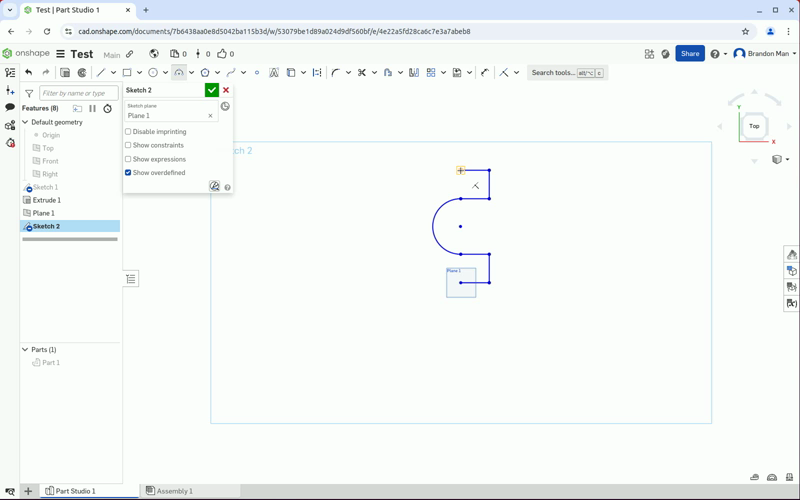
mouse_move(460, 282)
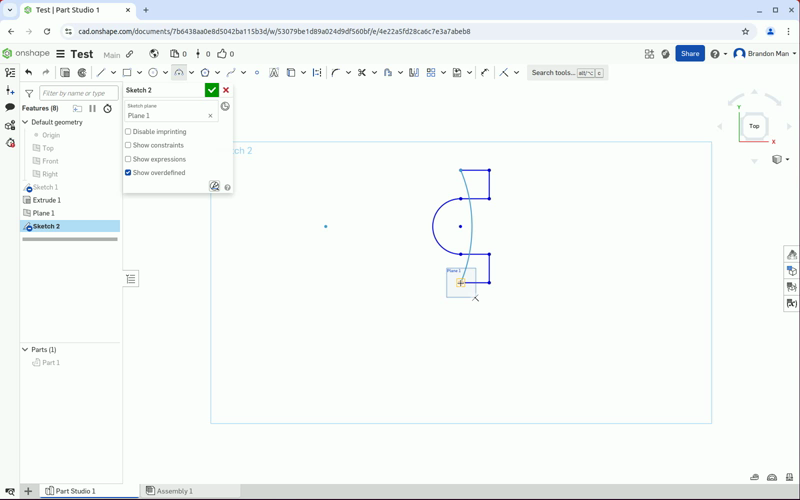
click(460, 282)
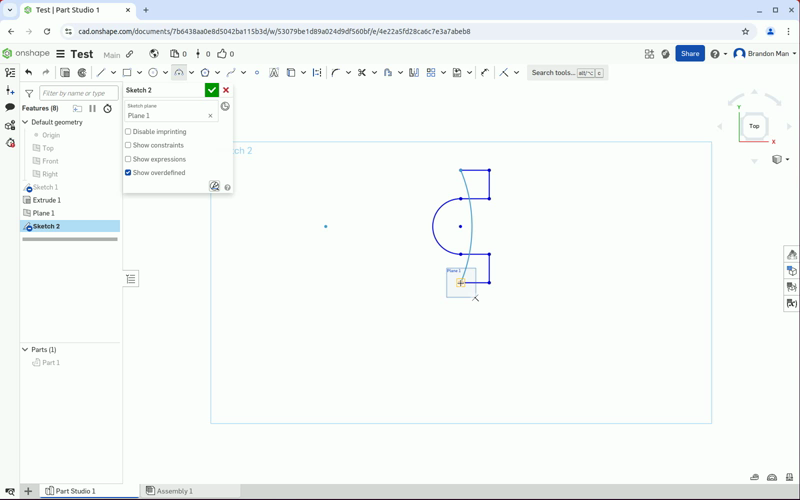
key_down(shift)
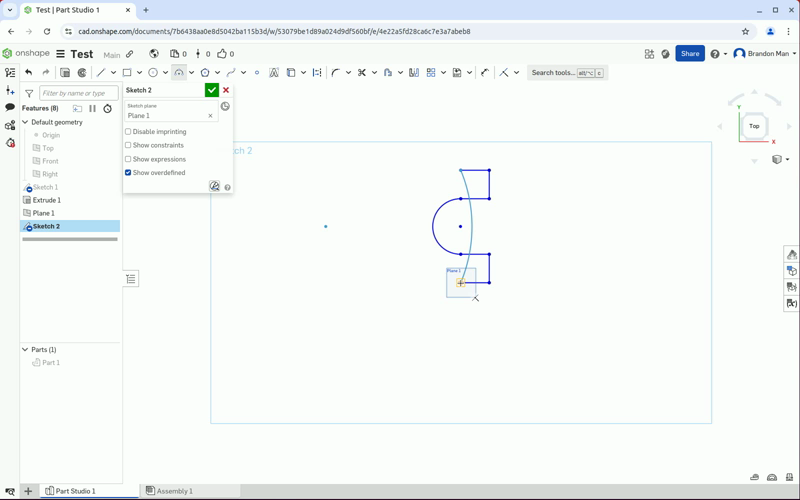
mouse_move(404, 226)
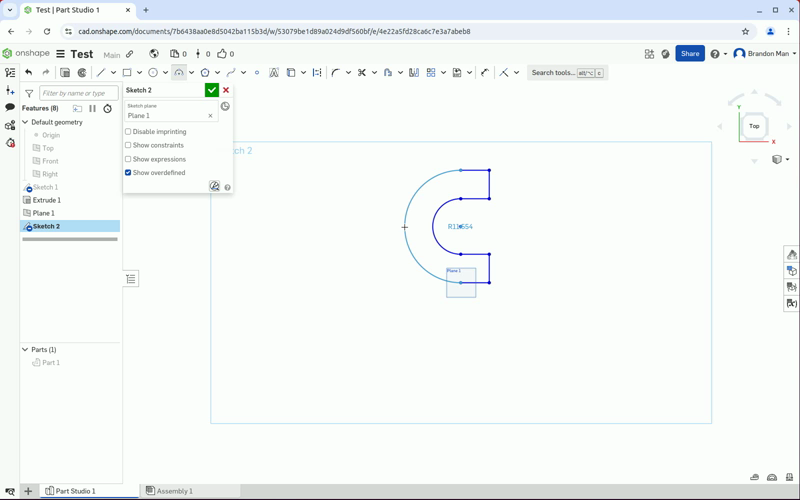
click(404, 226)
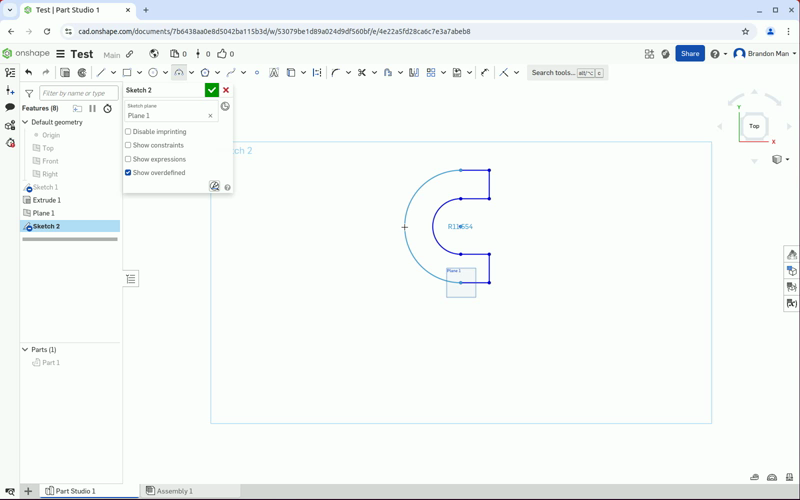
key_up(shift)
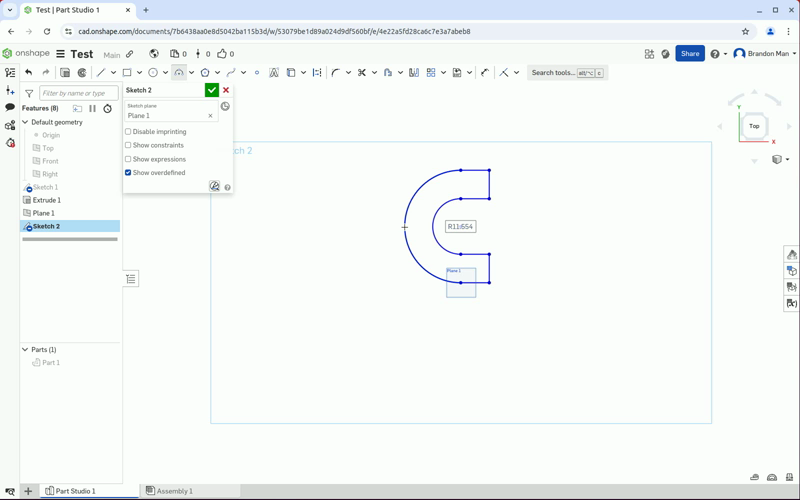
key(esc)
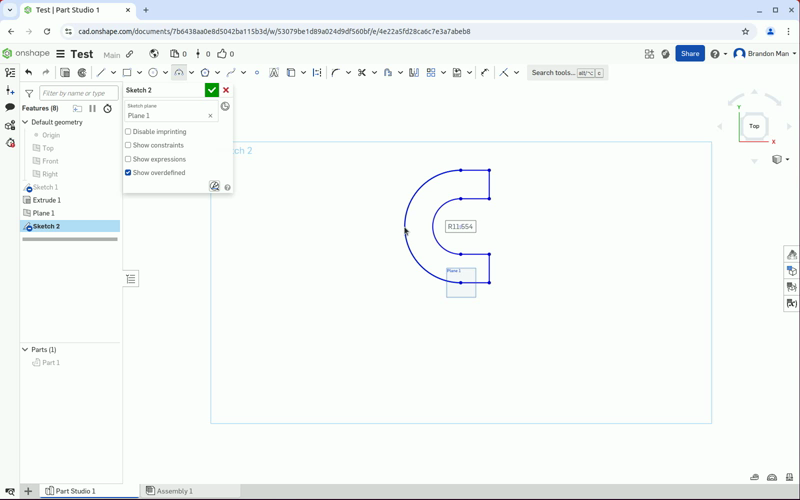
mouse_move(420, 240)
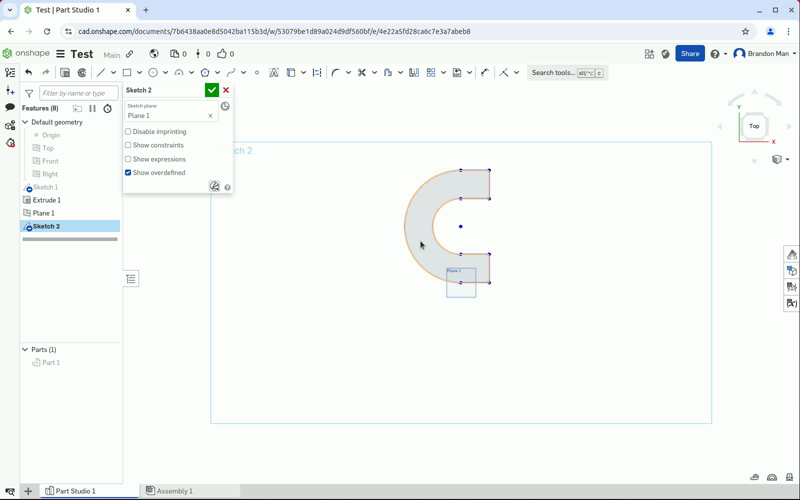
scroll(6)
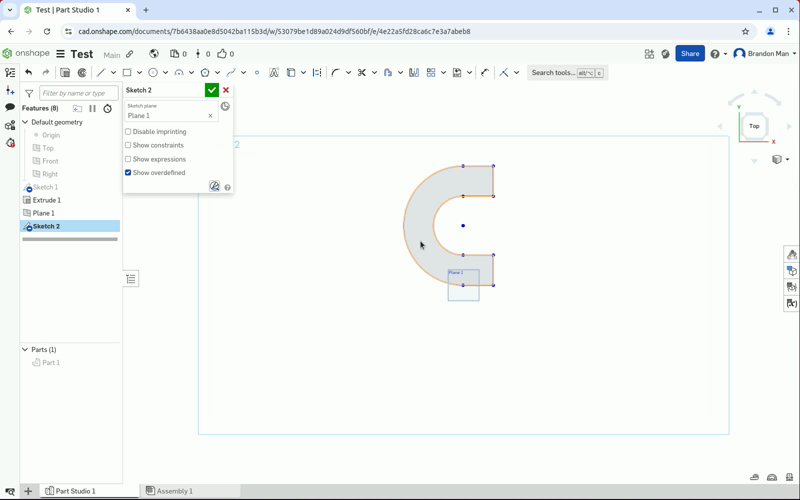
scroll(6)
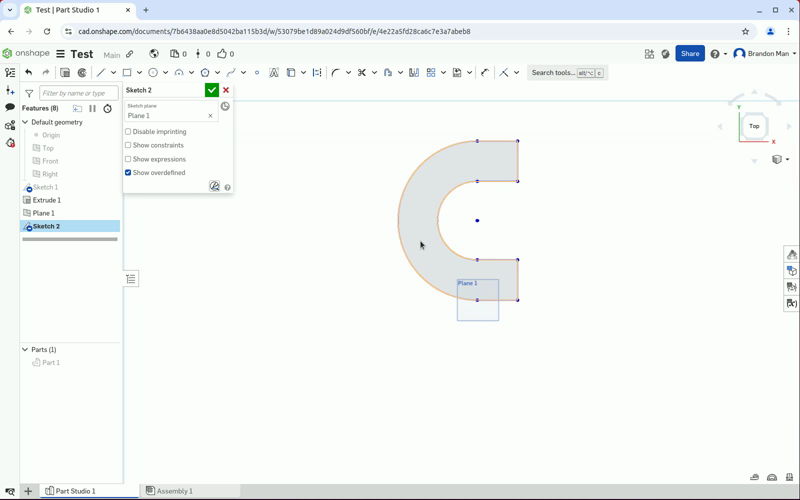
scroll(6)
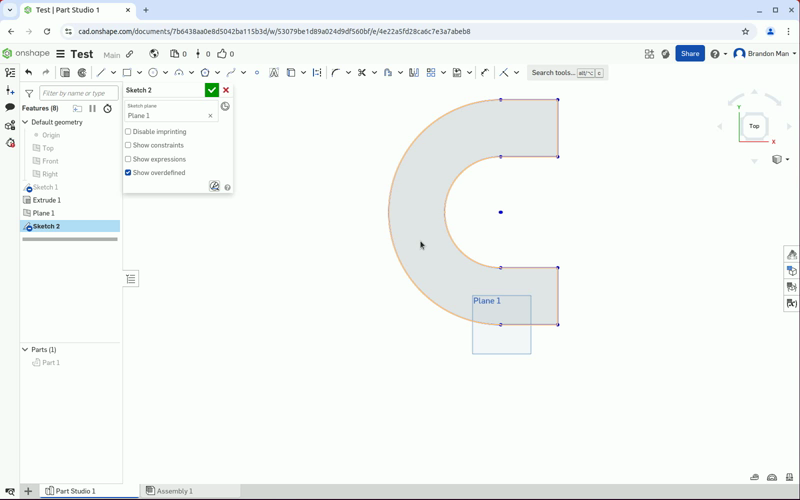
scroll(6)
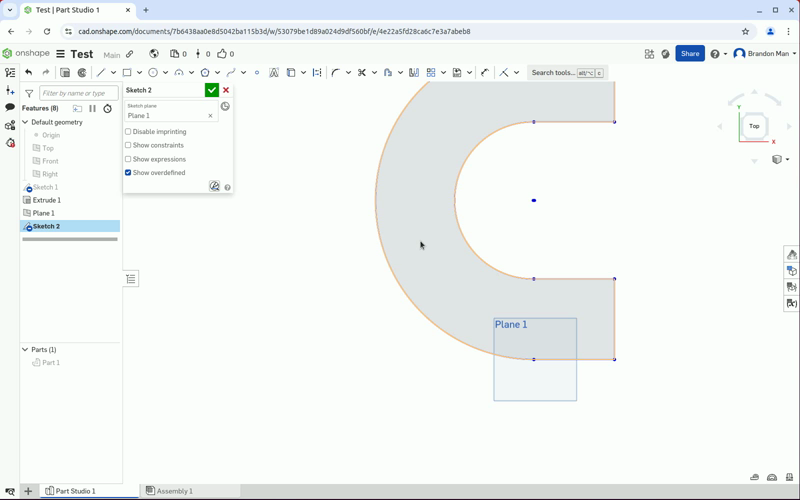
scroll(6)
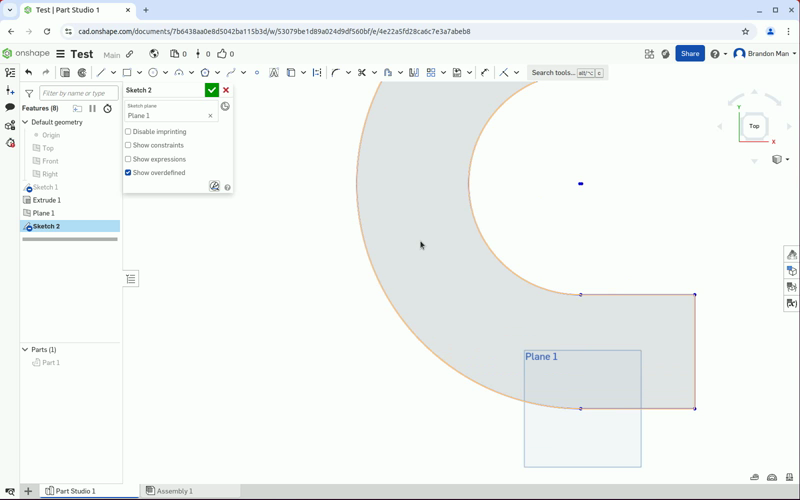
scroll(6)
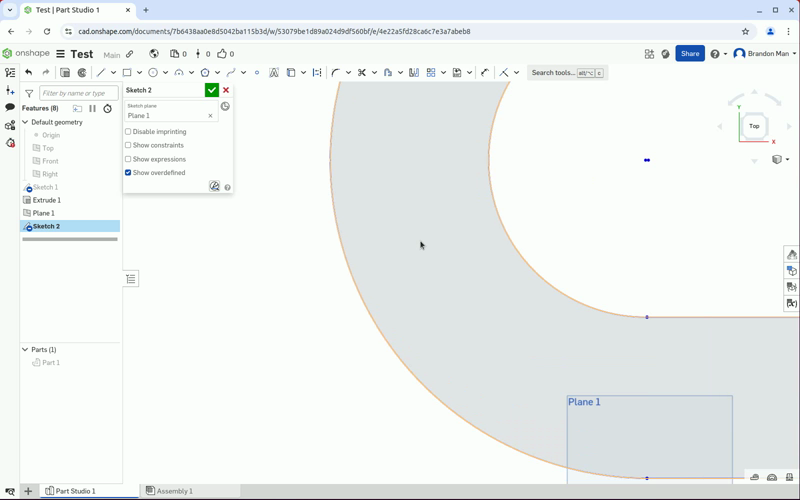
scroll(6)
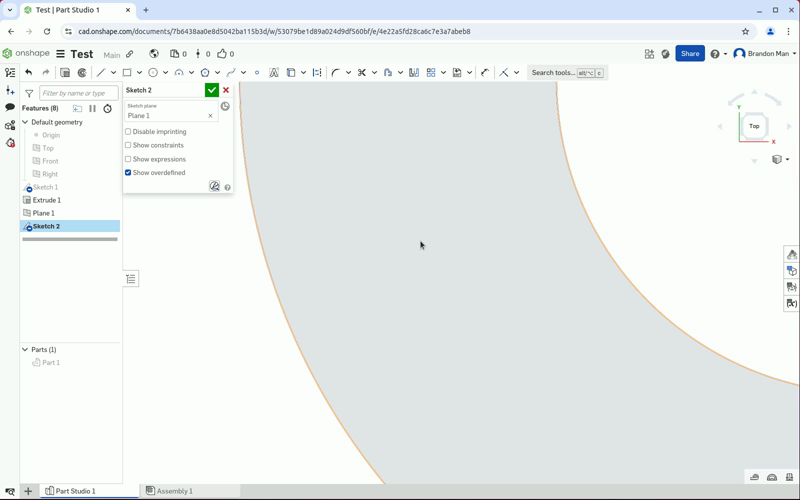
click(420, 240)
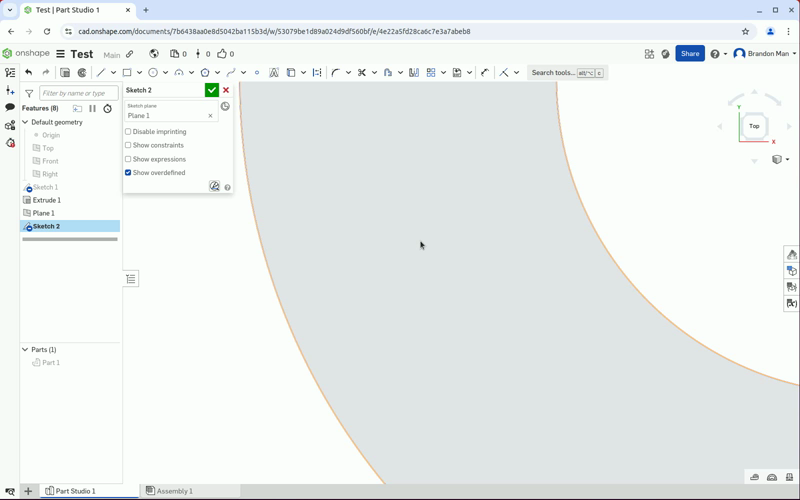
scroll(-6)
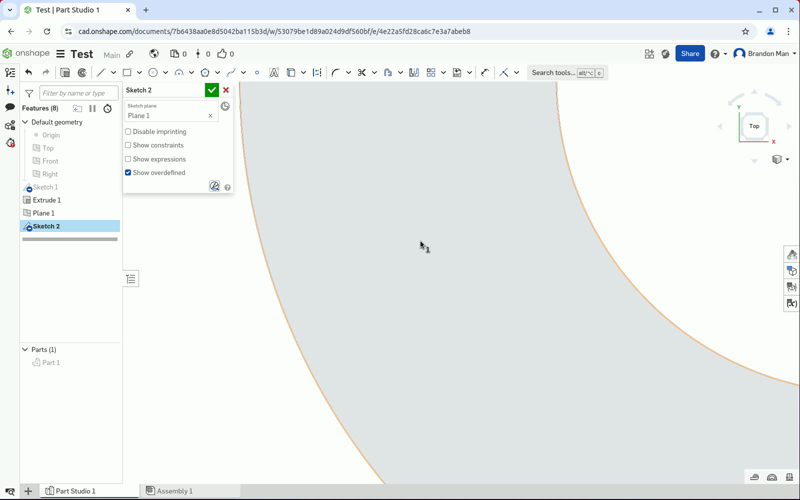
scroll(-6)
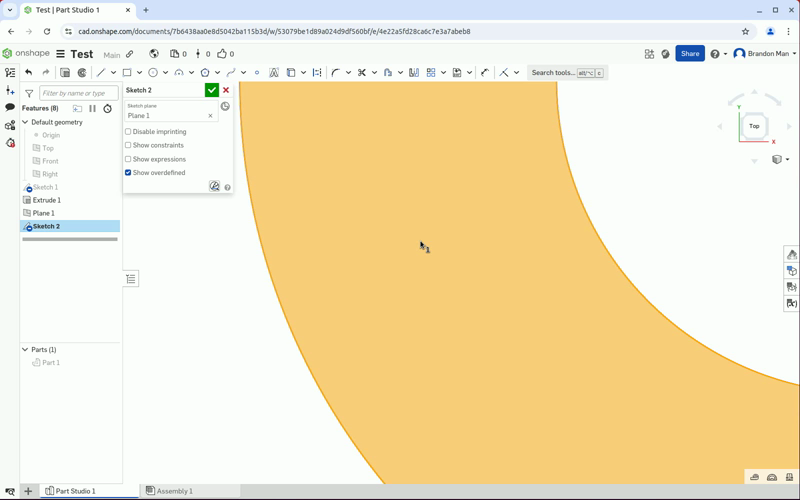
scroll(-6)
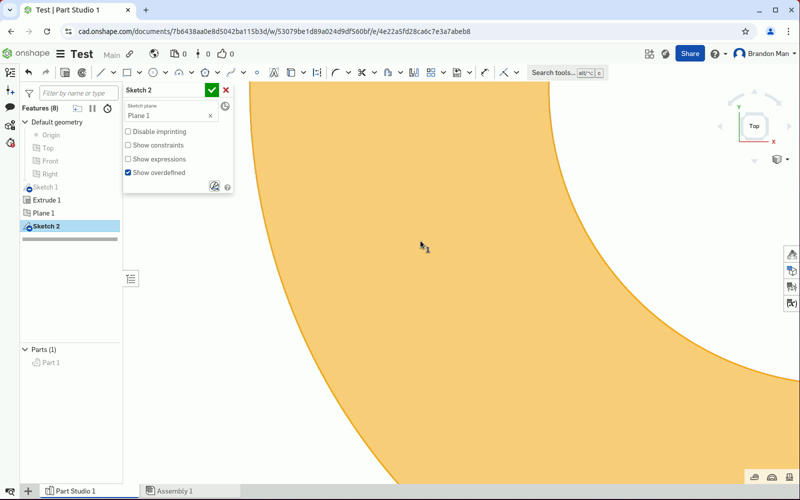
scroll(-6)
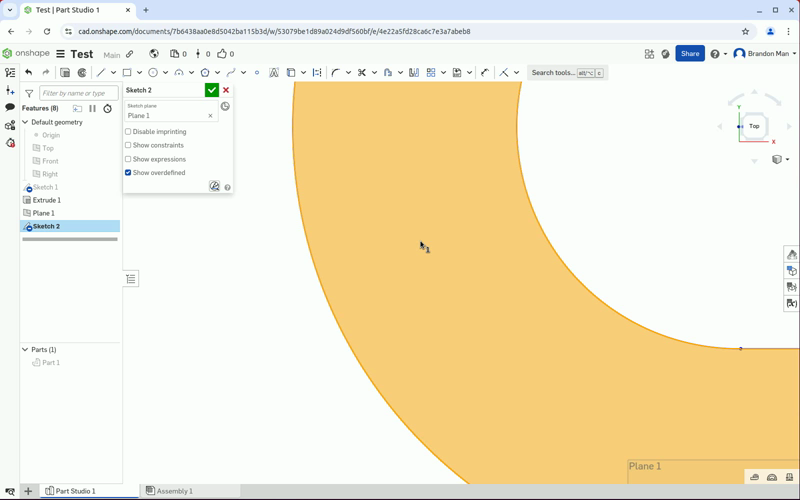
scroll(-6)
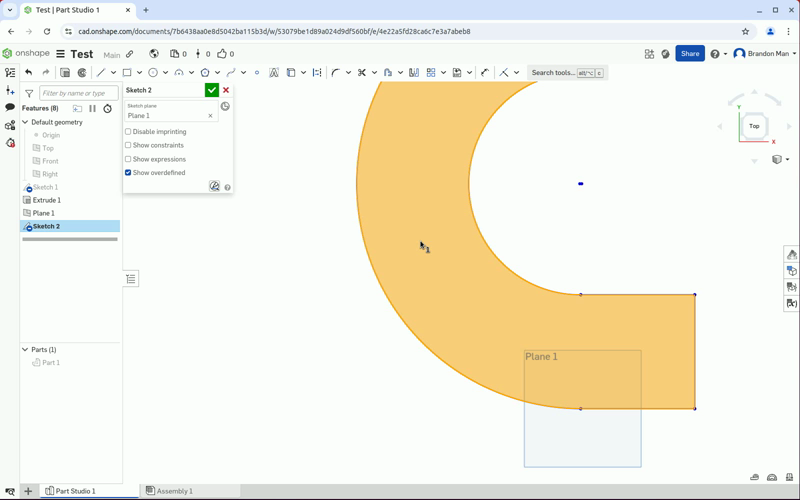
scroll(-6)
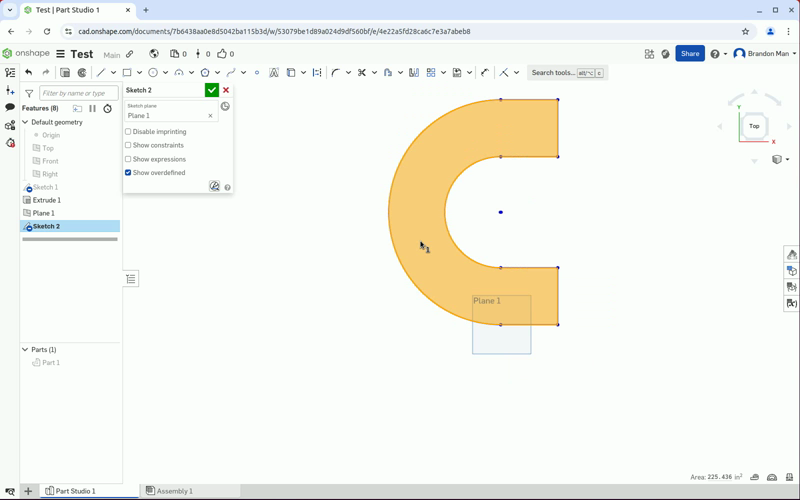
scroll(-6)
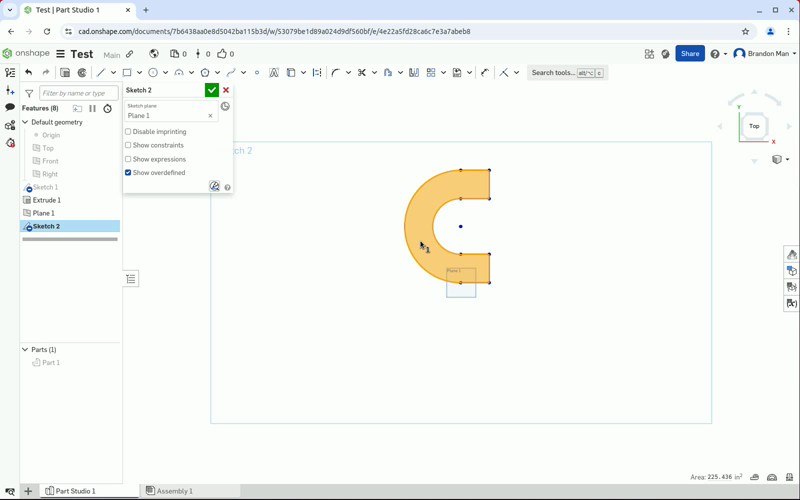
mouse_move(73, 352)
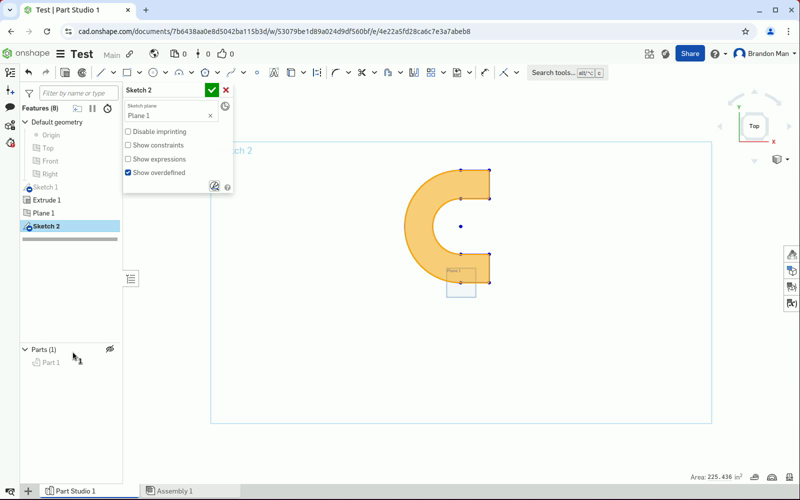
key(shift+y)
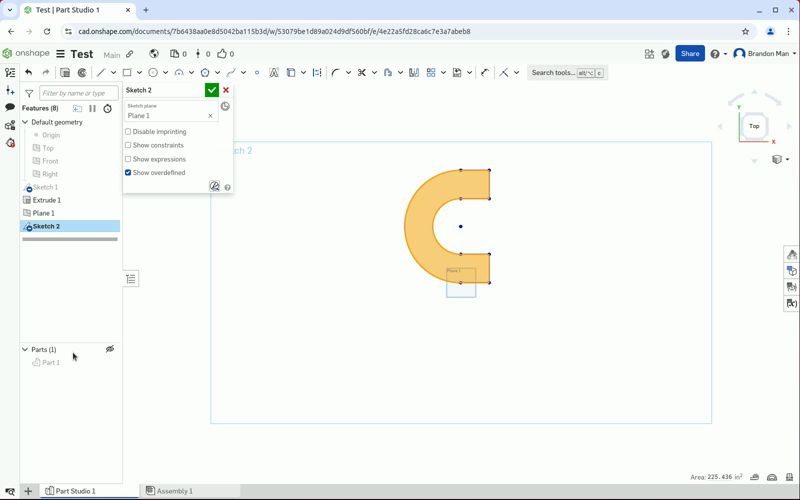
key(shift+e)
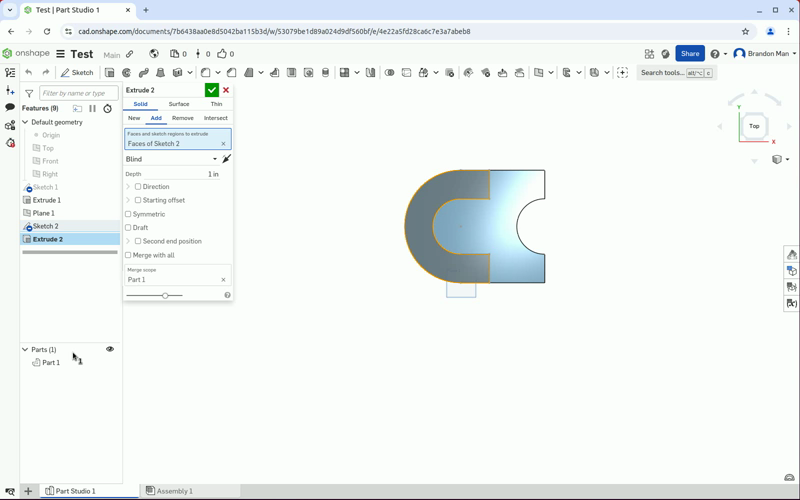
mouse_move(143, 106)
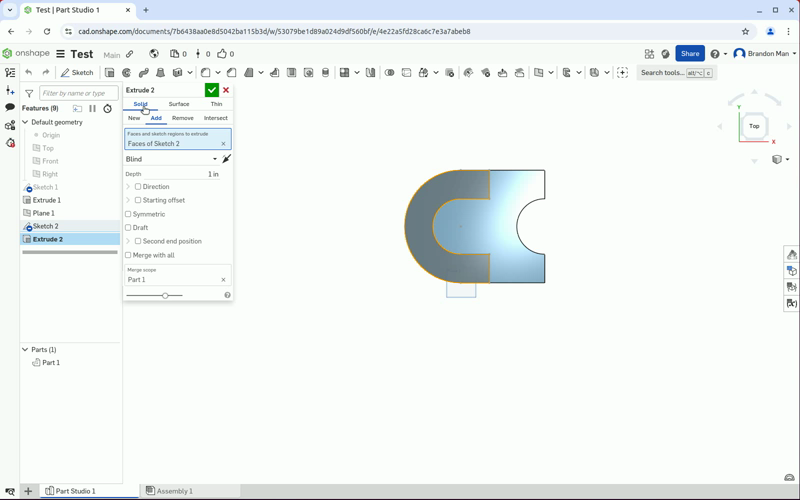
click(143, 106)
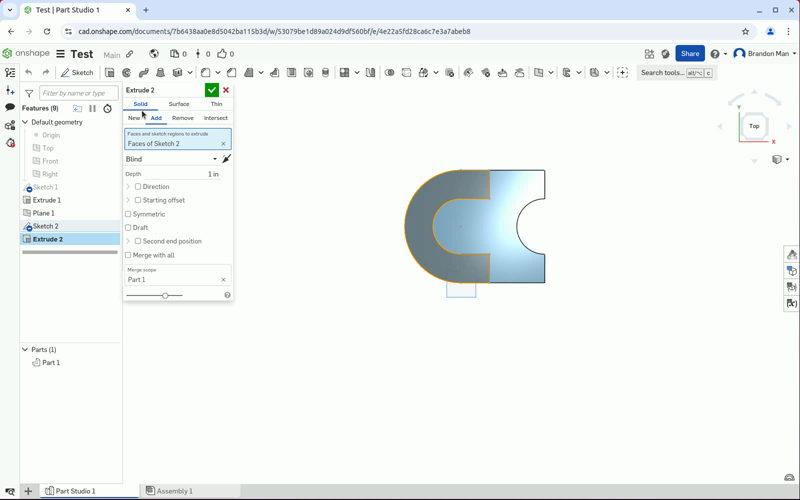
mouse_move(137, 120)
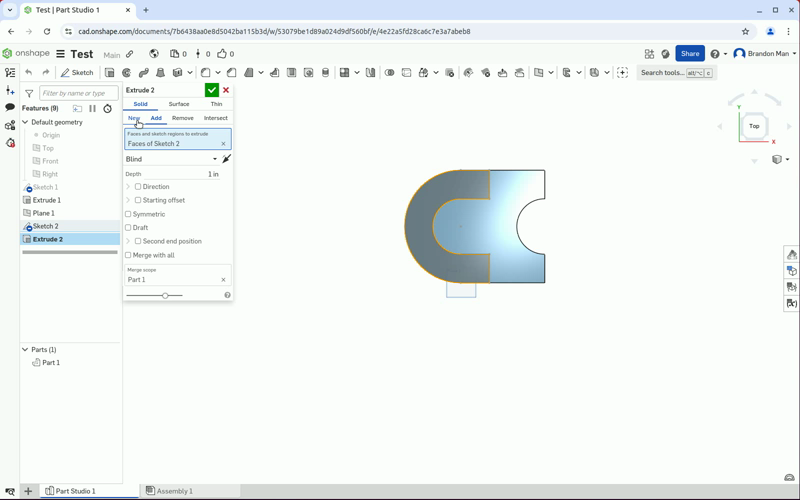
click(137, 120)
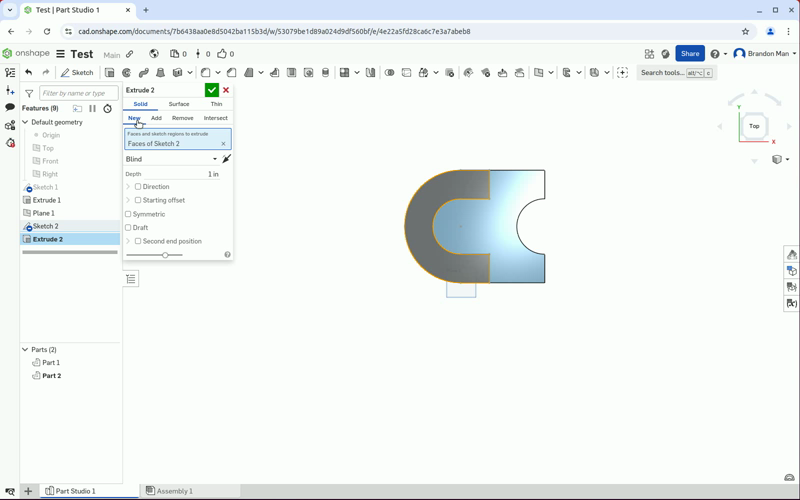
key(tab, 4)
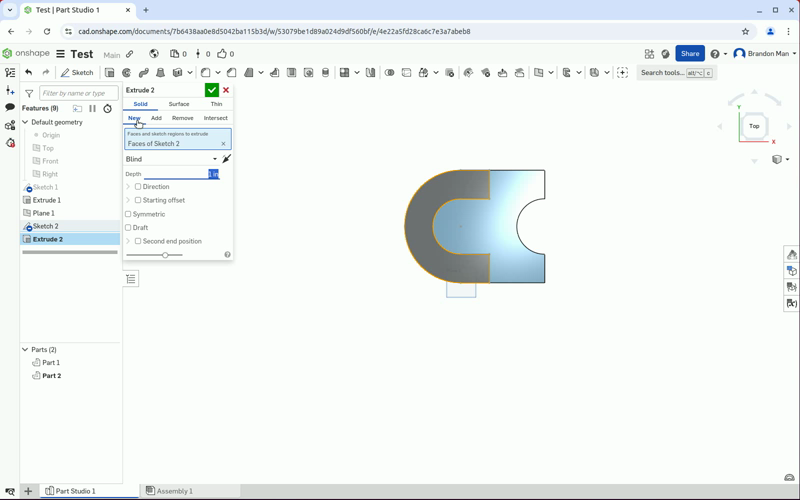
text(11.554)
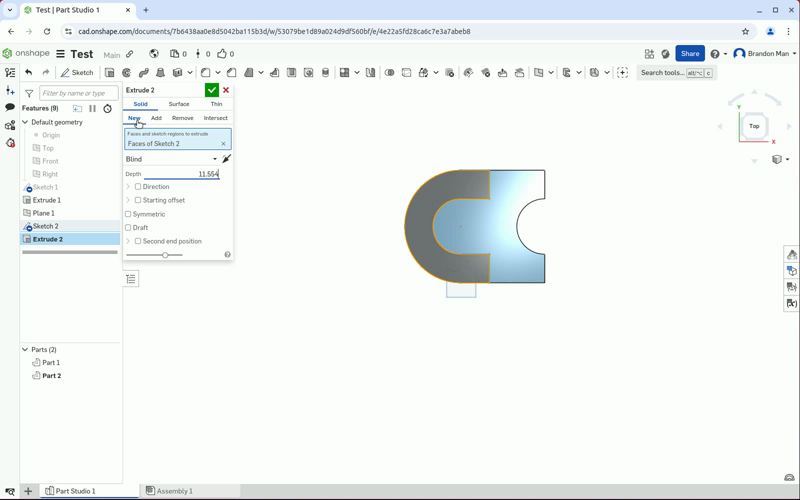
key(enter)
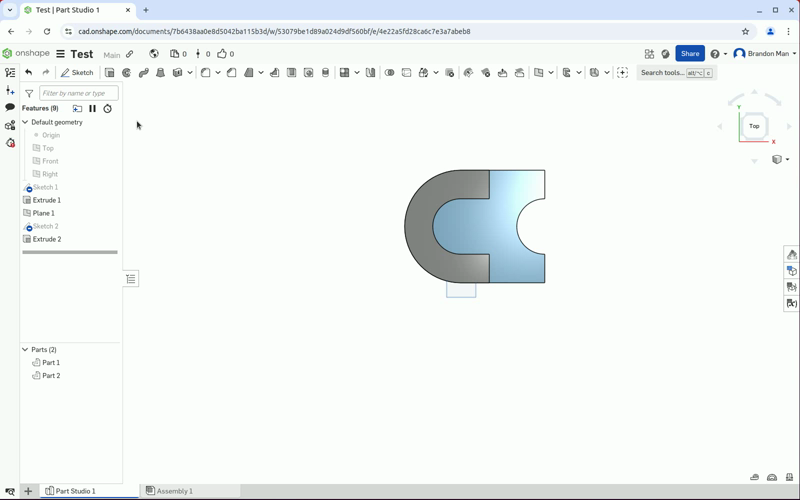
key(shift+h)
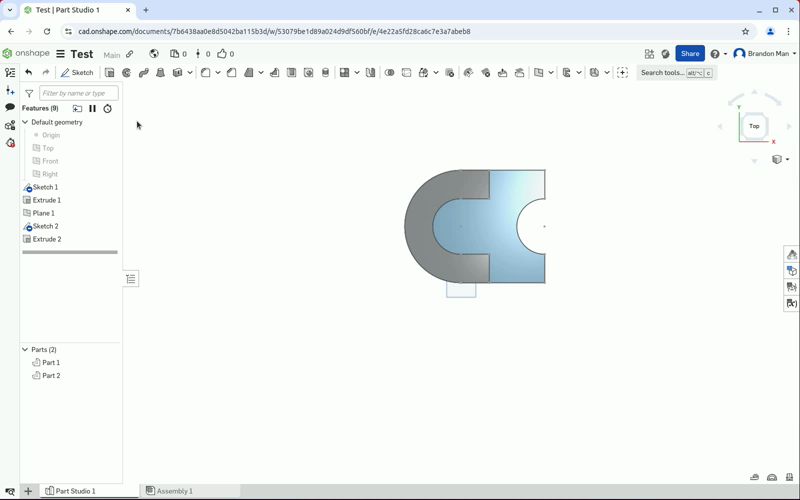
key(shift+h)
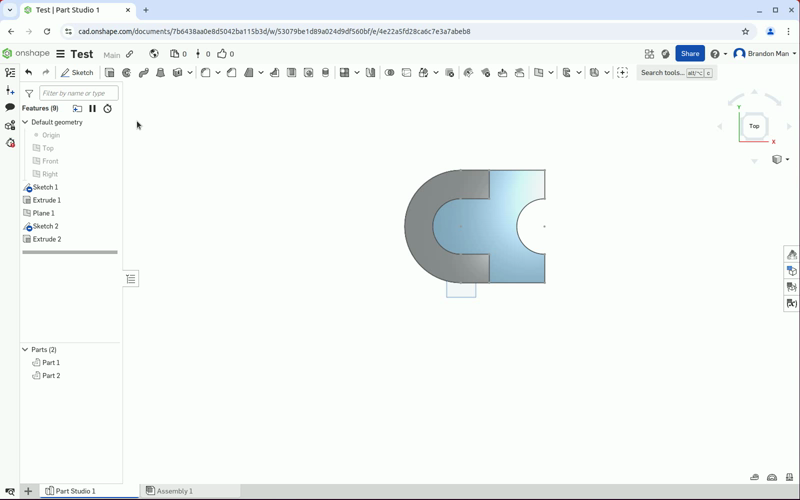
key(shift+7)
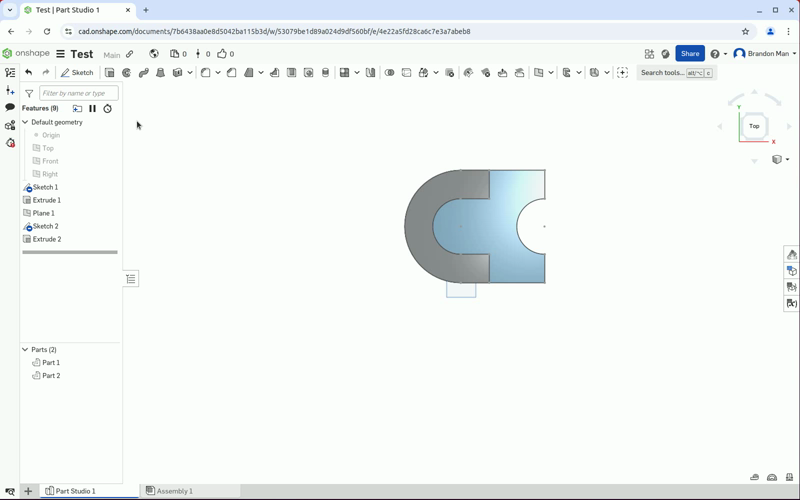
key(up, 3)
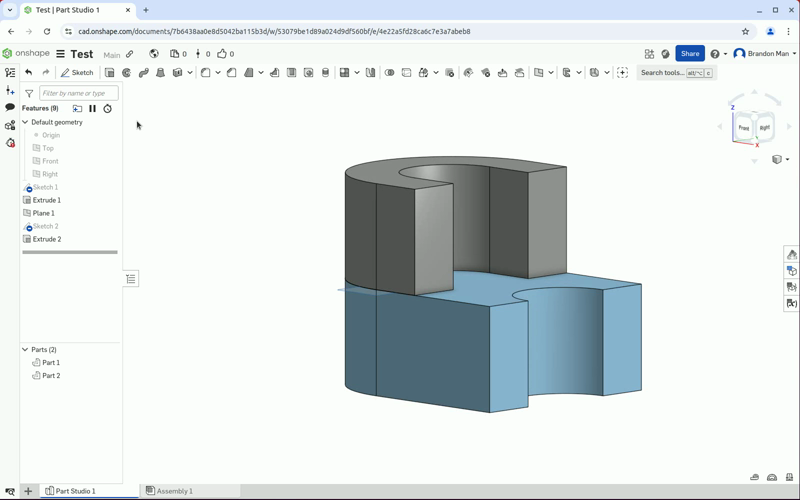
key(left, 3)
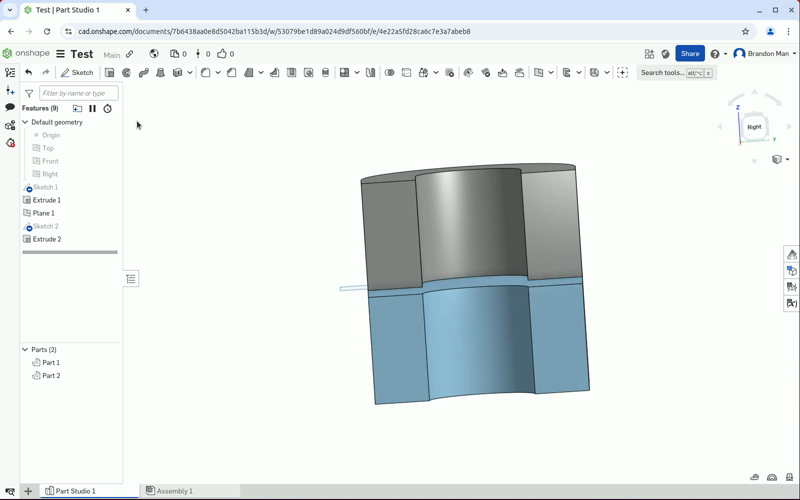
key(right, 3)
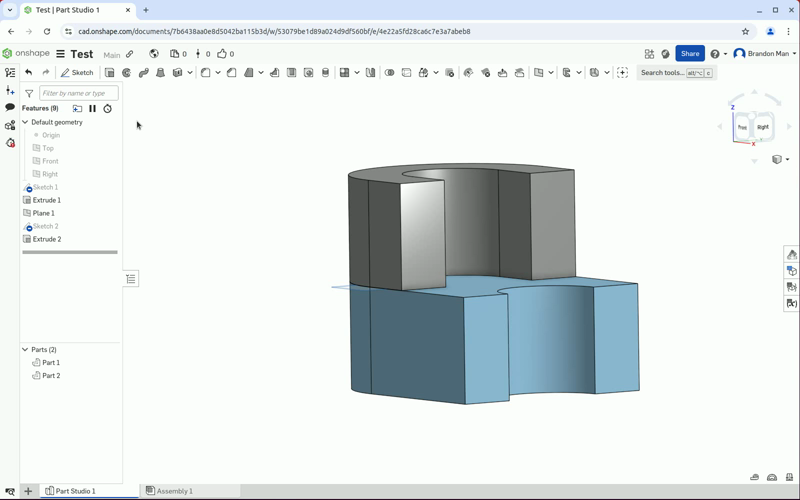
key(down, 3)
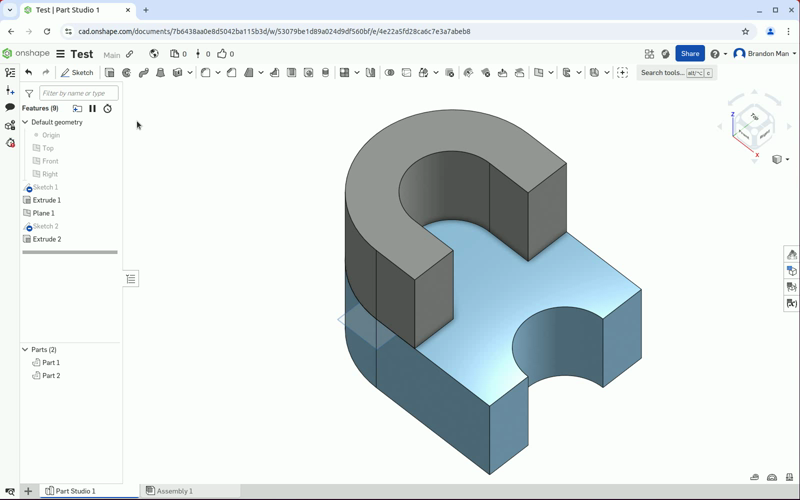
mouse_move(73, 189)
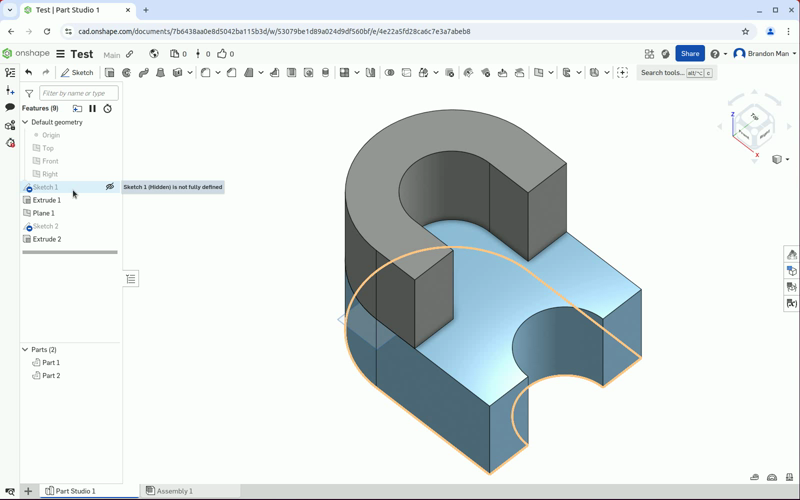
click(73, 189)